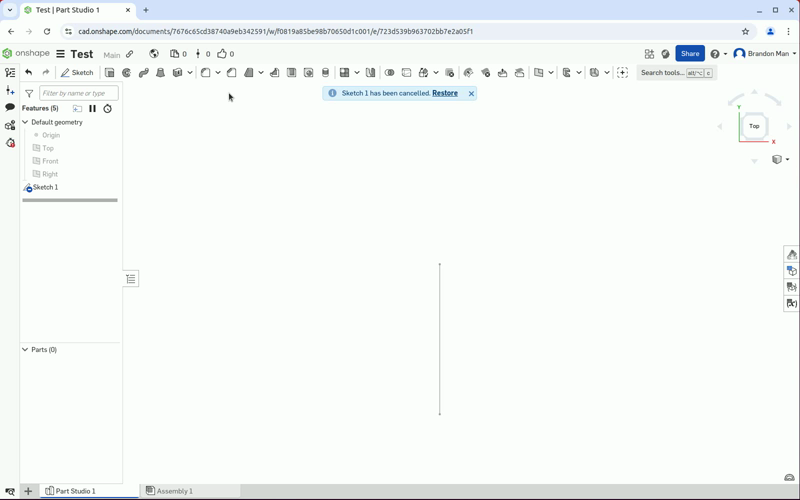
key(shift+h)
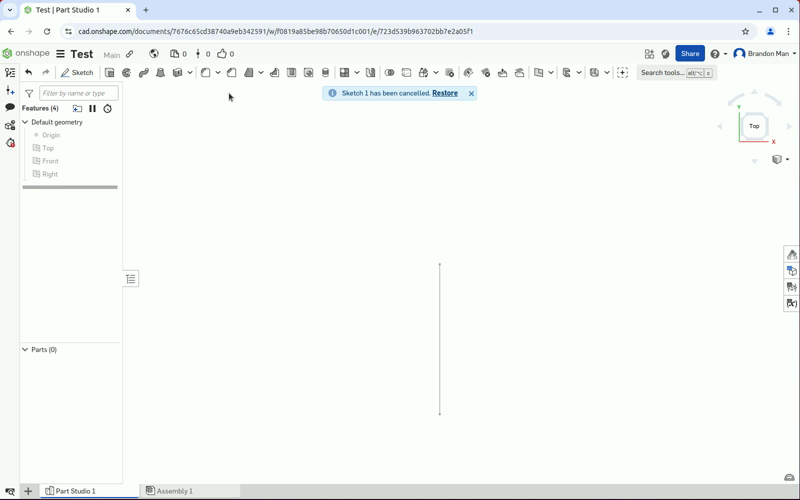
key(shift+s)
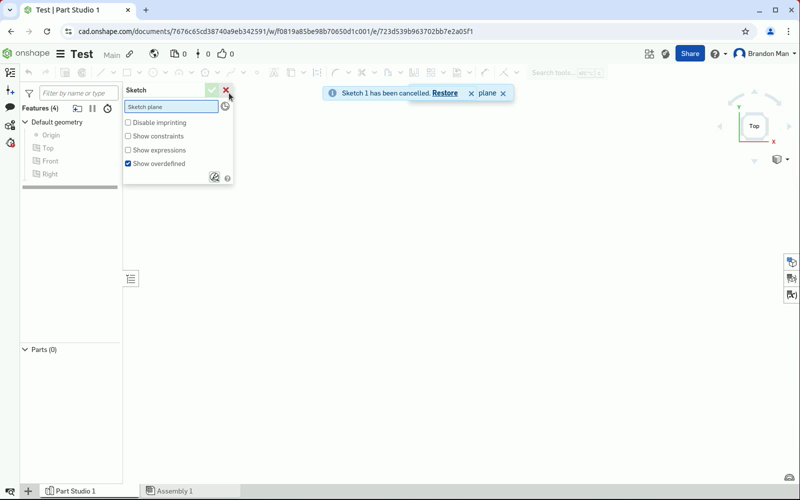
mouse_move(73, 150)
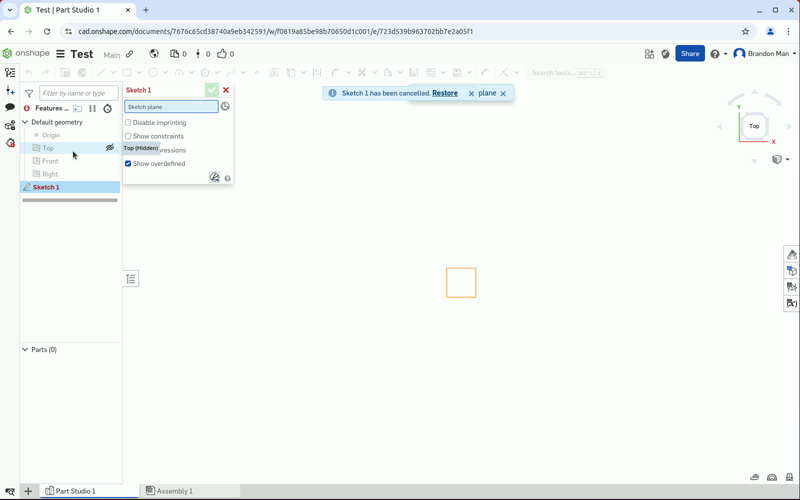
click(73, 150)
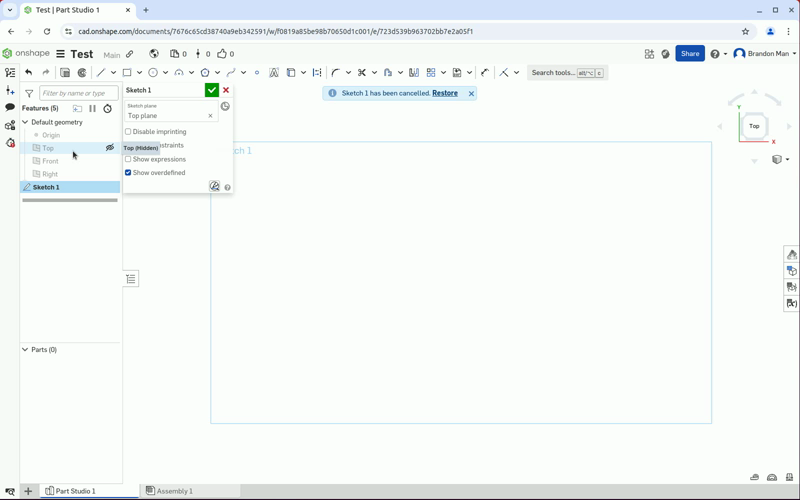
mouse_move(73, 352)
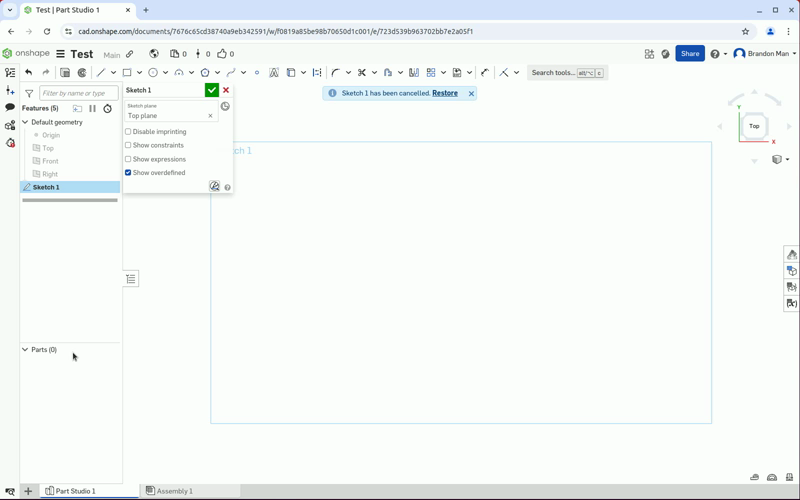
key(y)
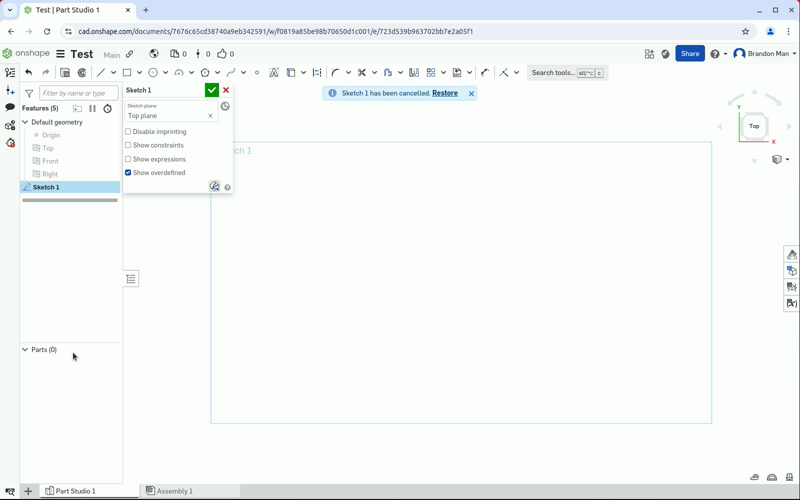
key(l)
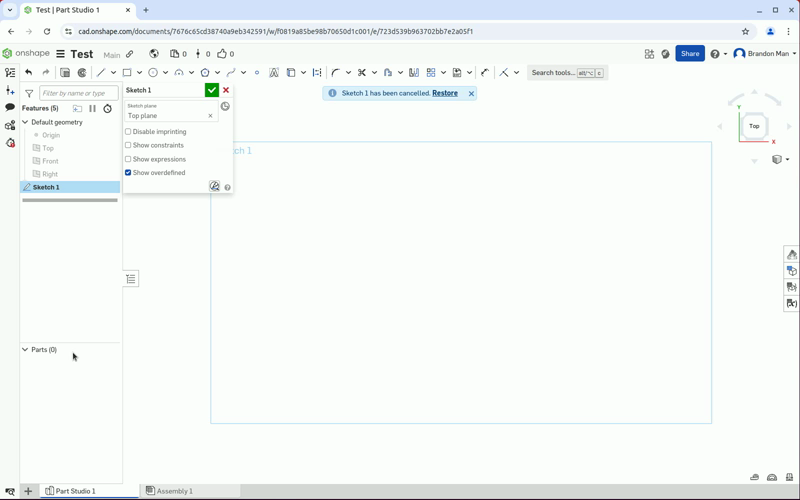
key_down(shift)
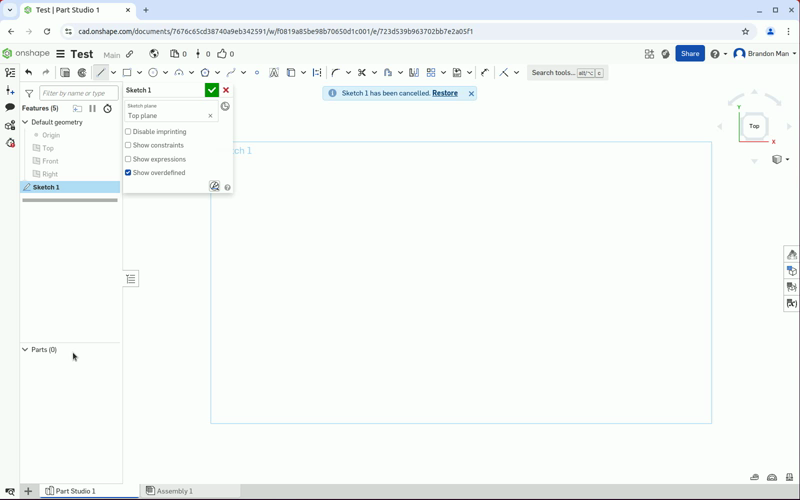
mouse_move(427, 345)
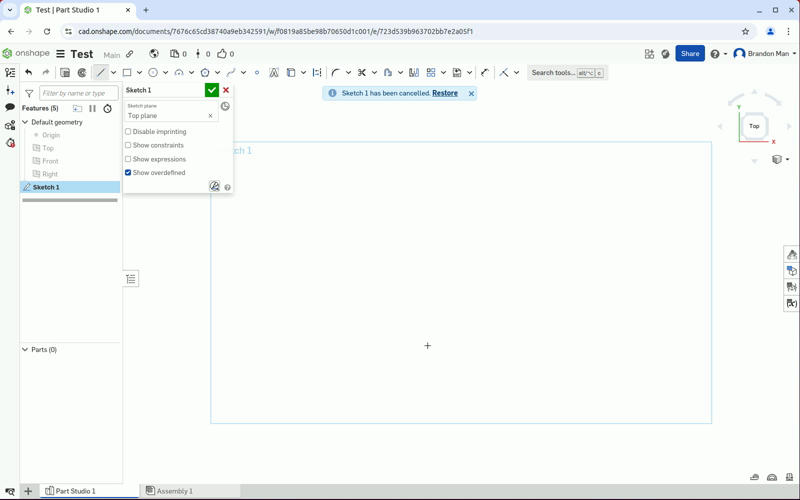
click(427, 345)
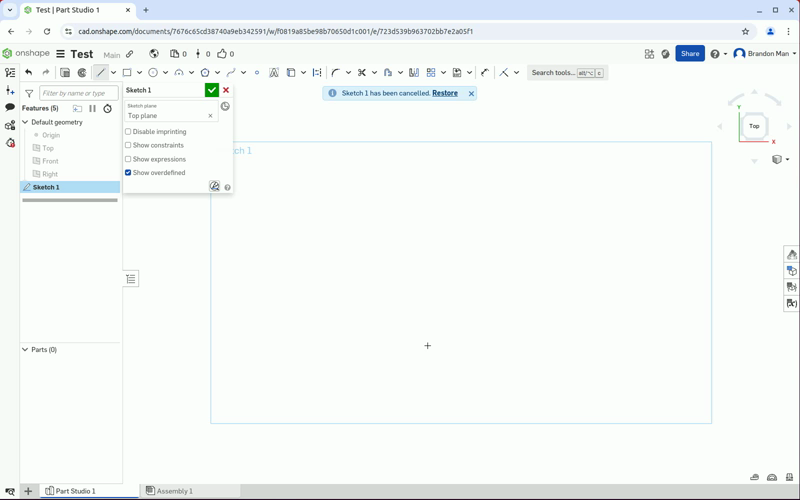
key_up(shift)
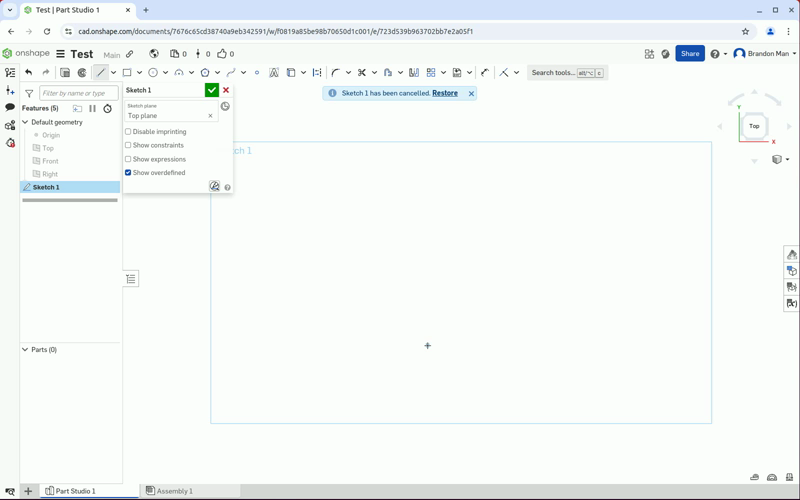
key_down(shift)
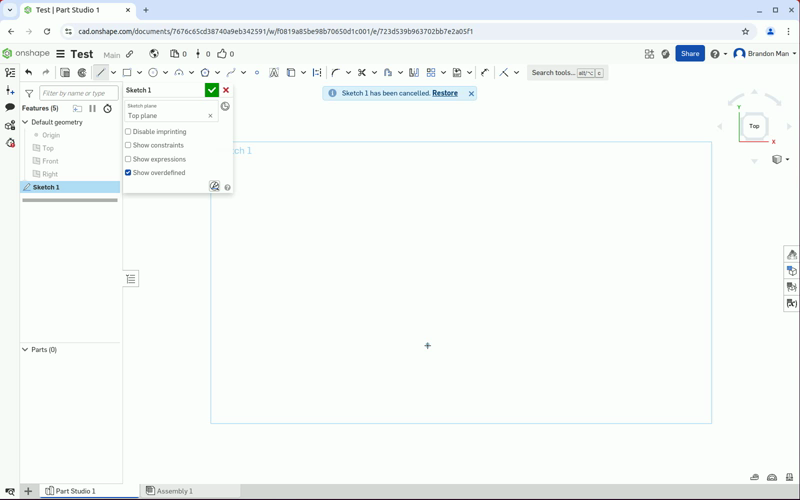
mouse_move(493, 322)
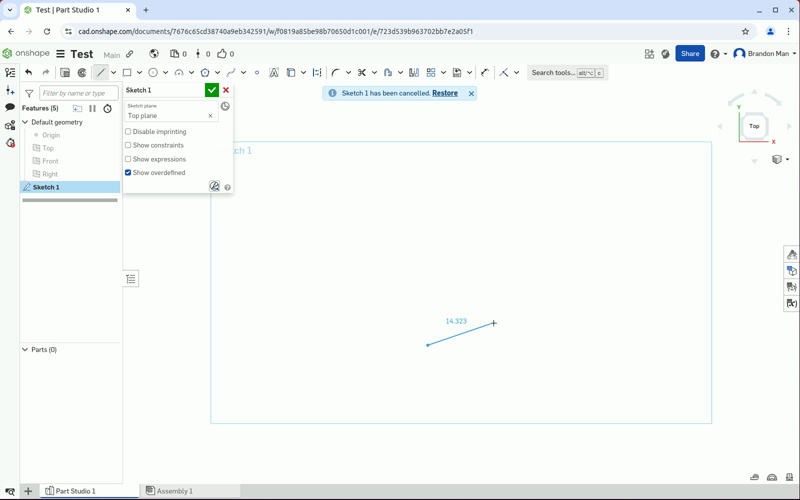
click(493, 322)
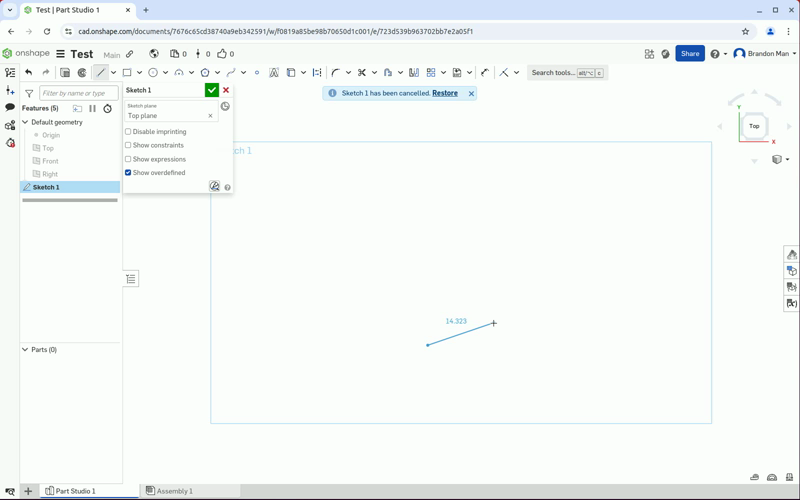
key_up(shift)
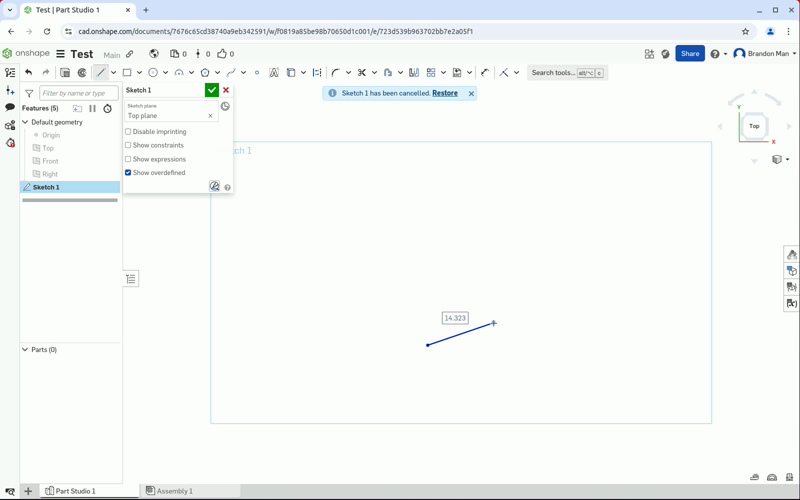
key_down(shift)
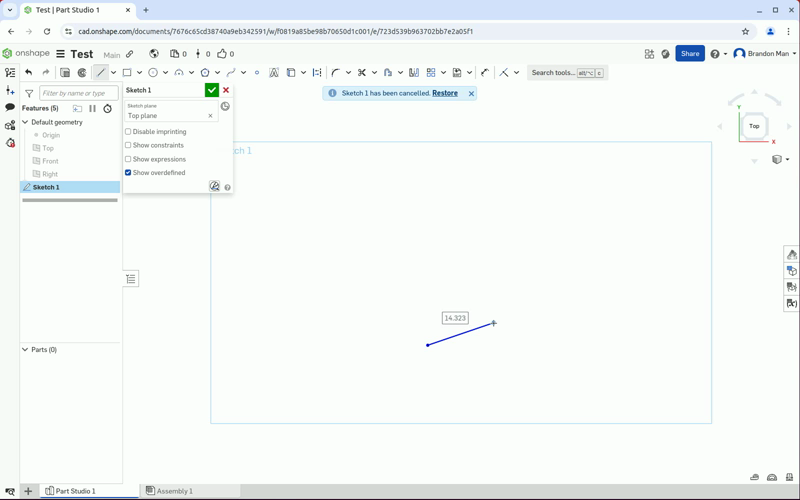
mouse_move(493, 219)
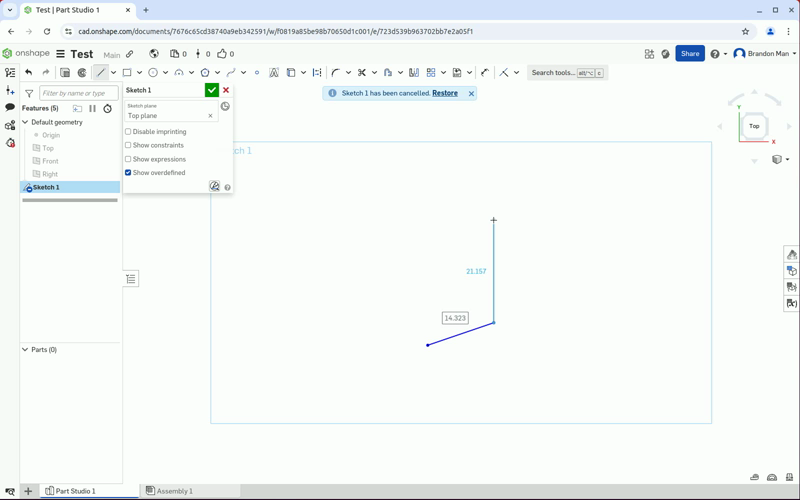
click(493, 219)
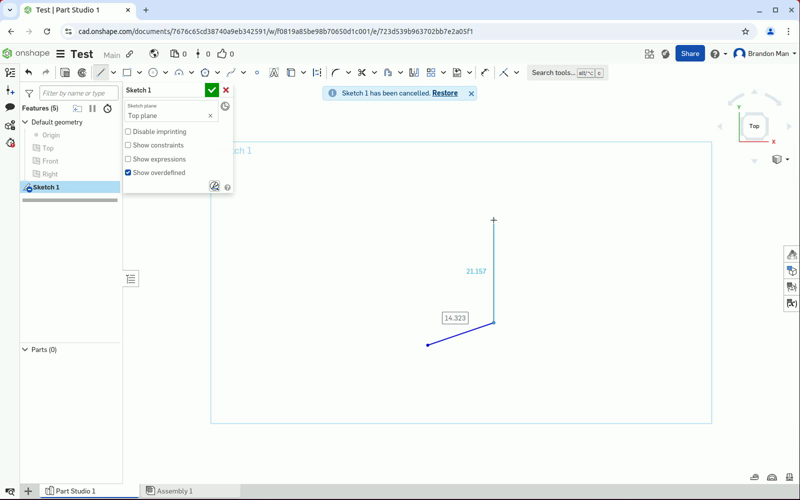
key_up(shift)
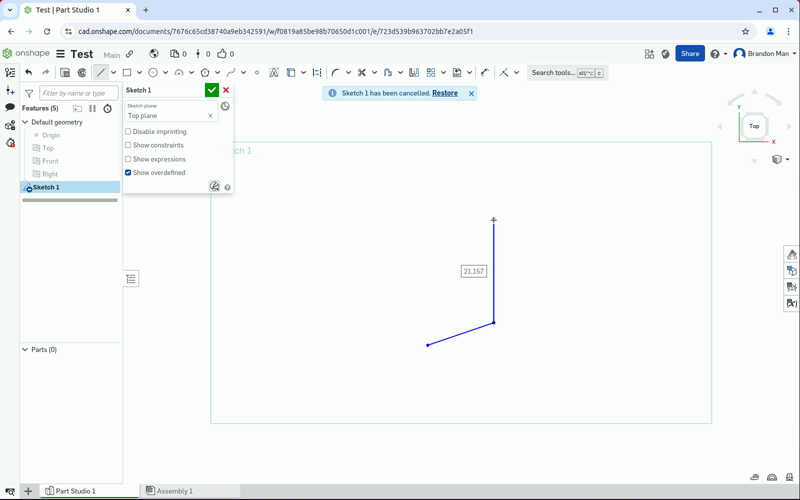
key_down(shift)
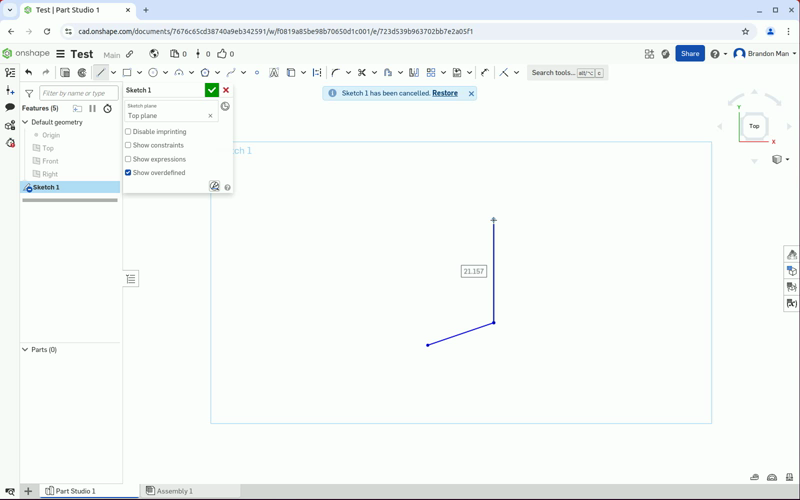
mouse_move(427, 242)
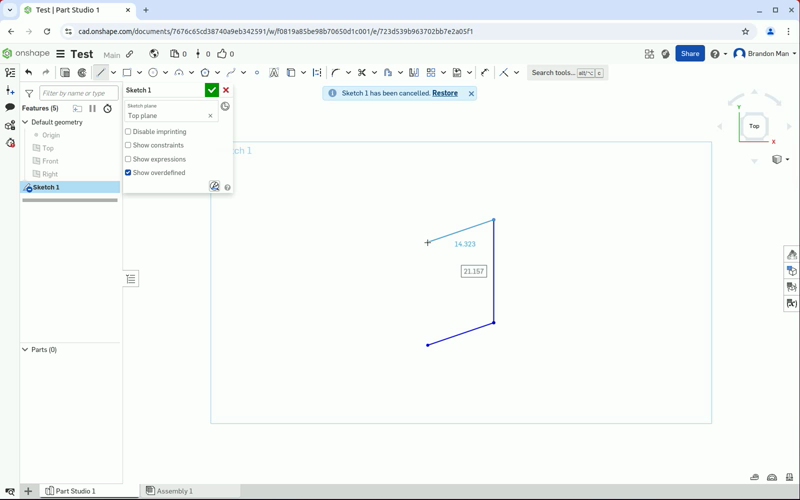
click(427, 242)
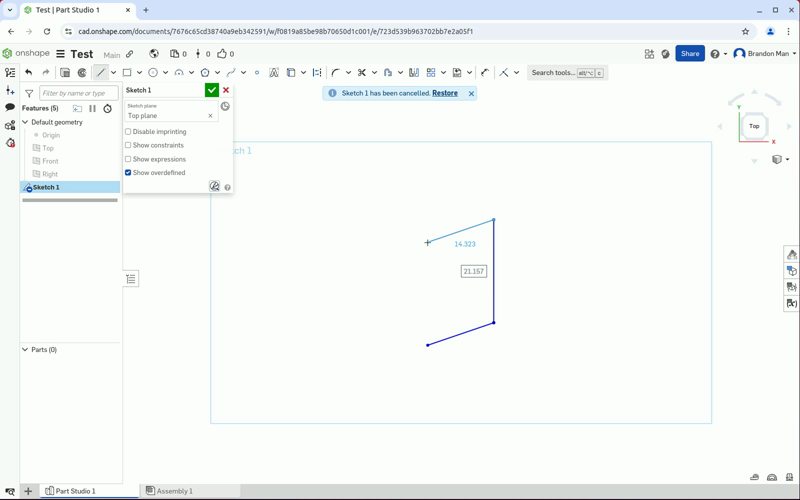
key_up(shift)
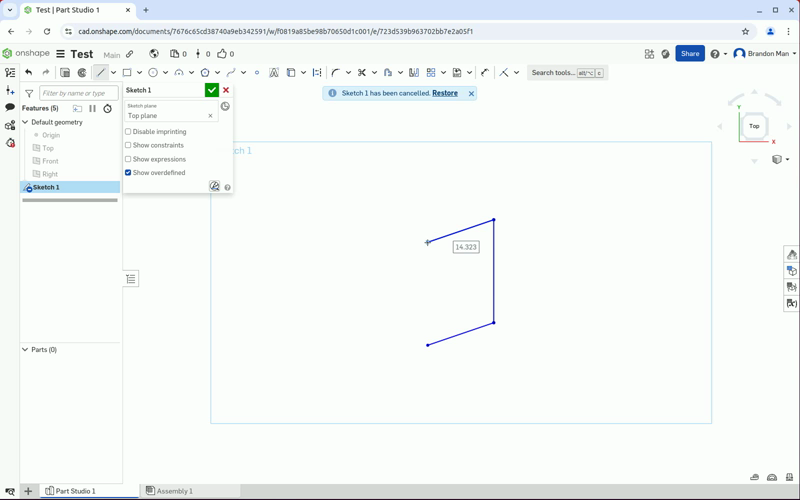
key_down(shift)
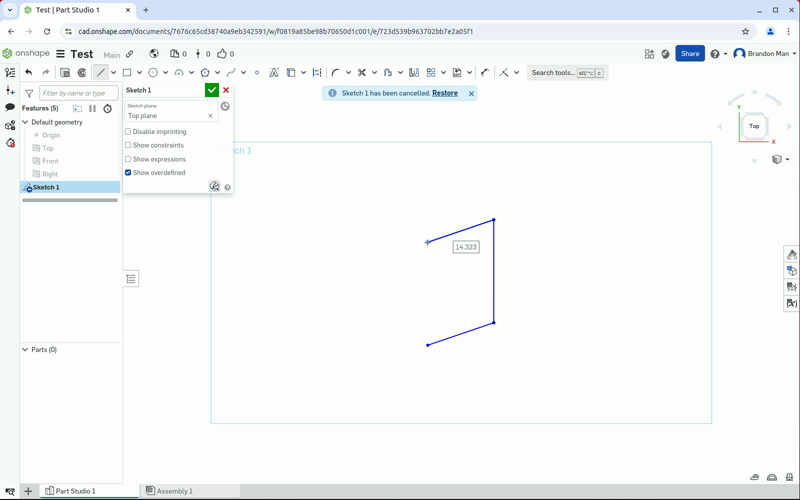
mouse_move(427, 345)
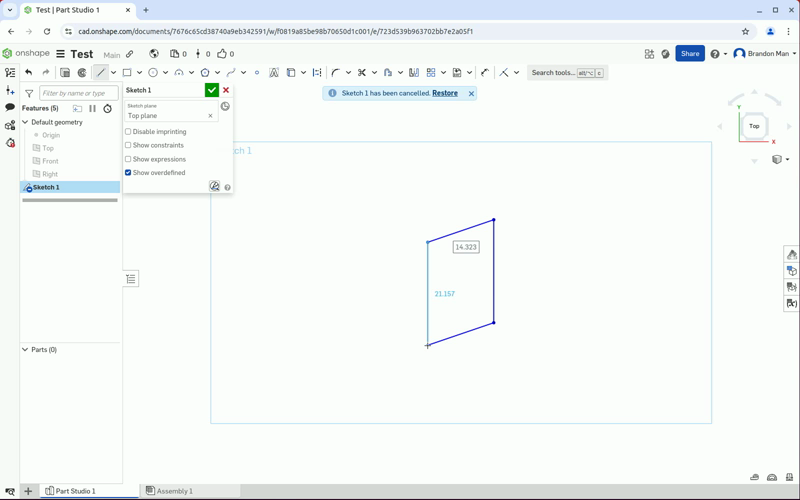
key_up(shift)
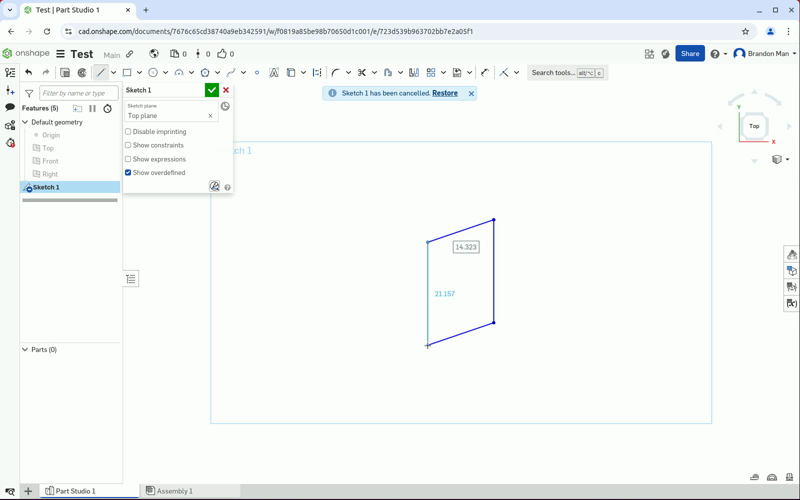
click(427, 345)
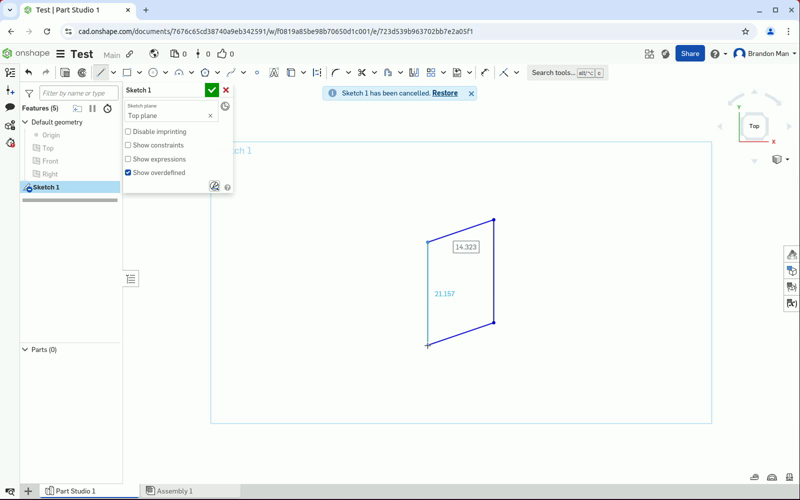
key(esc)
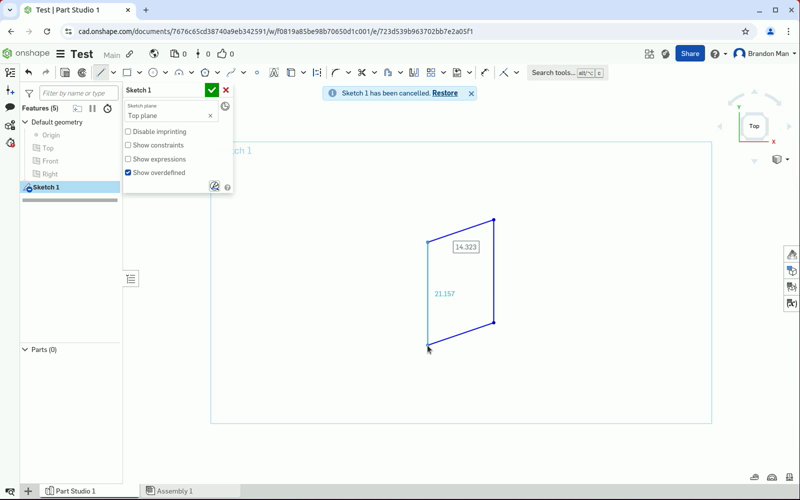
mouse_move(441, 275)
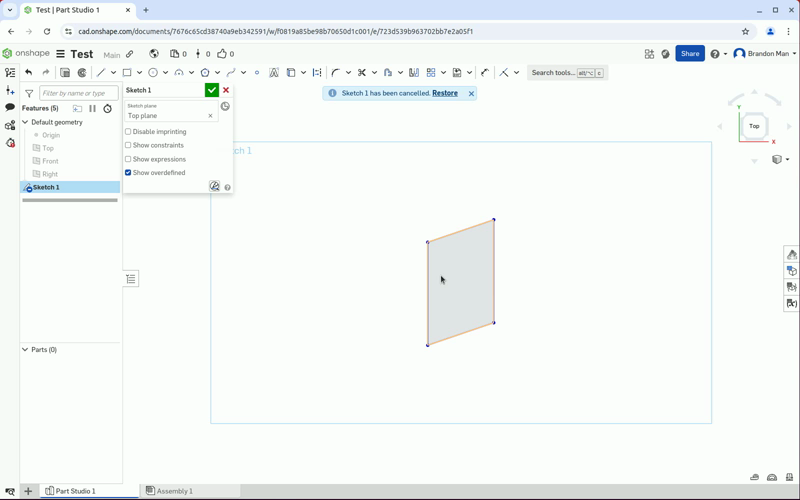
click(441, 275)
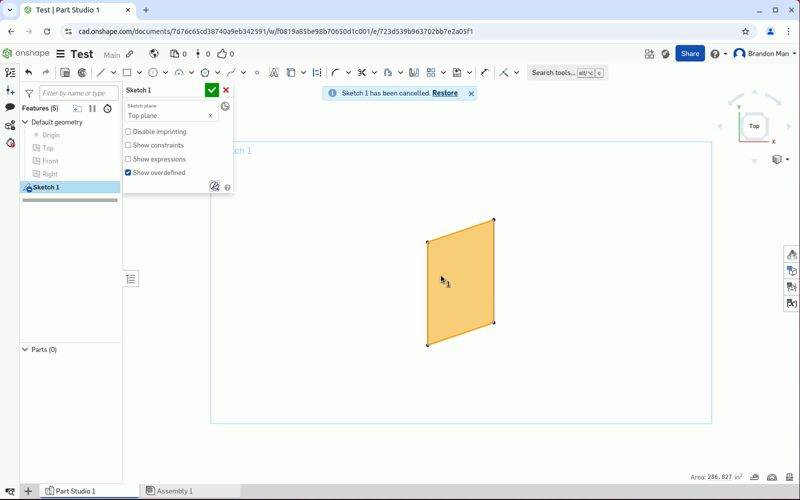
mouse_move(73, 352)
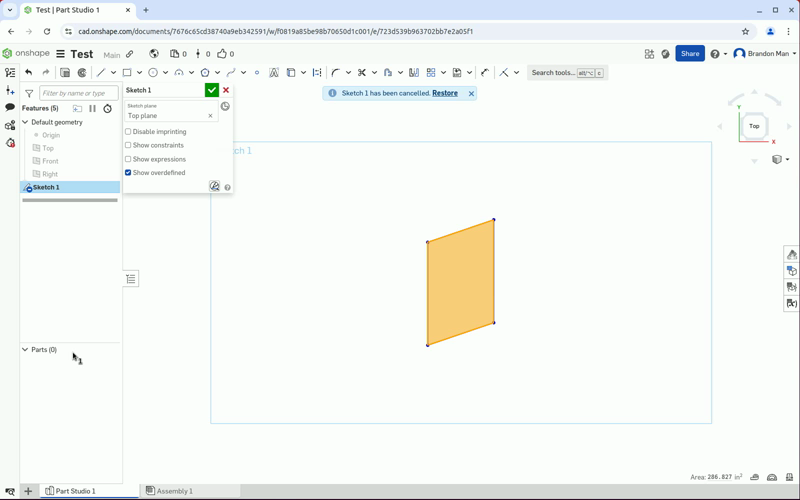
key(shift+y)
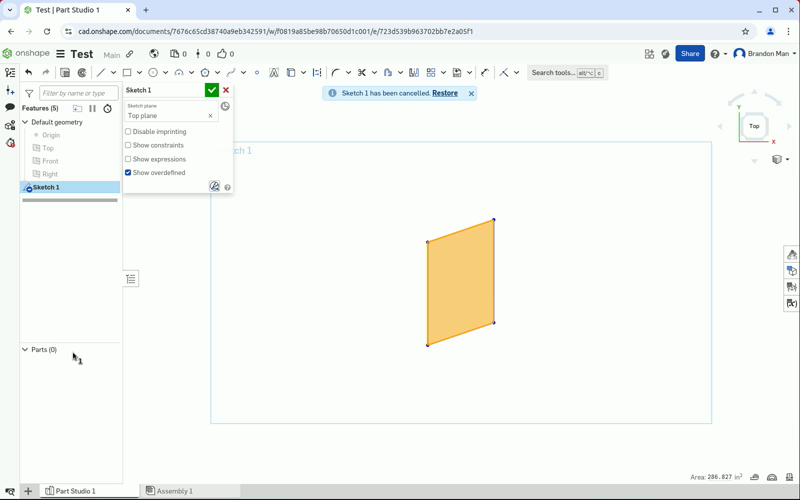
key(shift+e)
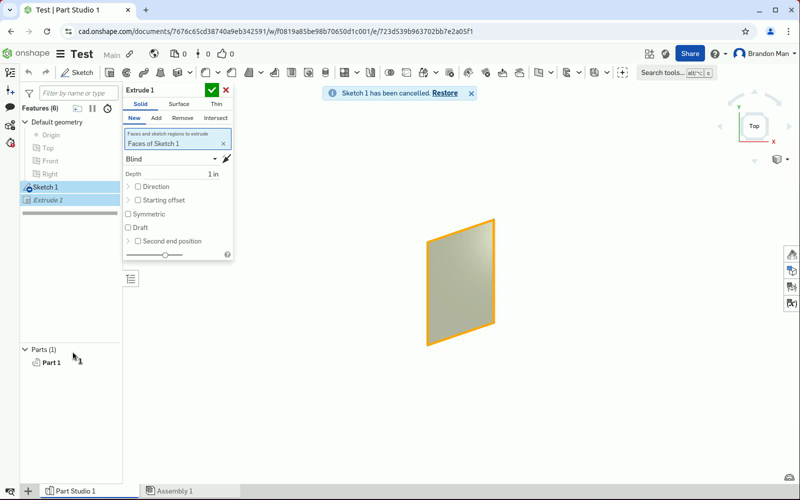
mouse_move(143, 106)
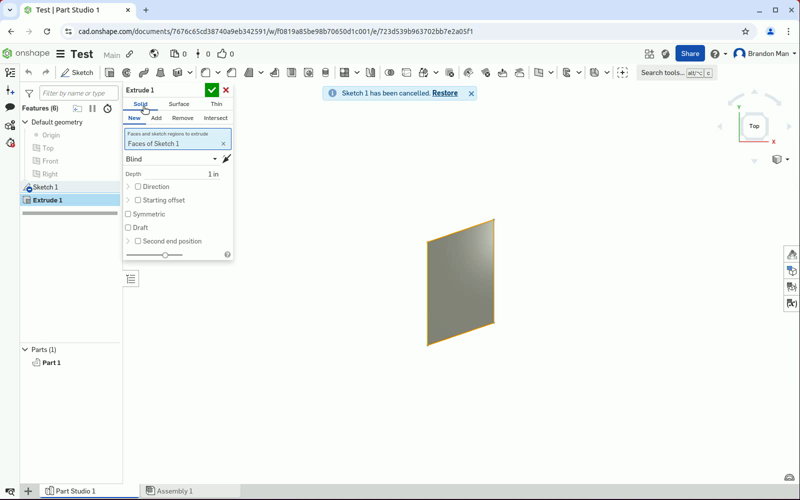
click(143, 106)
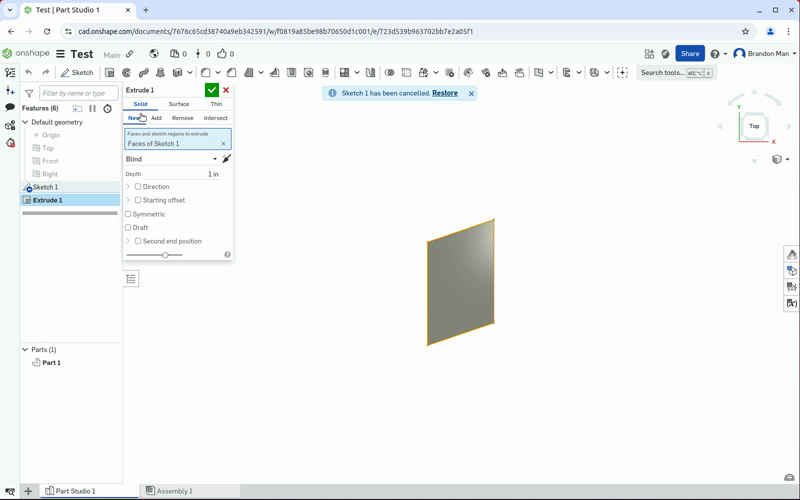
mouse_move(137, 120)
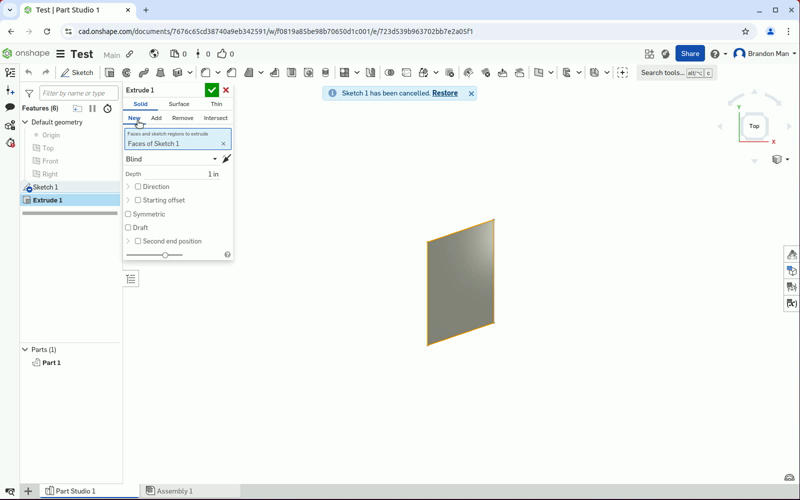
click(137, 120)
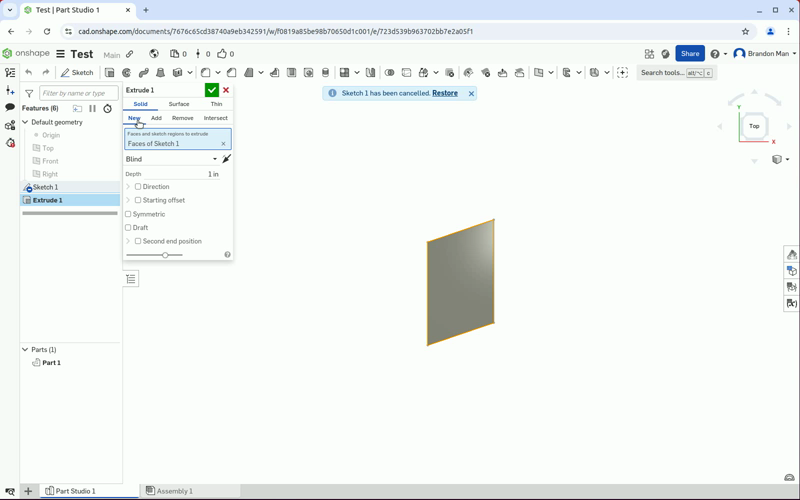
key(tab, 4)
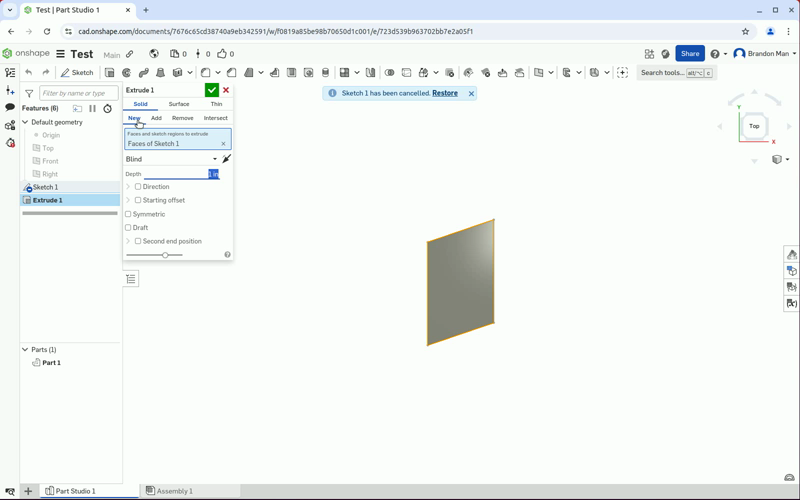
text(-1.204)
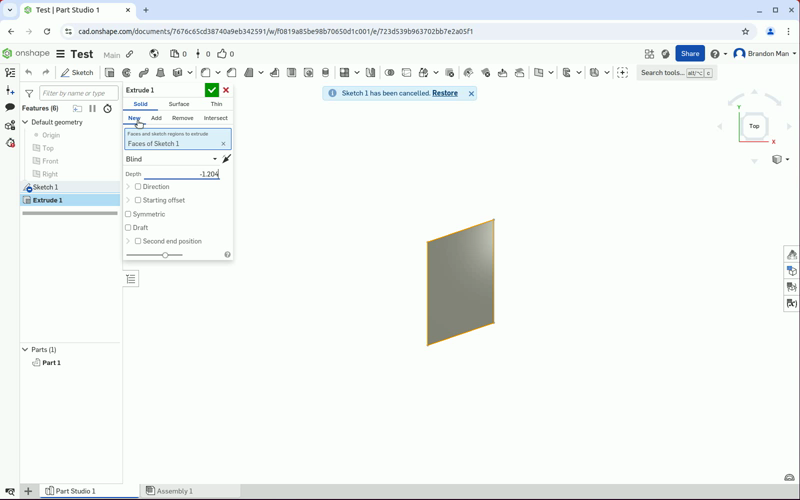
key(enter)
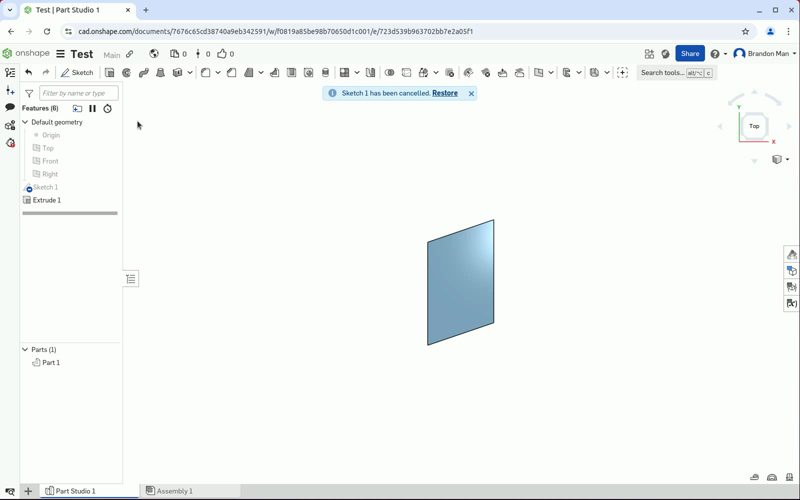
key(shift+h)
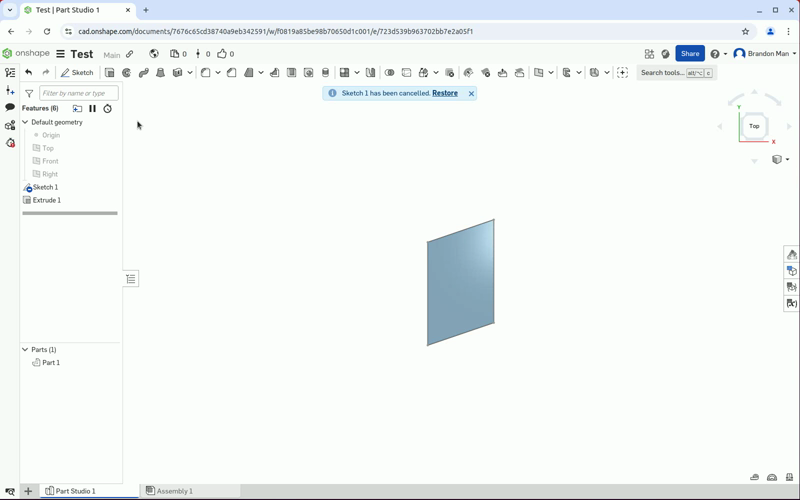
key(shift+h)
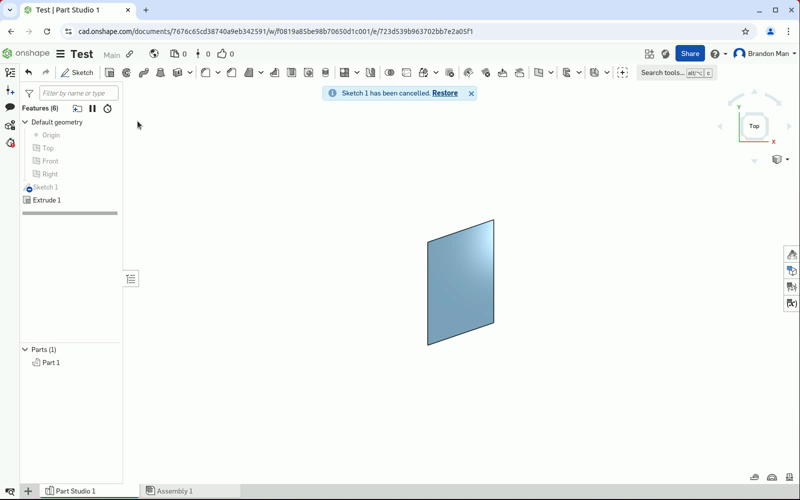
mouse_move(73, 189)
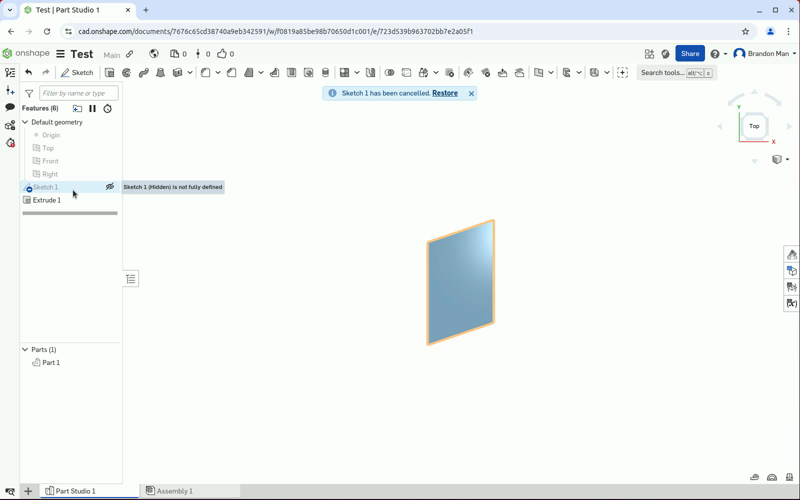
click(73, 189)
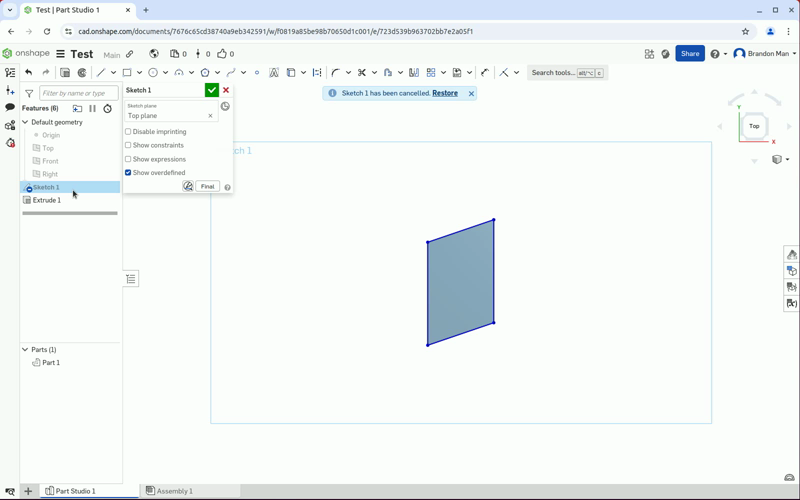
mouse_move(229, 92)
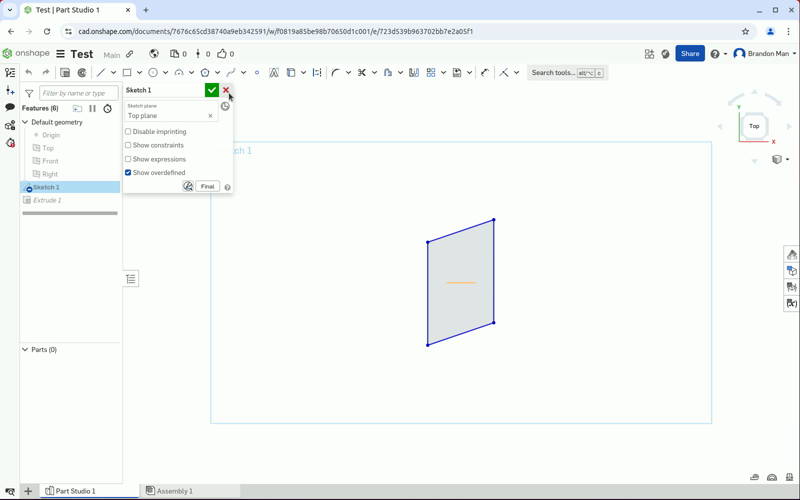
click(229, 92)
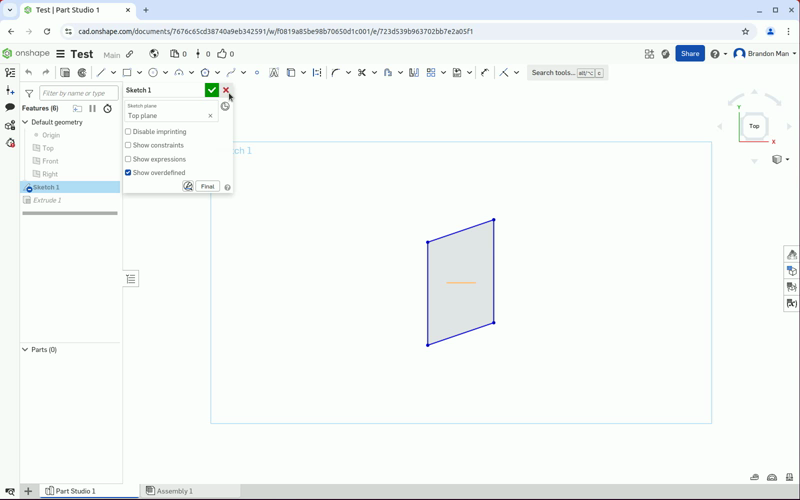
key(shift+s)
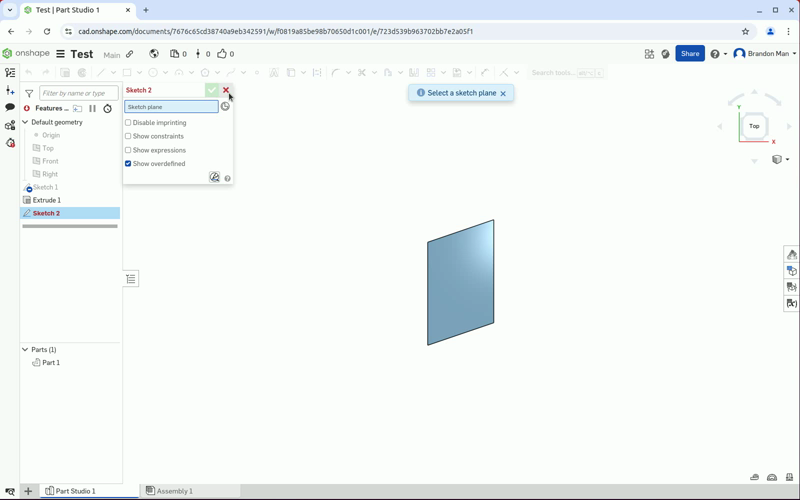
mouse_move(73, 150)
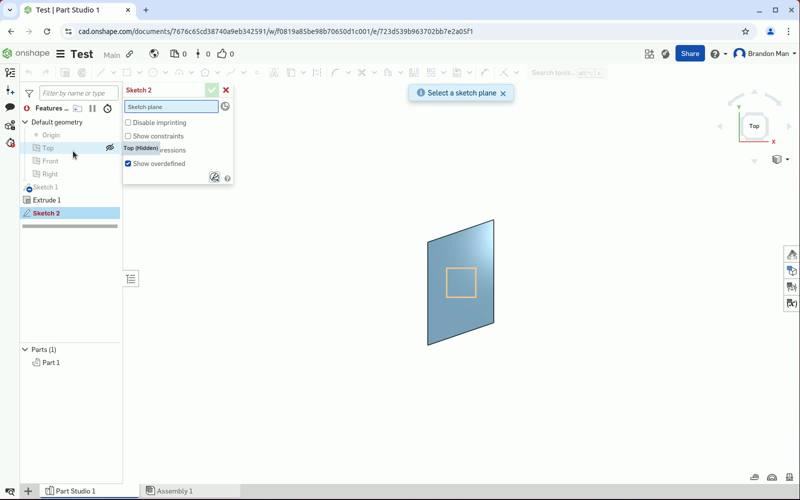
click(73, 150)
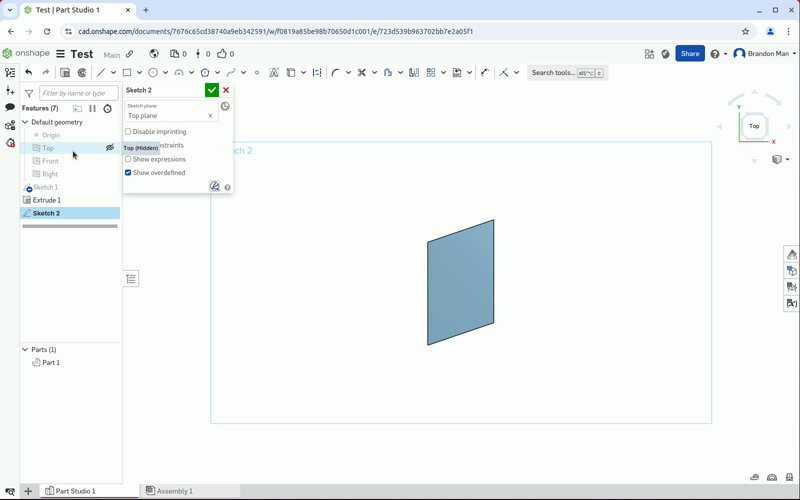
mouse_move(73, 352)
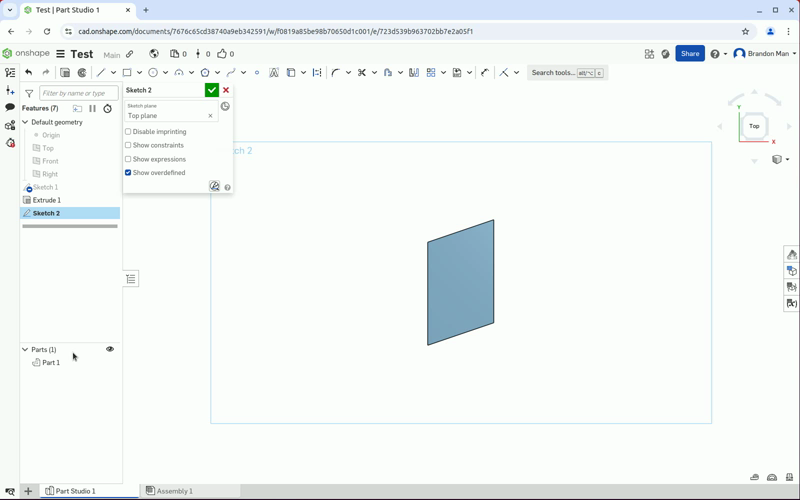
key(y)
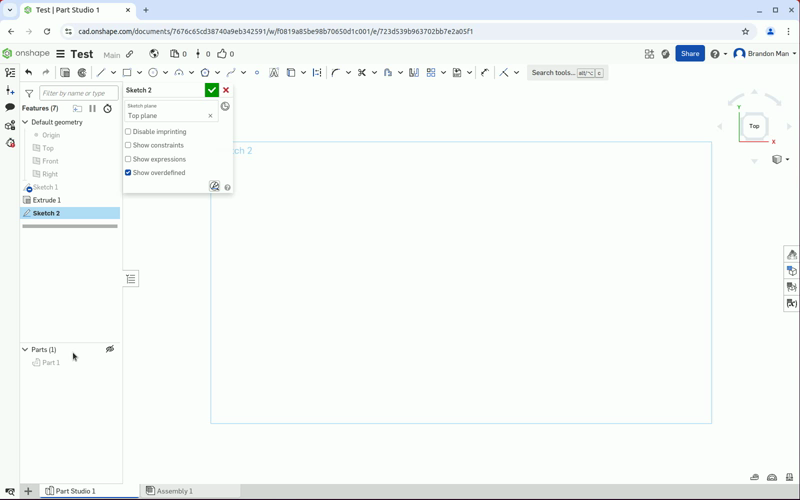
key(l)
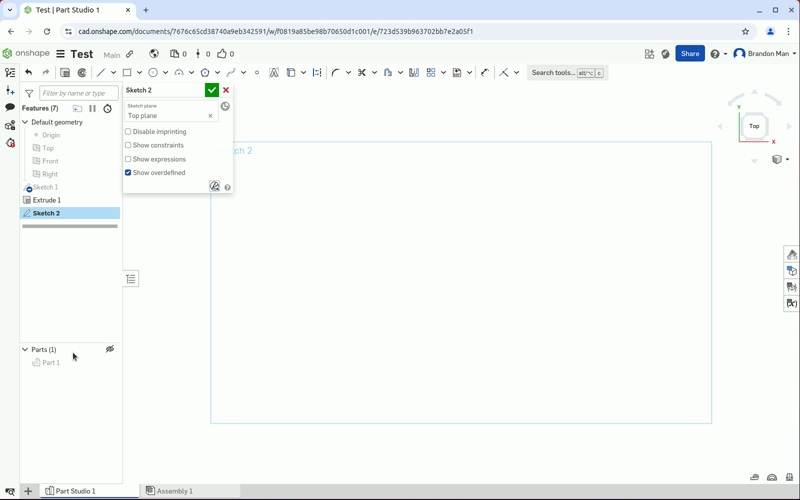
key_down(shift)
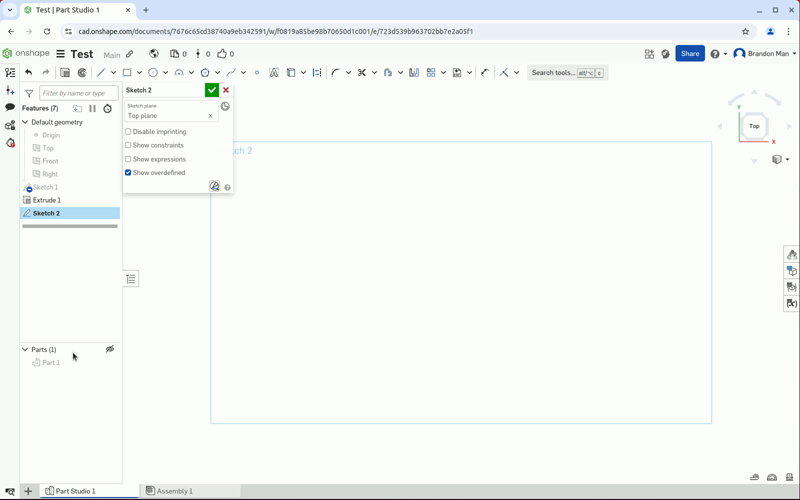
mouse_move(446, 339)
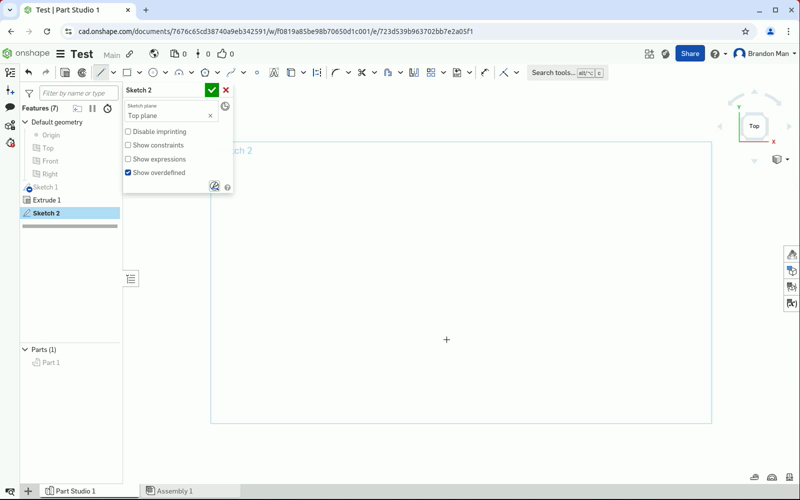
click(446, 339)
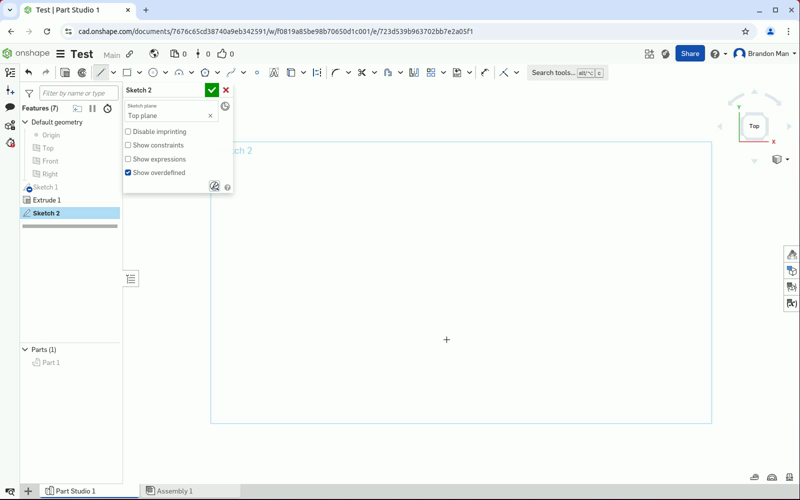
key_up(shift)
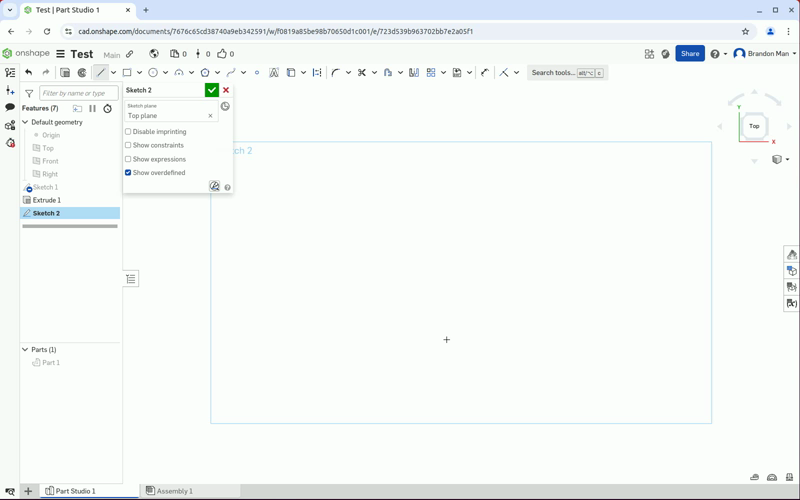
key_down(shift)
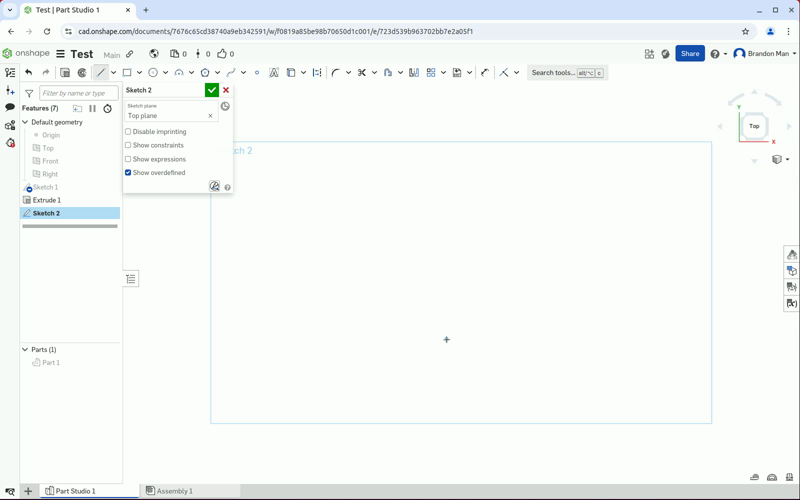
mouse_move(476, 339)
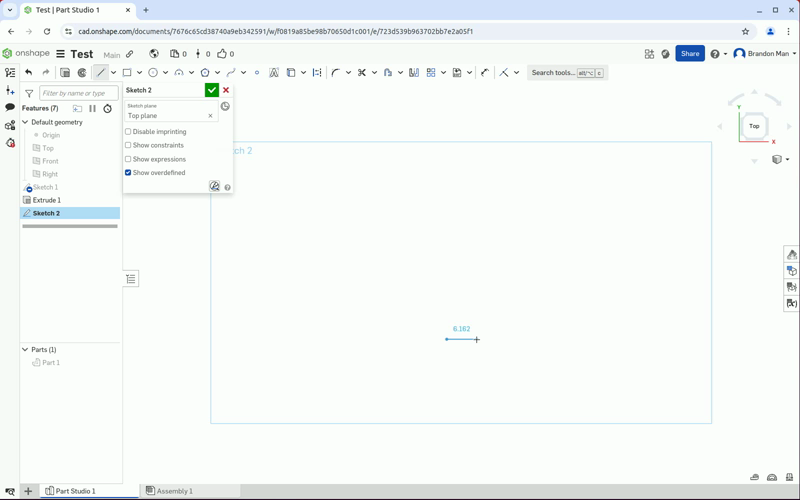
mouse_move(487, 326)
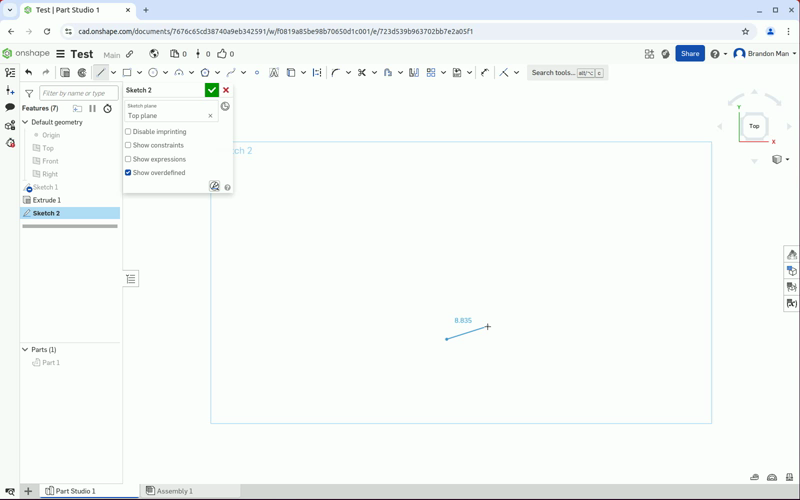
click(487, 326)
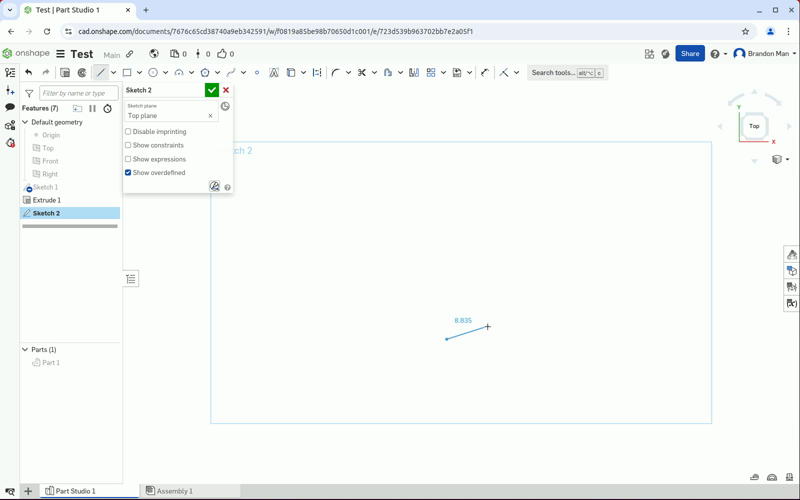
key_up(shift)
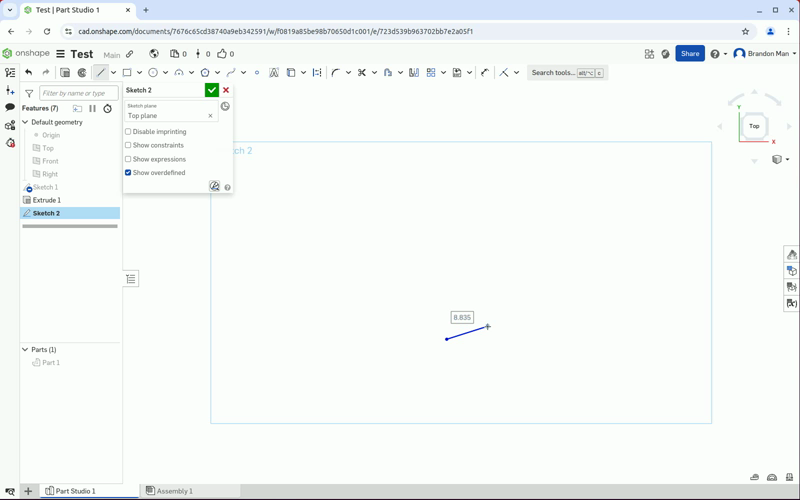
key(esc)
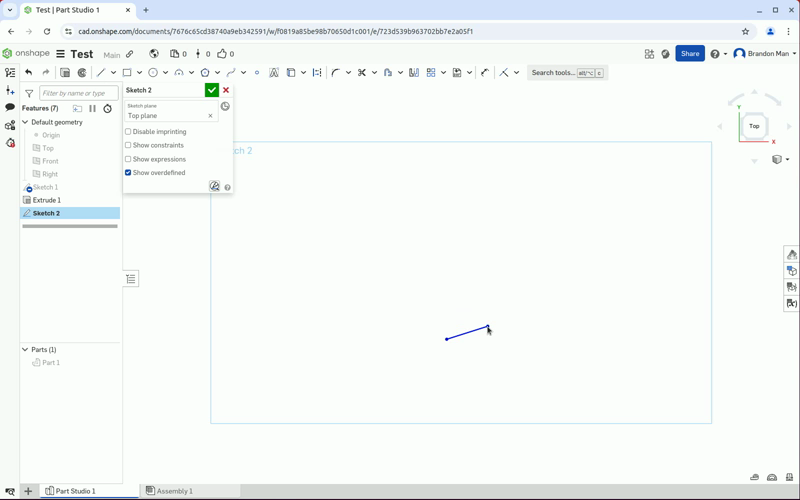
key(a)
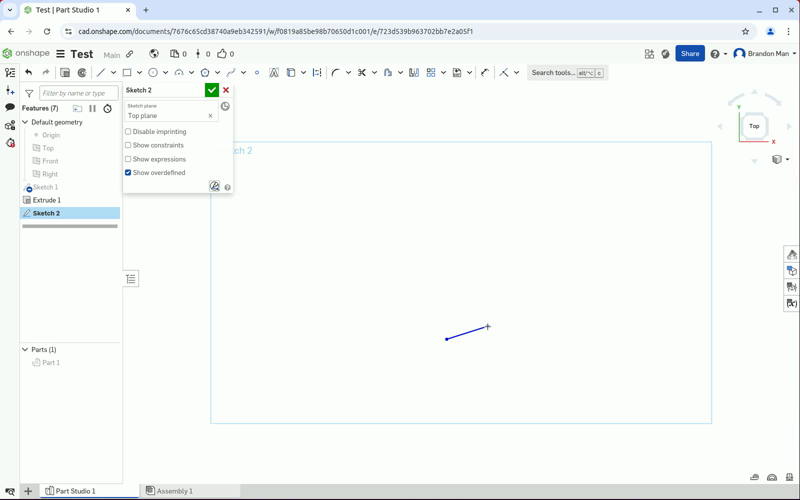
mouse_move(487, 326)
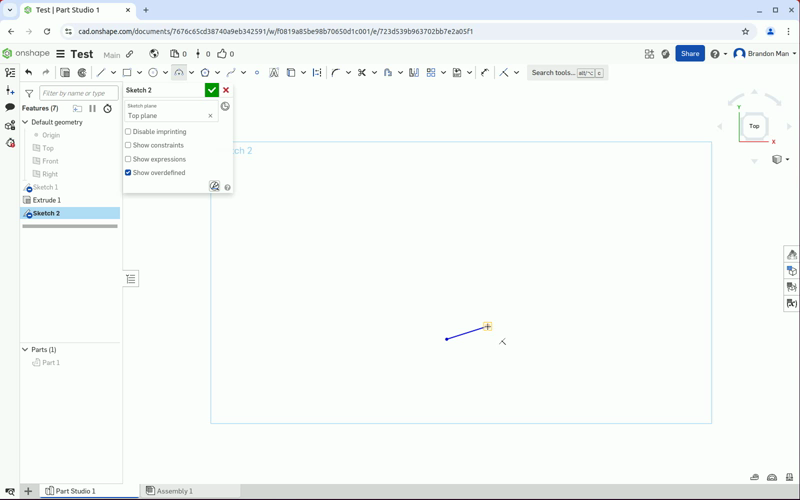
click(487, 326)
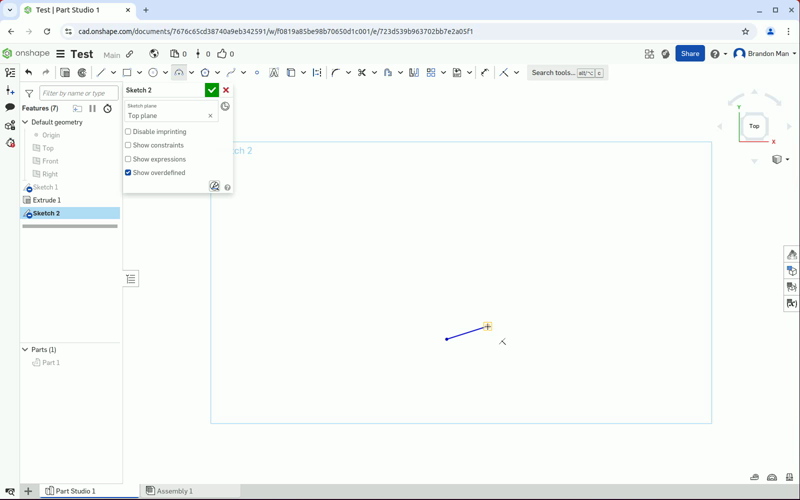
mouse_move(446, 339)
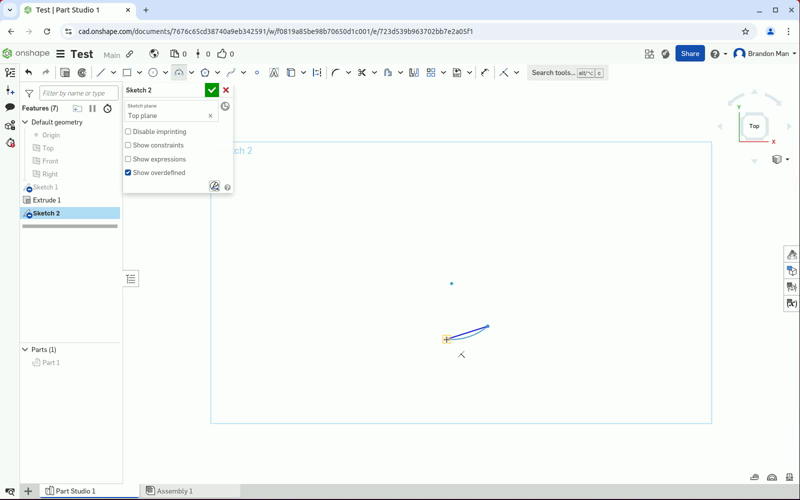
click(446, 339)
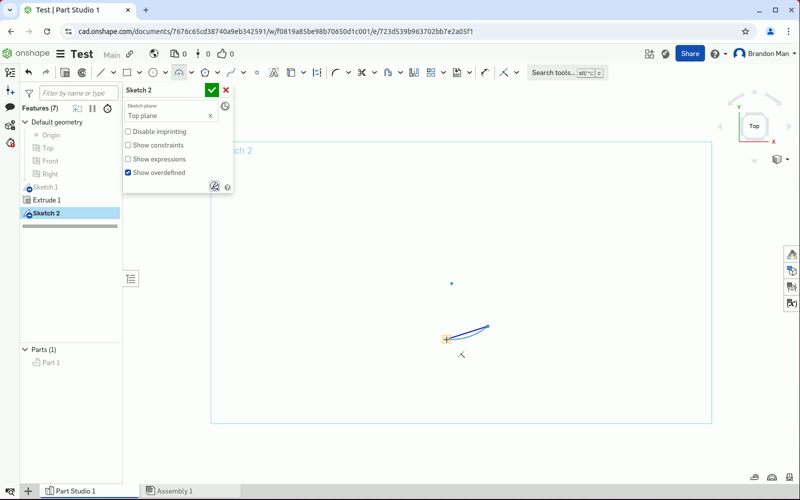
key_down(shift)
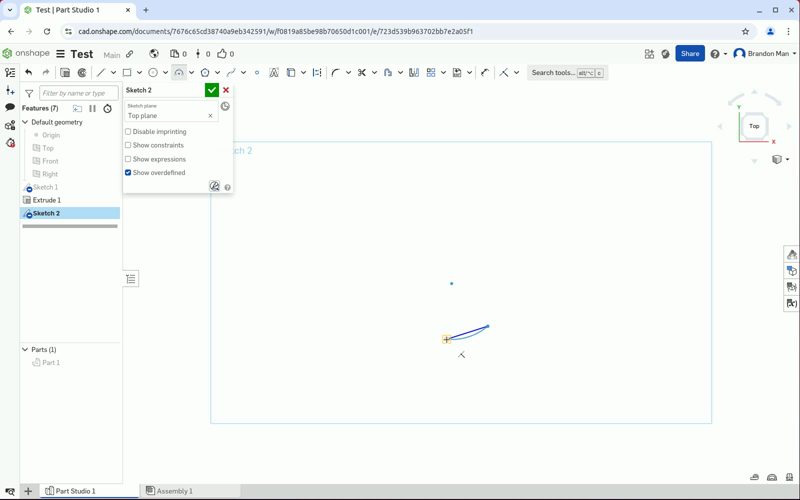
mouse_move(451, 285)
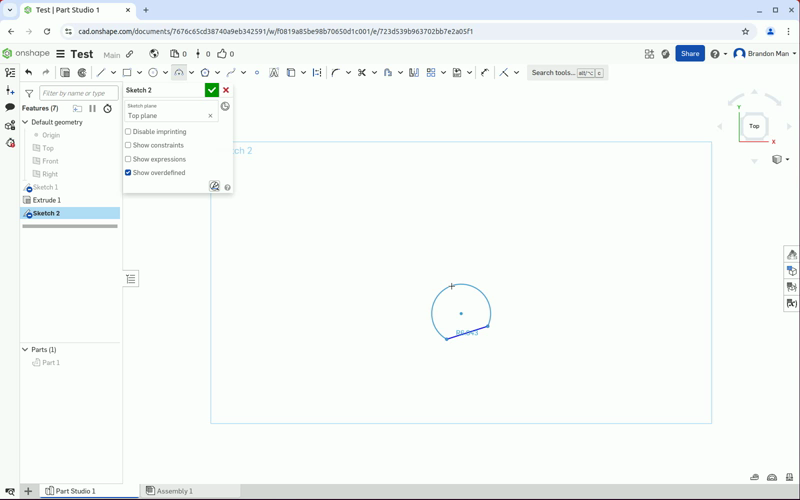
click(451, 285)
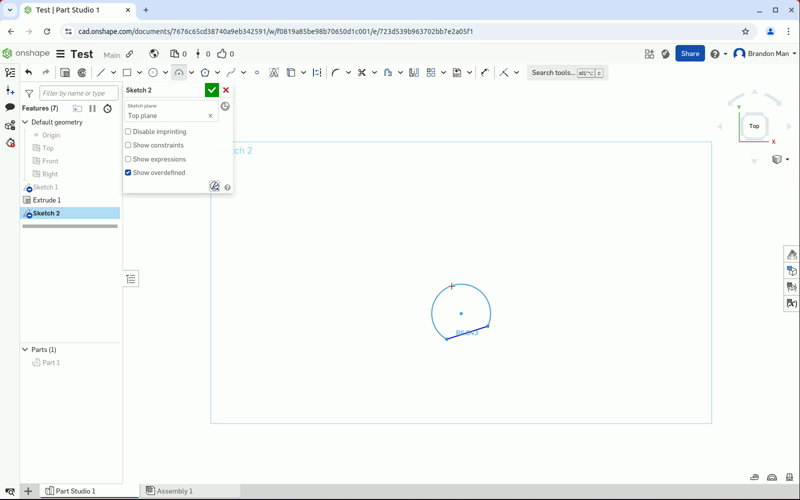
key_up(shift)
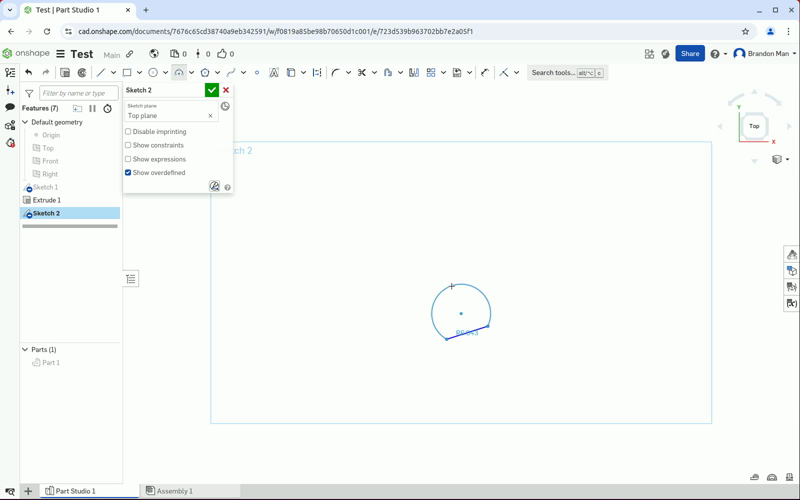
key(esc)
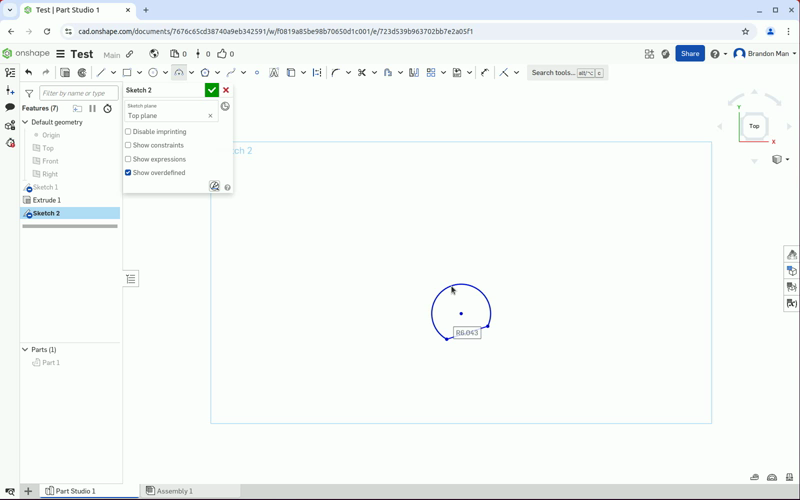
mouse_move(465, 299)
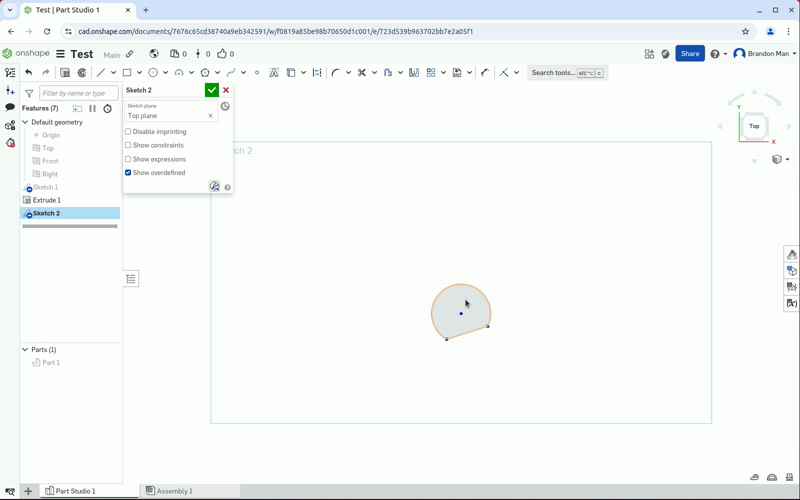
click(465, 299)
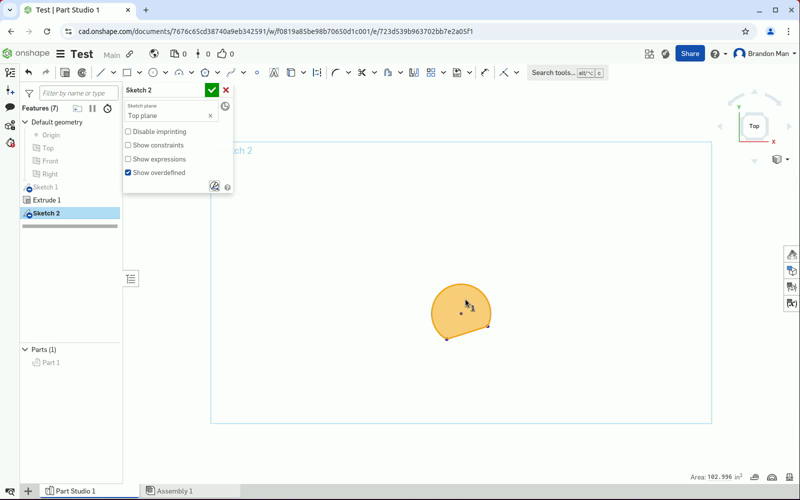
mouse_move(73, 352)
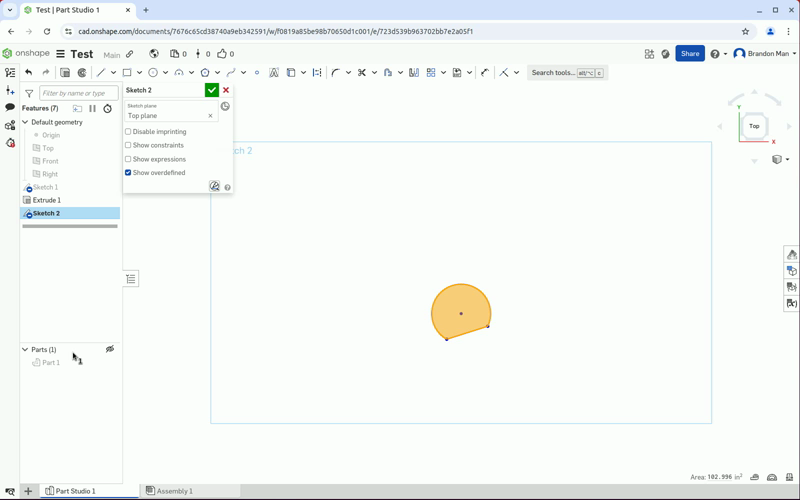
key(shift+y)
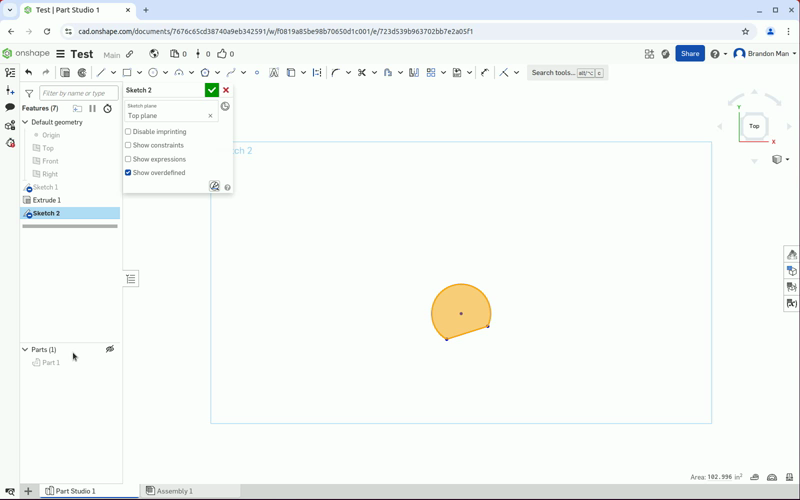
key(shift+e)
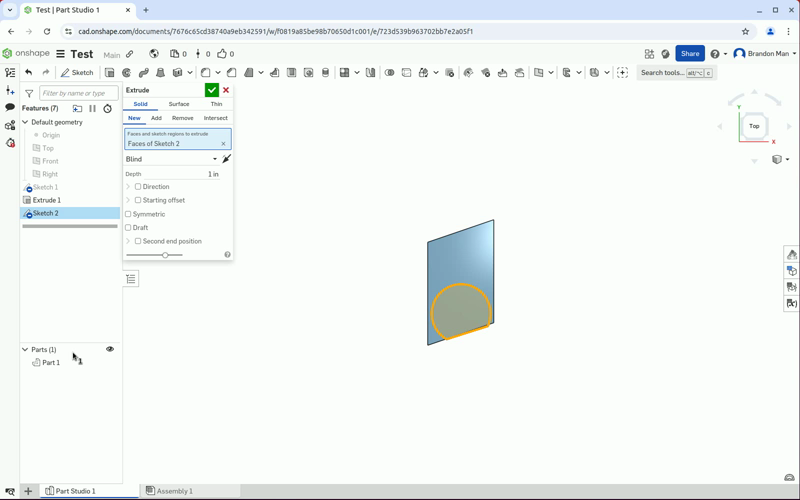
mouse_move(143, 106)
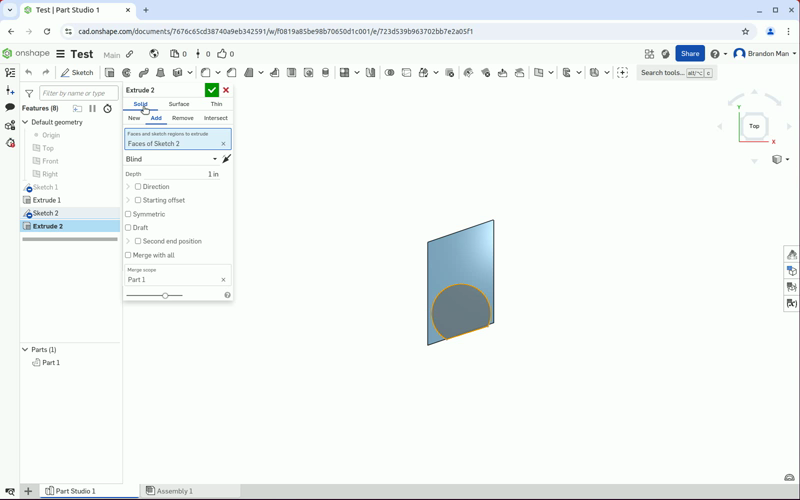
click(143, 106)
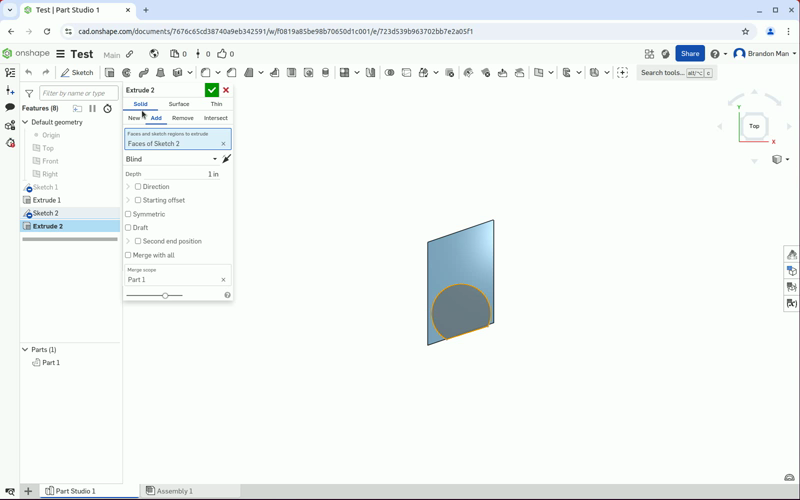
mouse_move(137, 120)
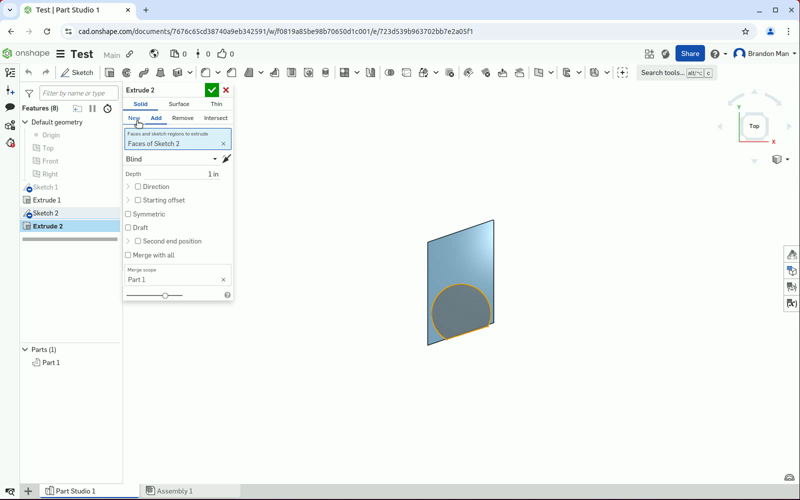
click(137, 120)
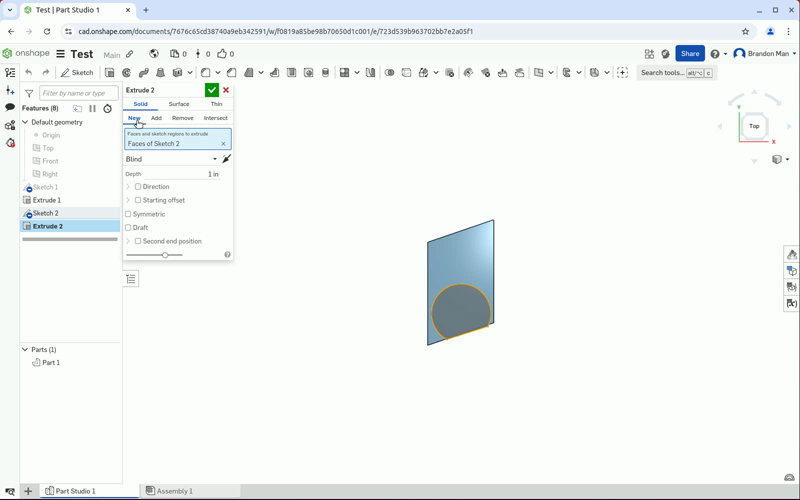
key(tab, 4)
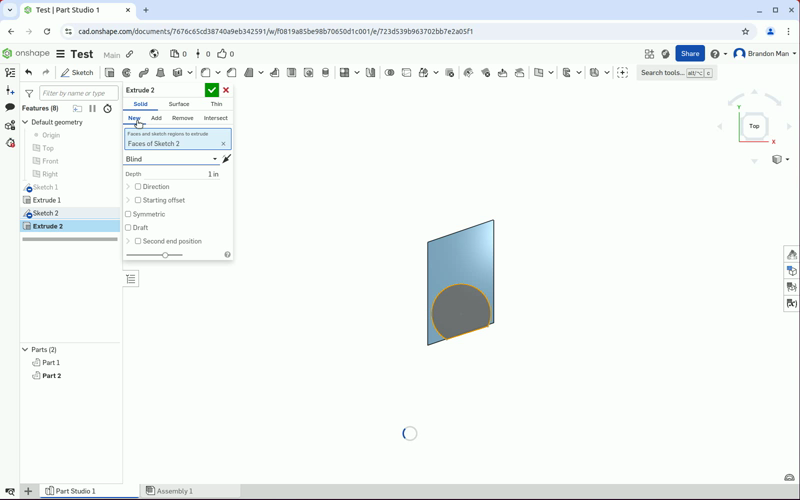
text(5.055)
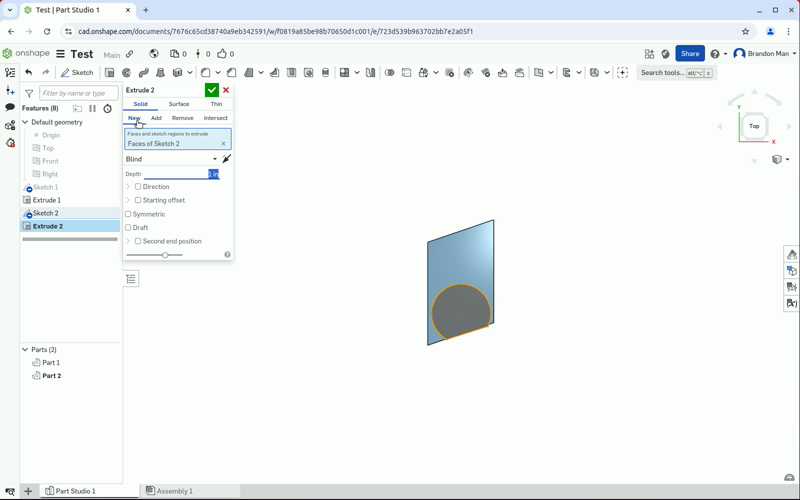
key(enter)
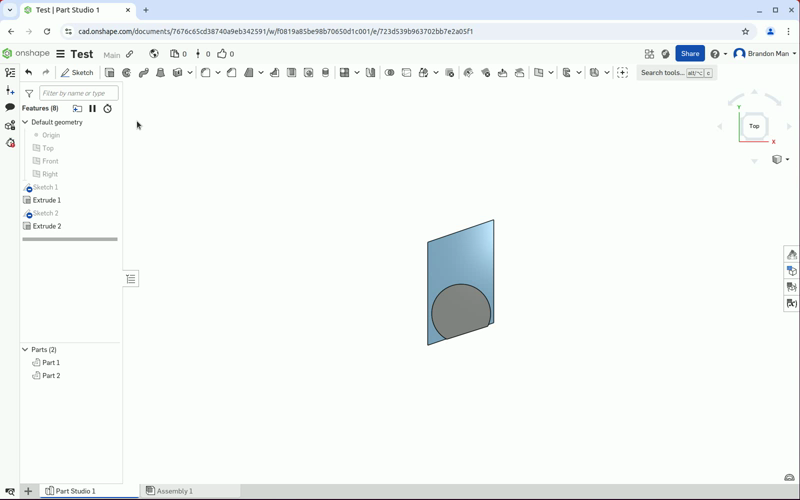
key(shift+h)
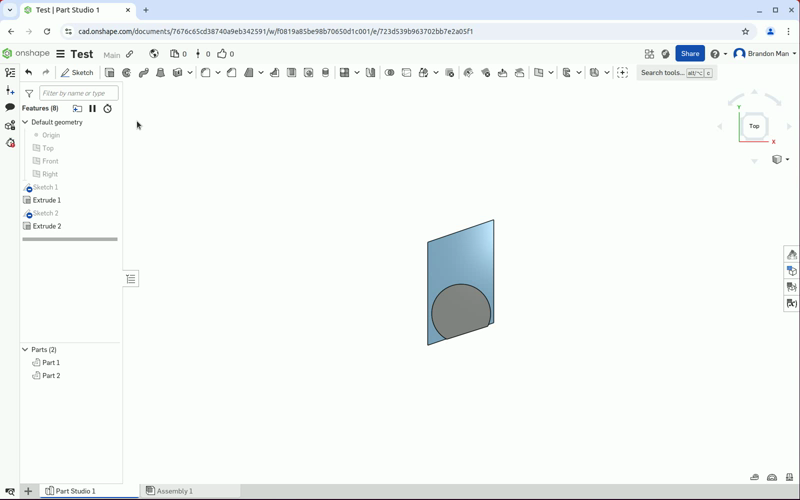
key(shift+h)
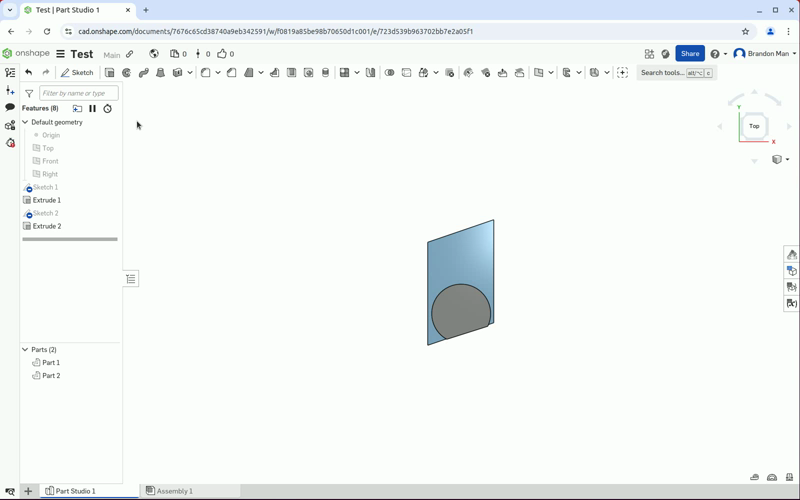
mouse_move(73, 189)
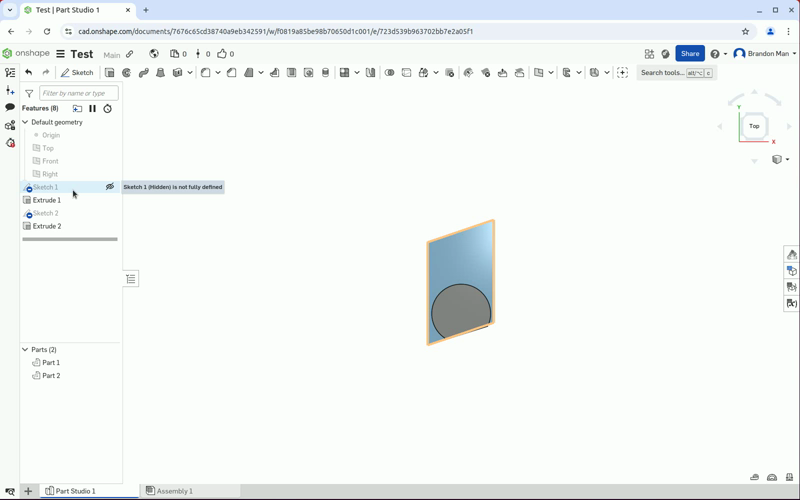
click(73, 189)
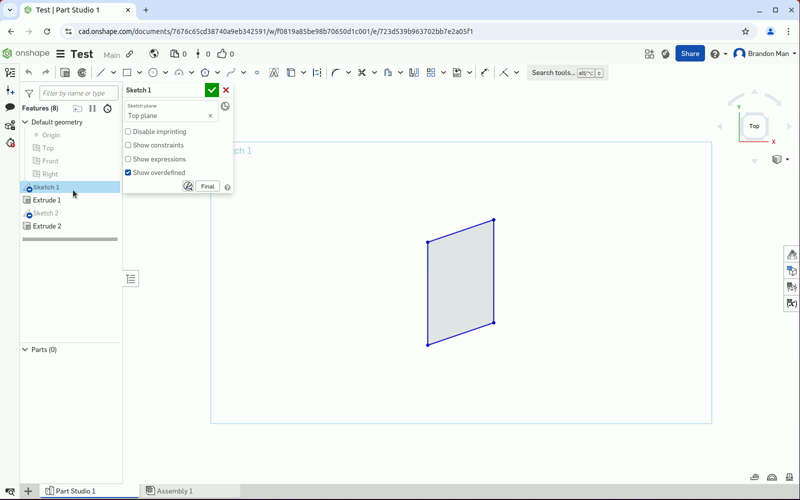
mouse_move(229, 92)
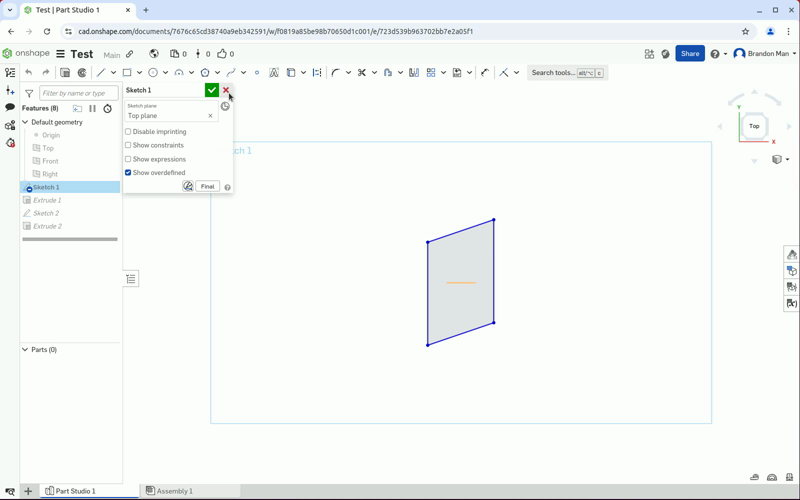
click(229, 92)
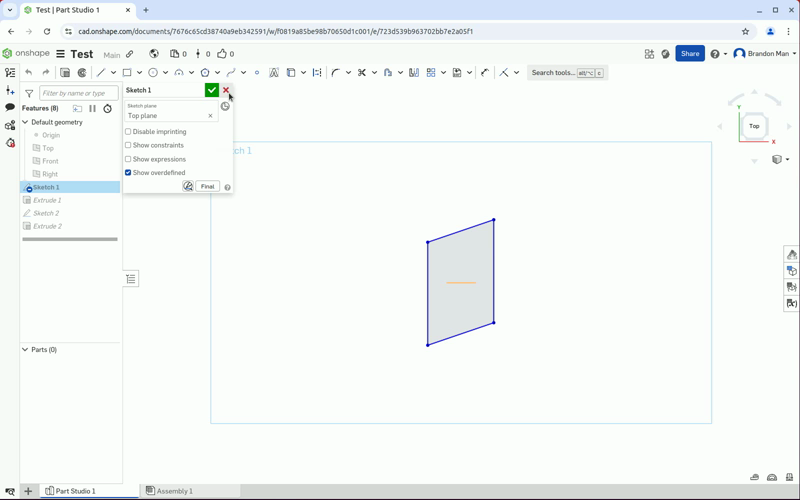
key(shift+s)
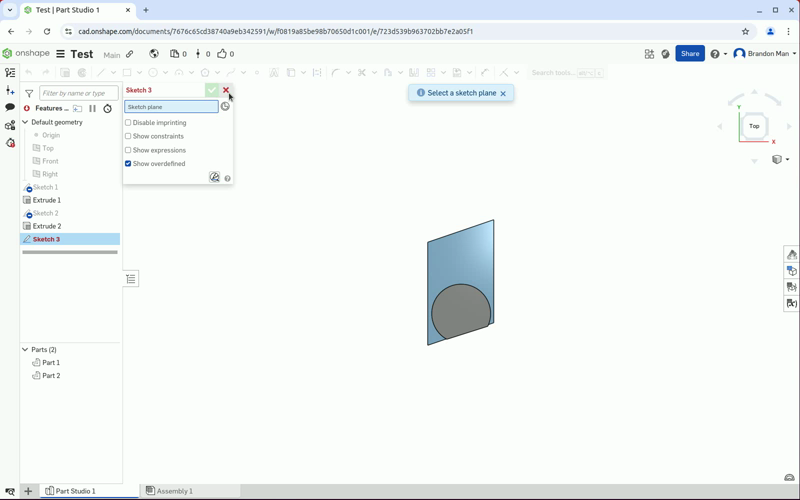
mouse_move(73, 150)
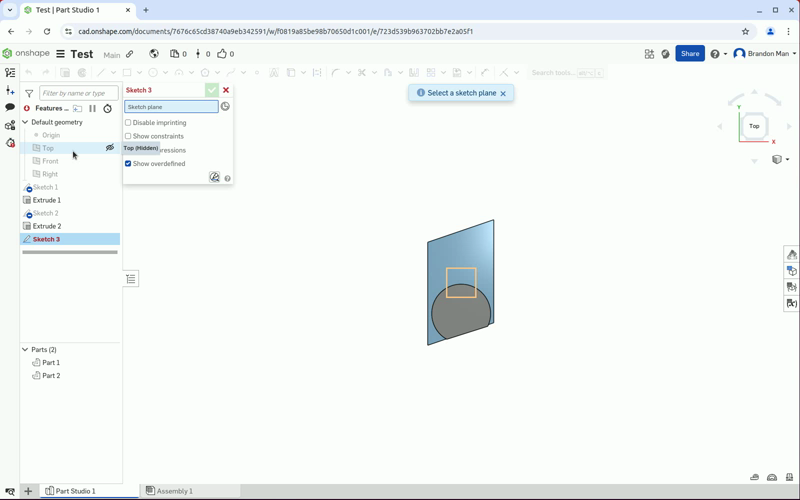
click(73, 150)
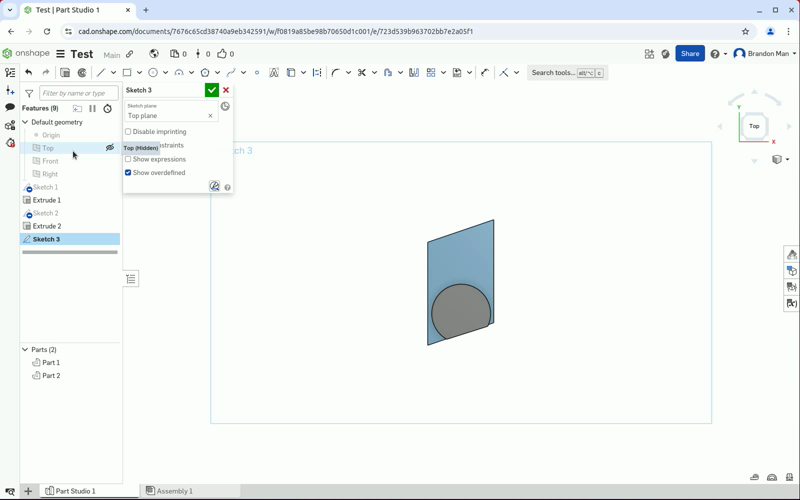
mouse_move(73, 352)
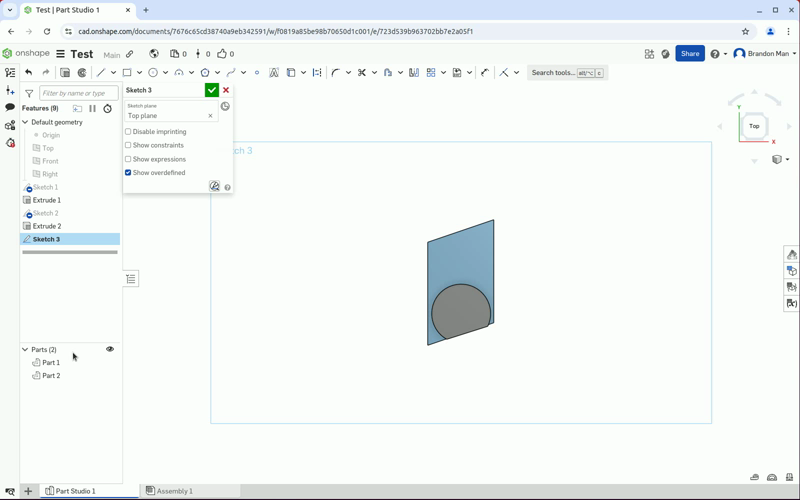
key(y)
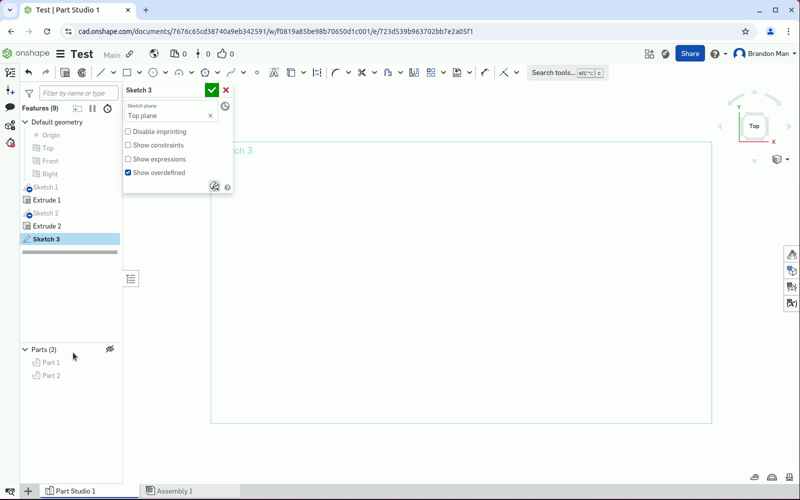
key(a)
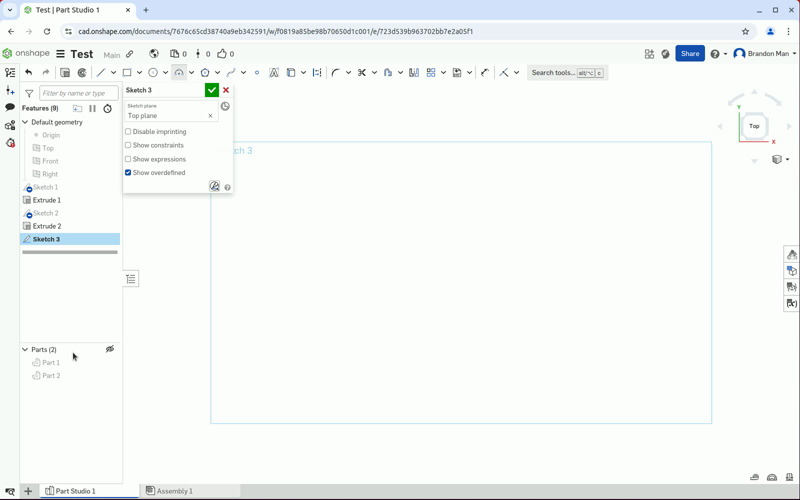
key_down(shift)
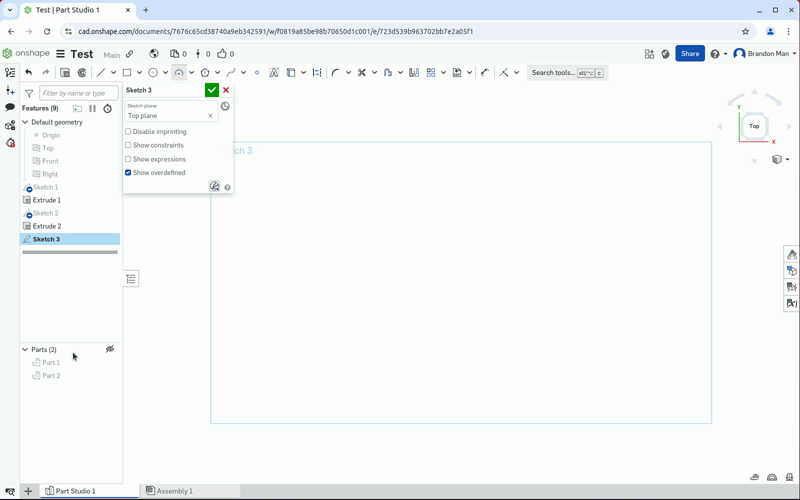
mouse_move(446, 339)
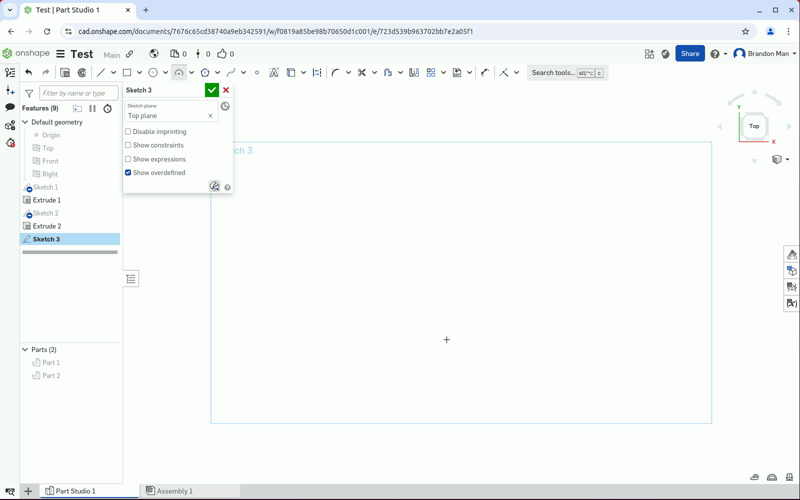
click(446, 339)
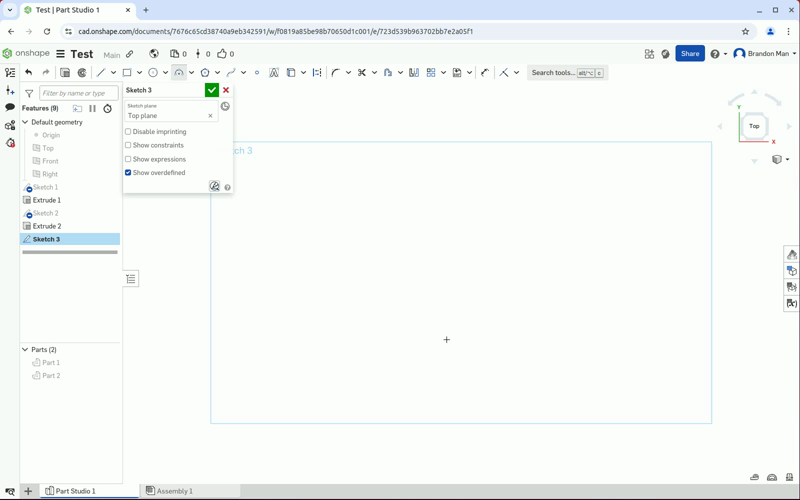
key_up(shift)
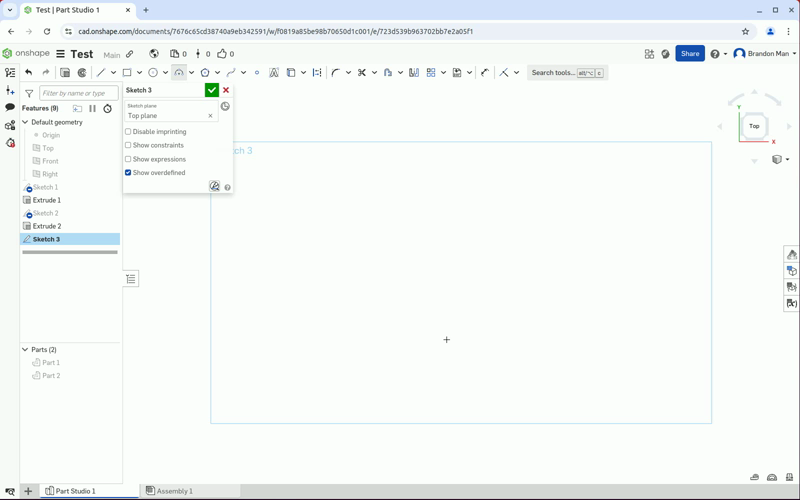
key_down(shift)
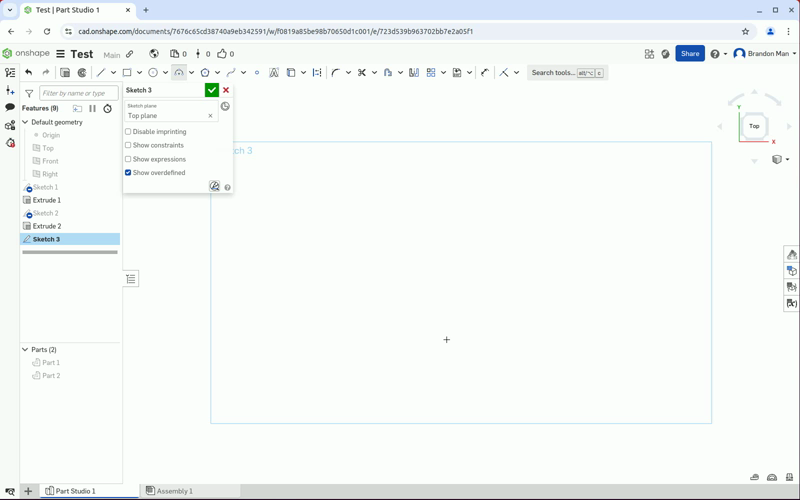
mouse_move(487, 325)
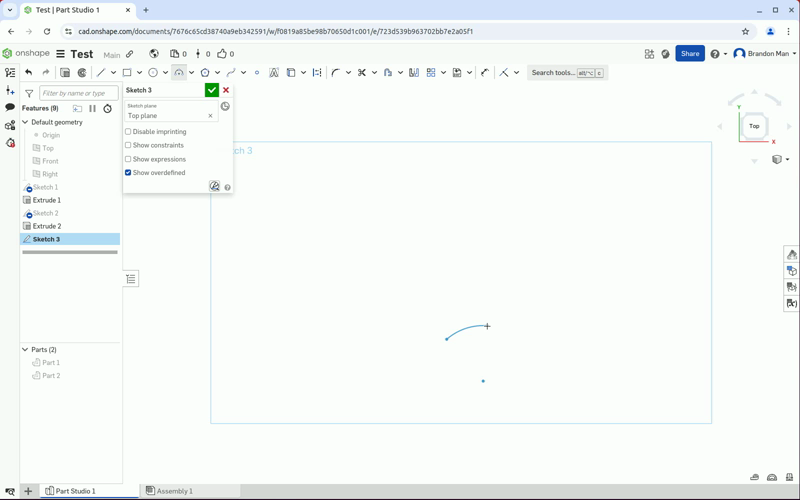
click(487, 325)
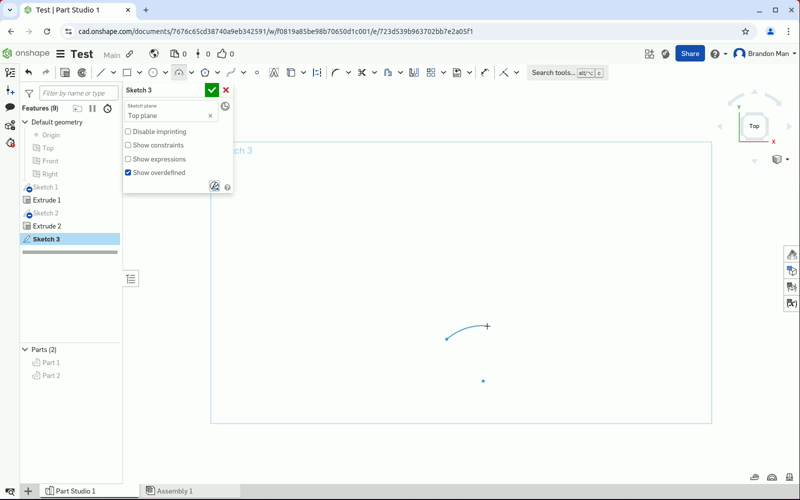
mouse_move(469, 341)
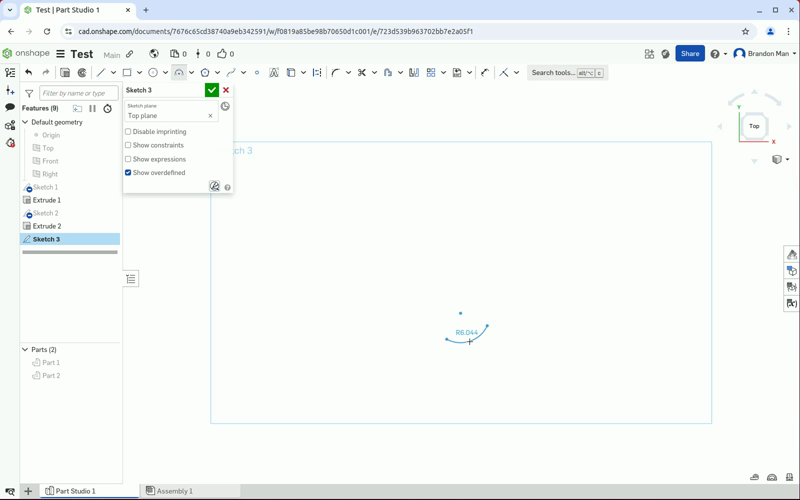
click(469, 341)
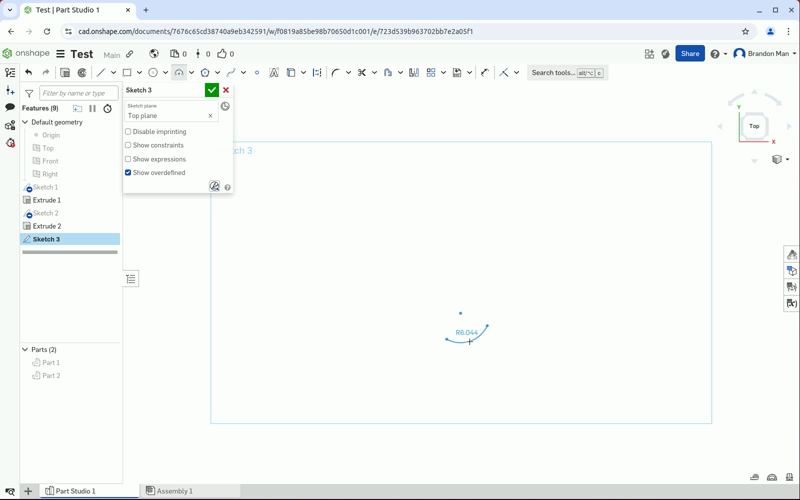
key_up(shift)
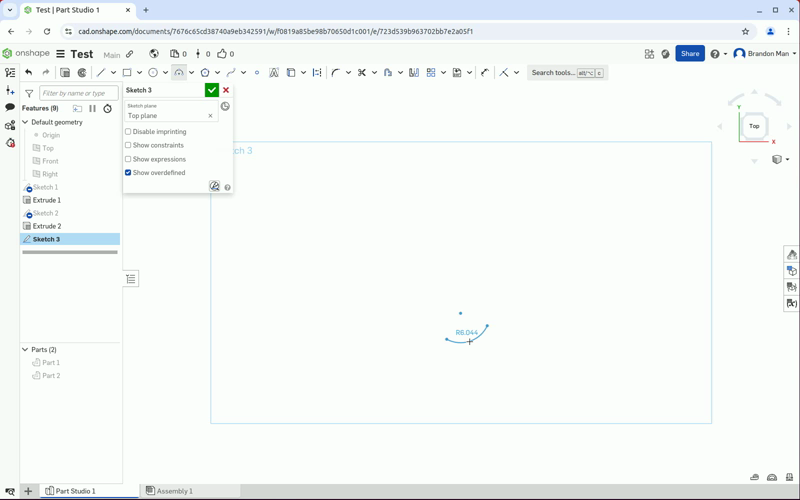
key(esc)
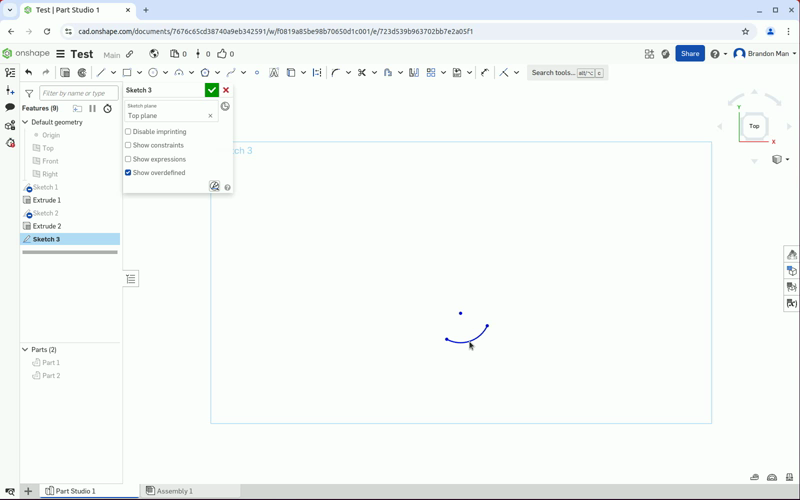
key(l)
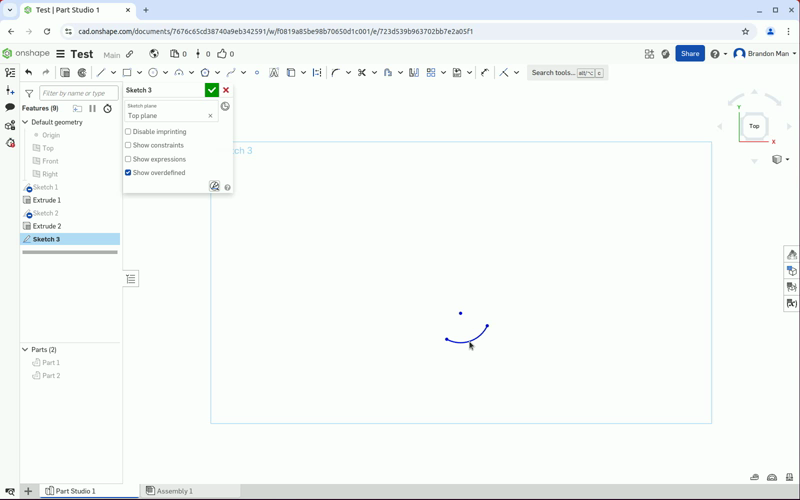
mouse_move(487, 325)
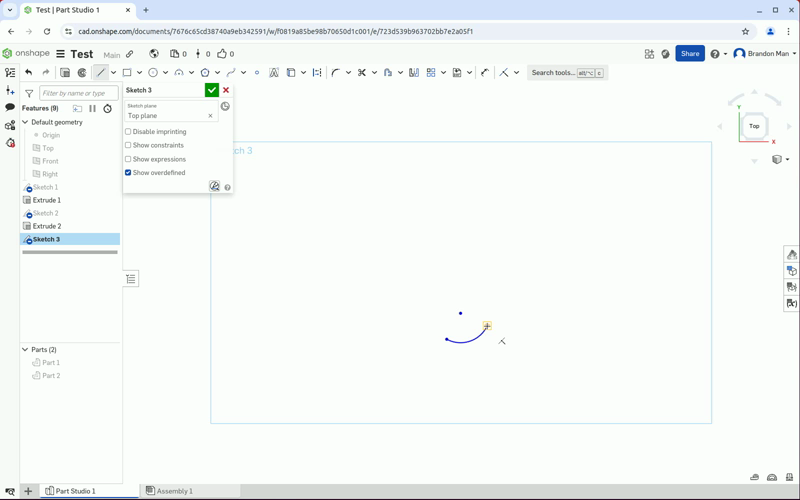
click(487, 325)
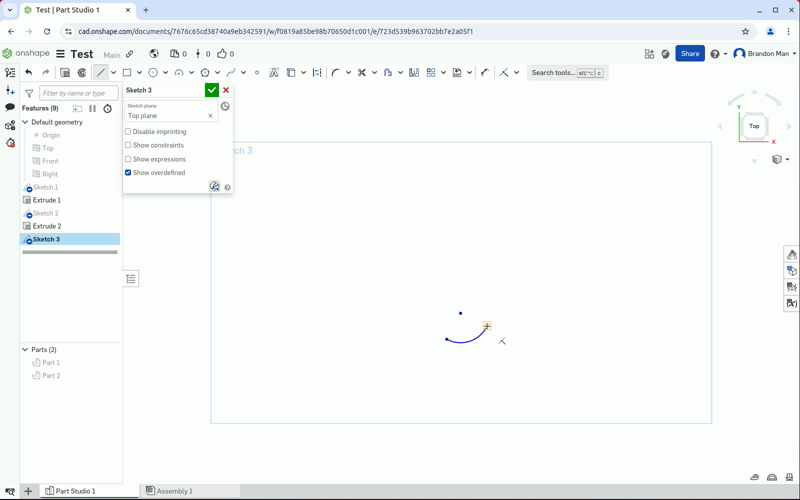
mouse_move(517, 325)
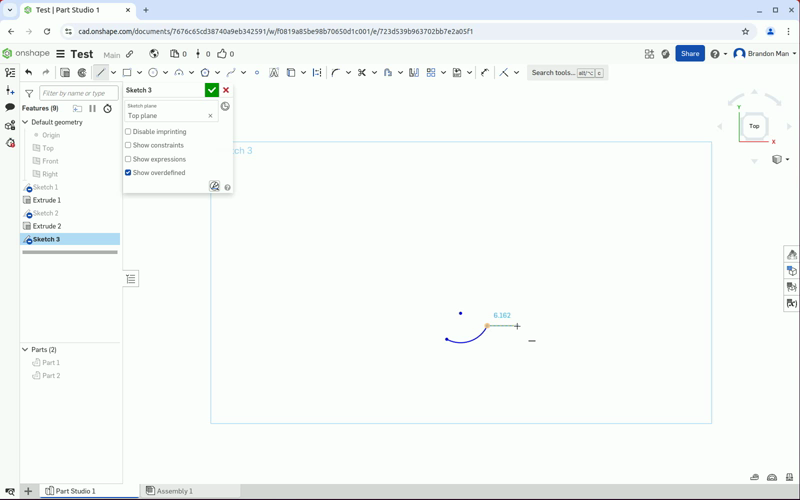
key_down(shift)
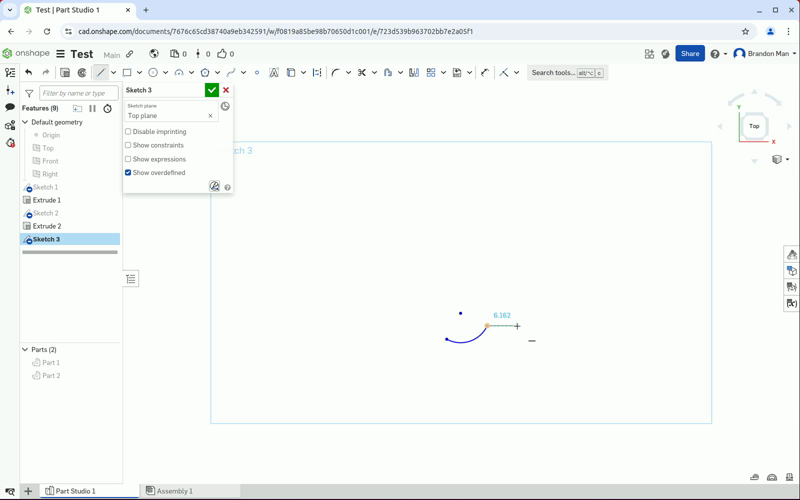
mouse_move(446, 339)
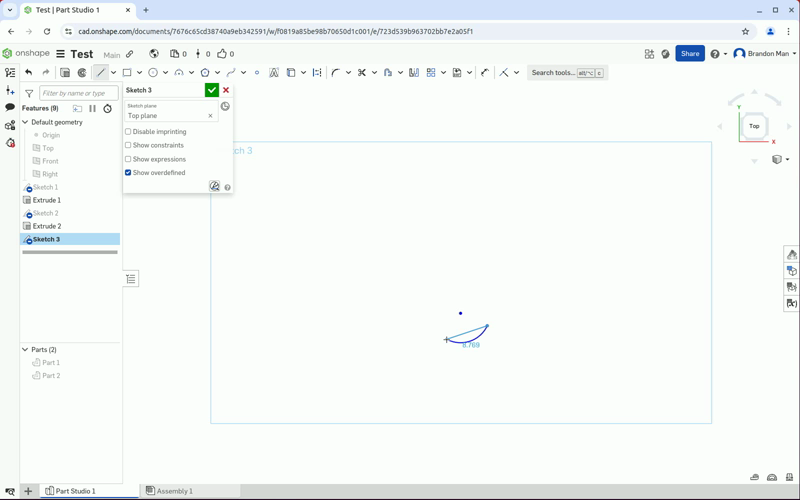
key_up(shift)
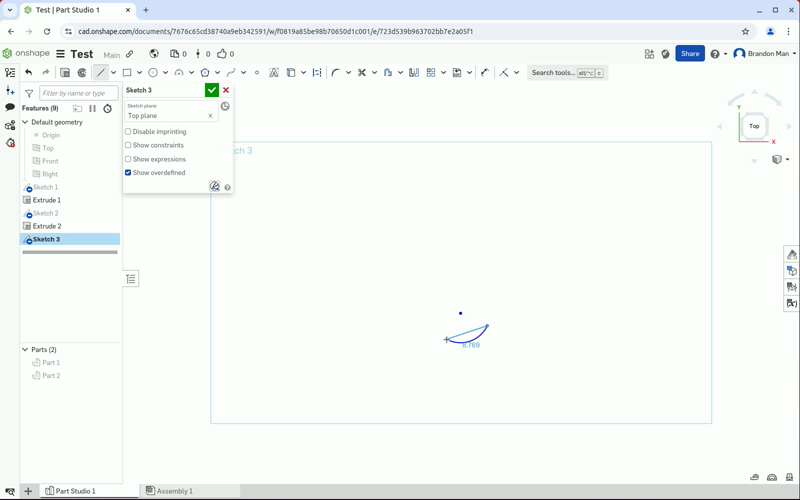
click(446, 339)
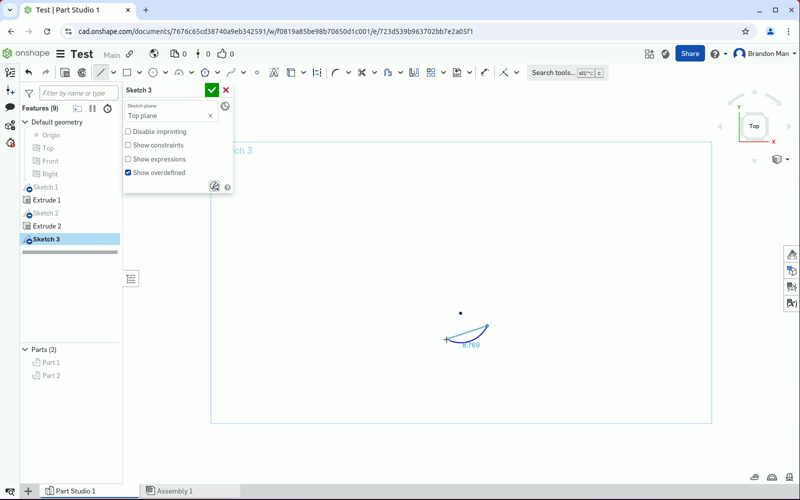
key(esc)
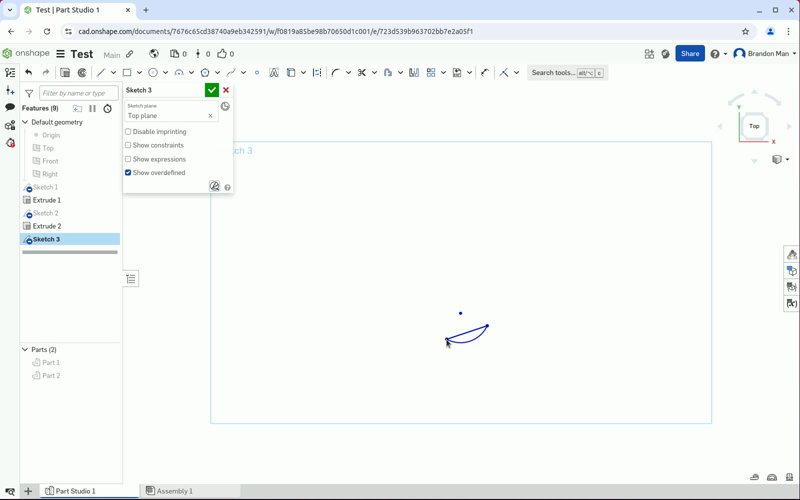
mouse_move(471, 336)
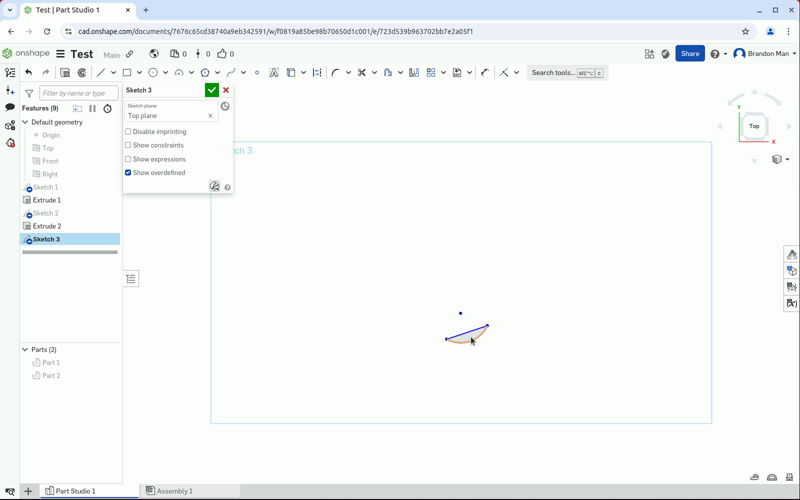
scroll(6)
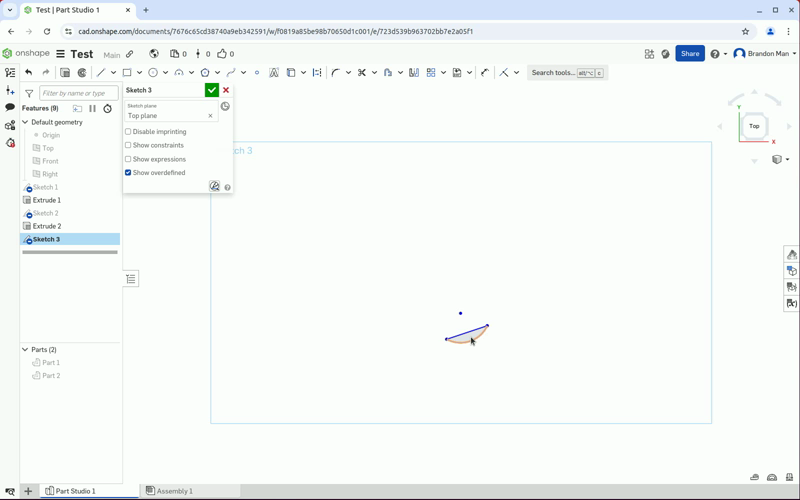
scroll(6)
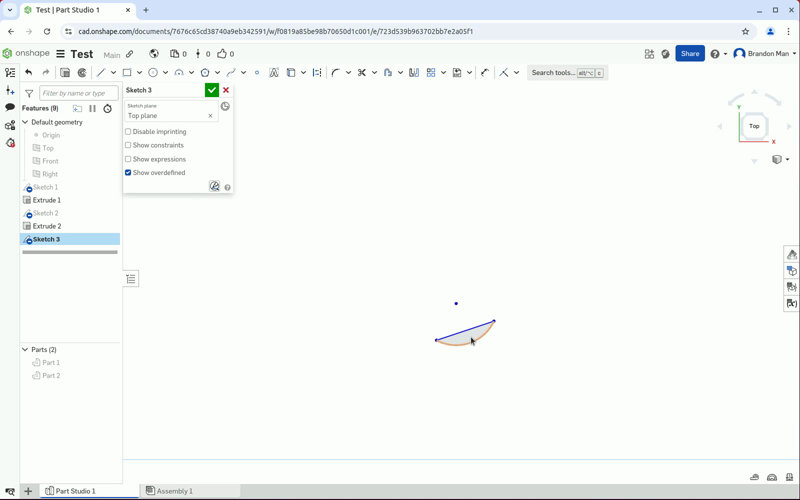
scroll(6)
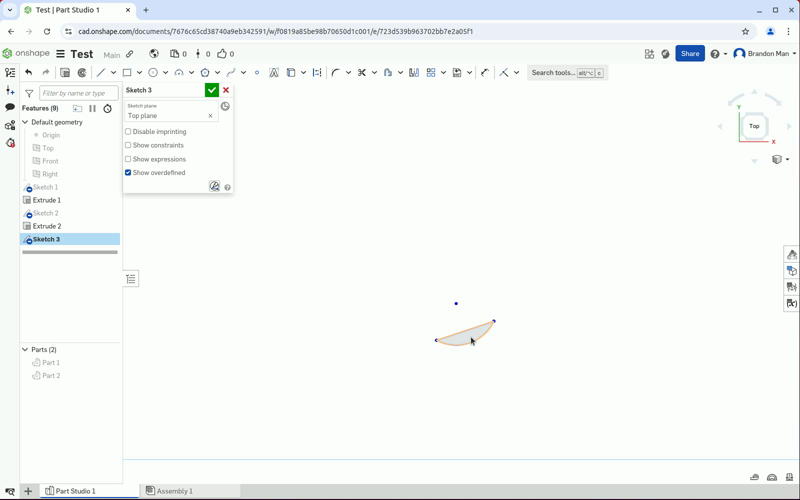
scroll(6)
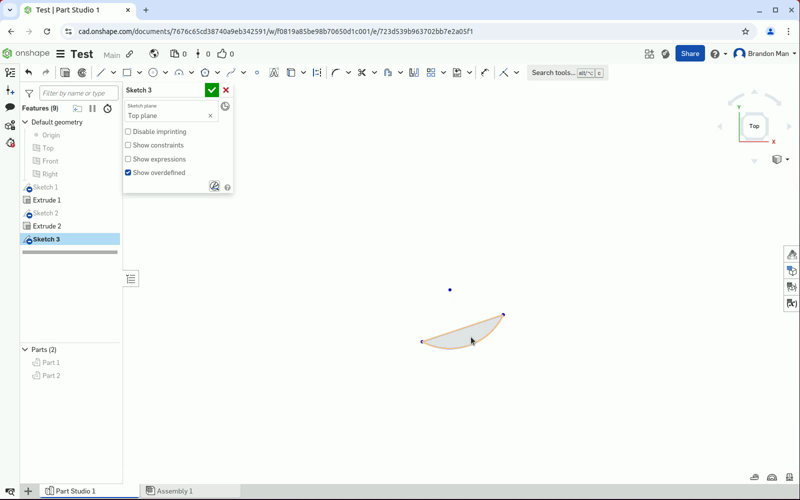
scroll(6)
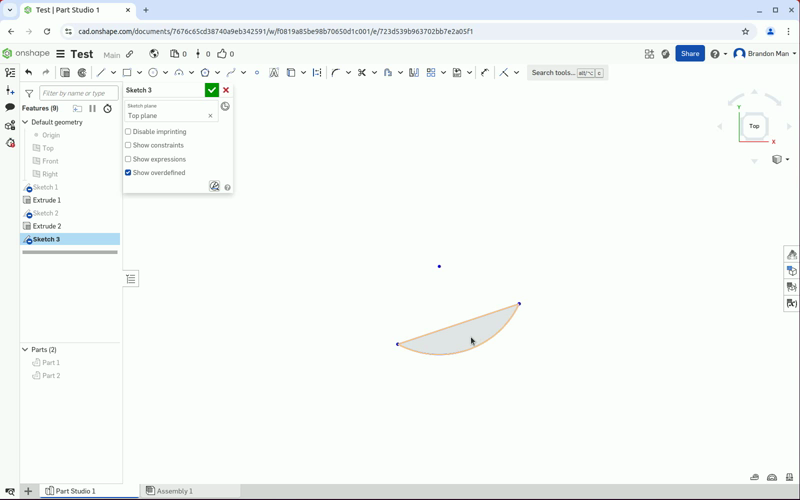
scroll(6)
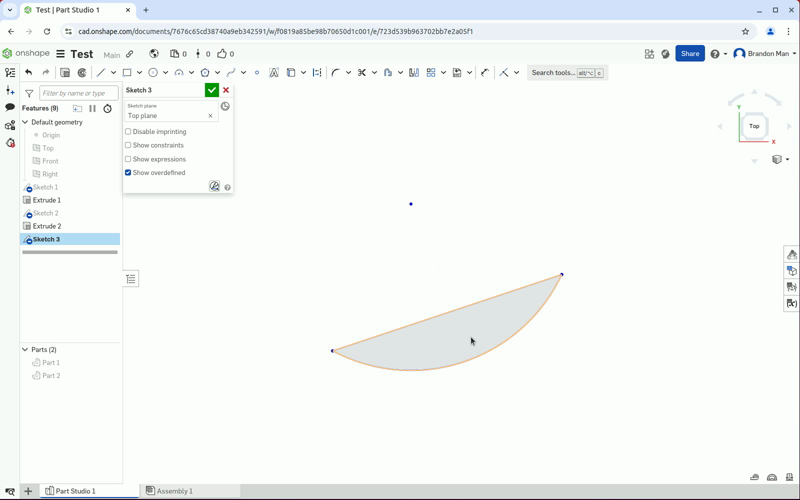
scroll(6)
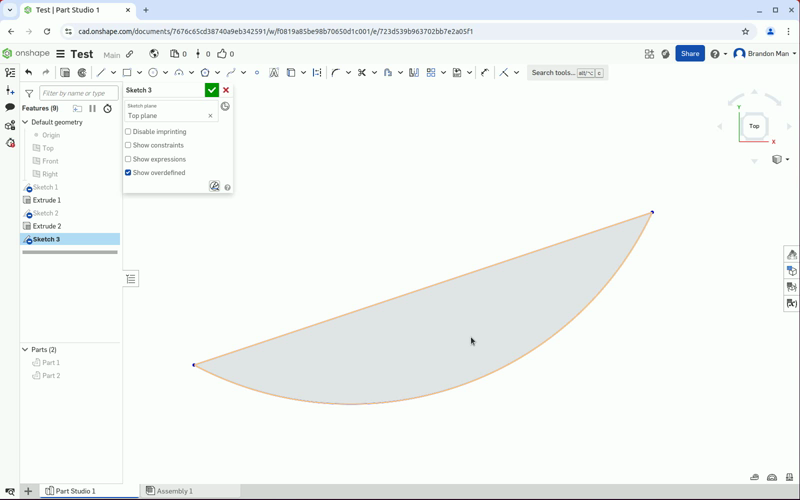
click(471, 336)
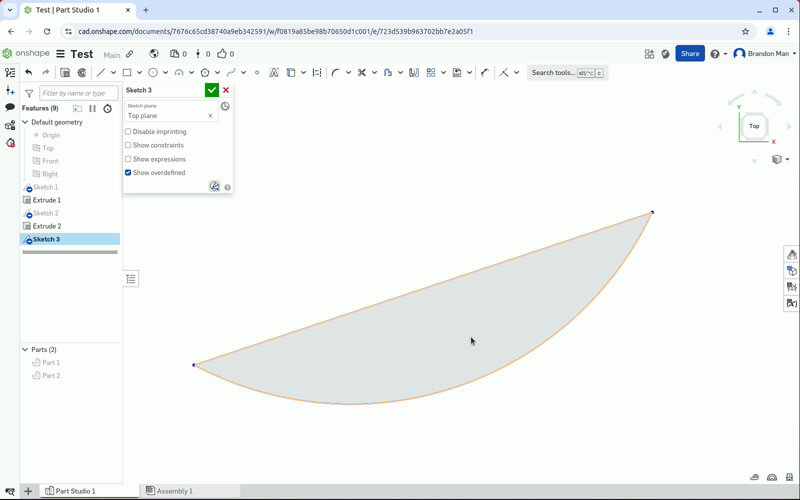
scroll(-6)
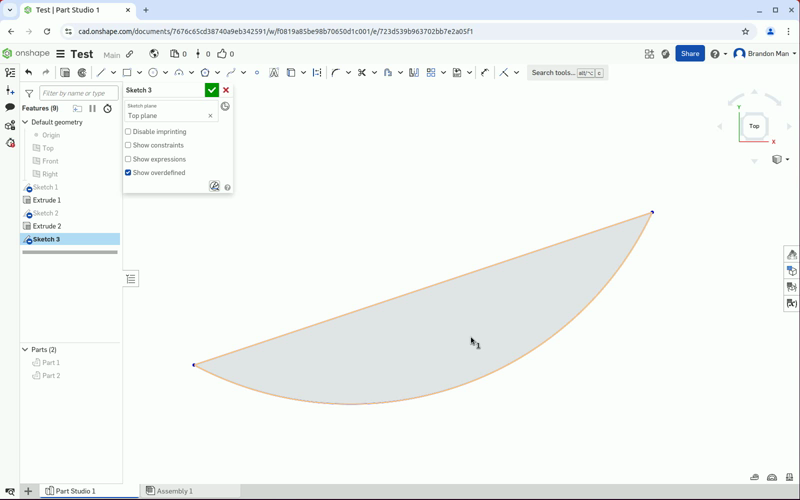
scroll(-6)
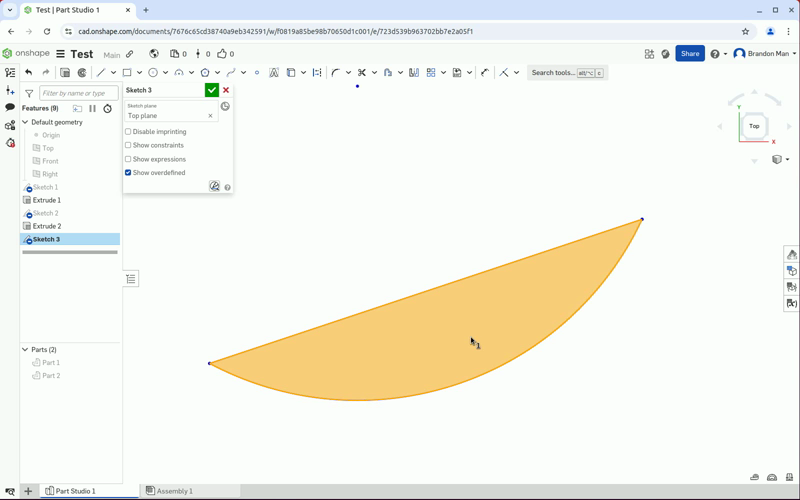
scroll(-6)
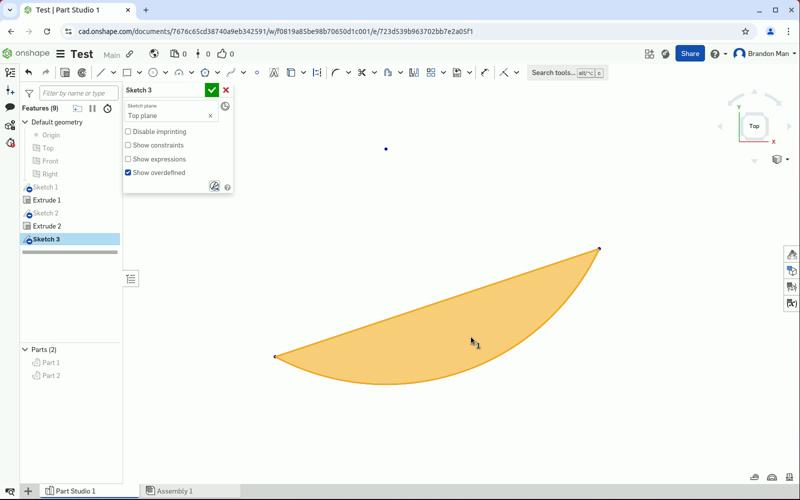
scroll(-6)
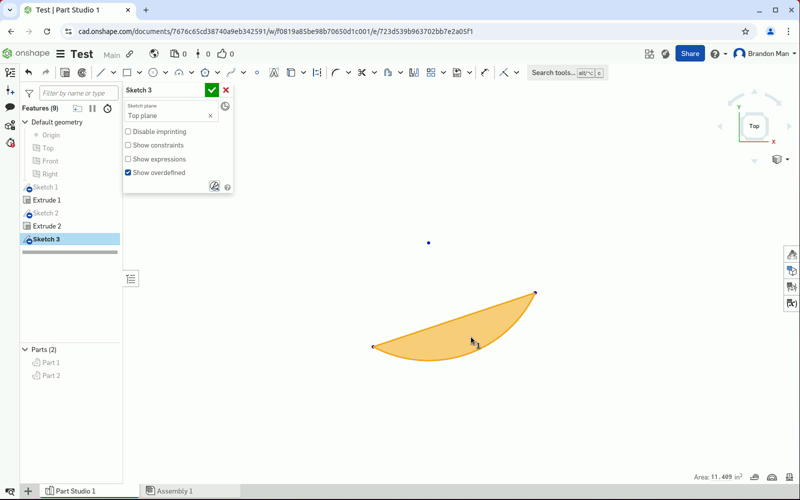
scroll(-6)
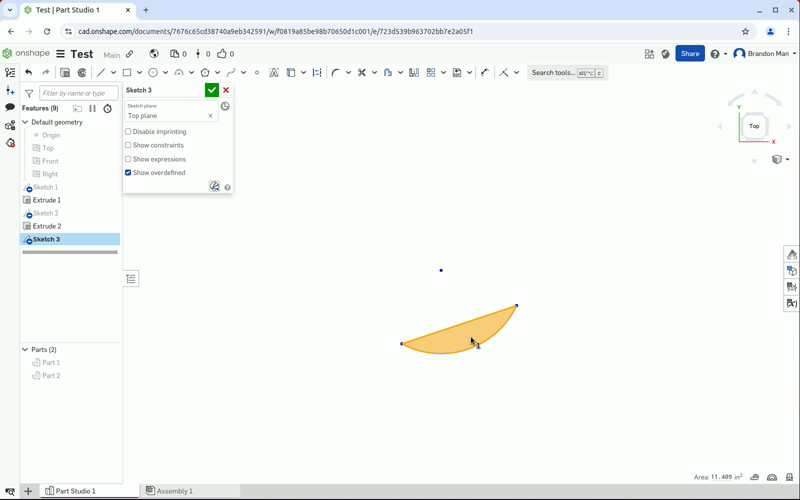
scroll(-6)
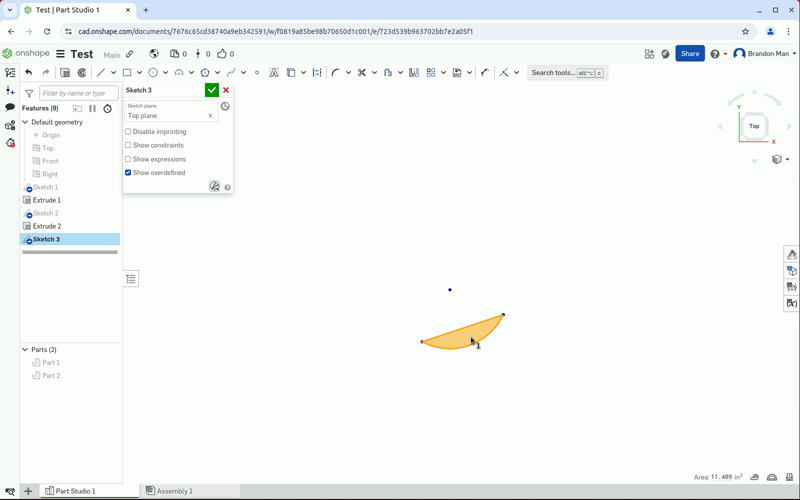
scroll(-6)
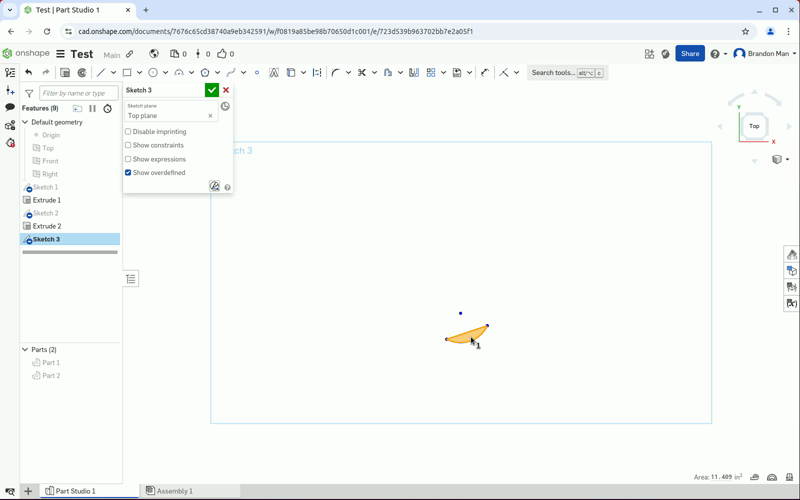
mouse_move(73, 352)
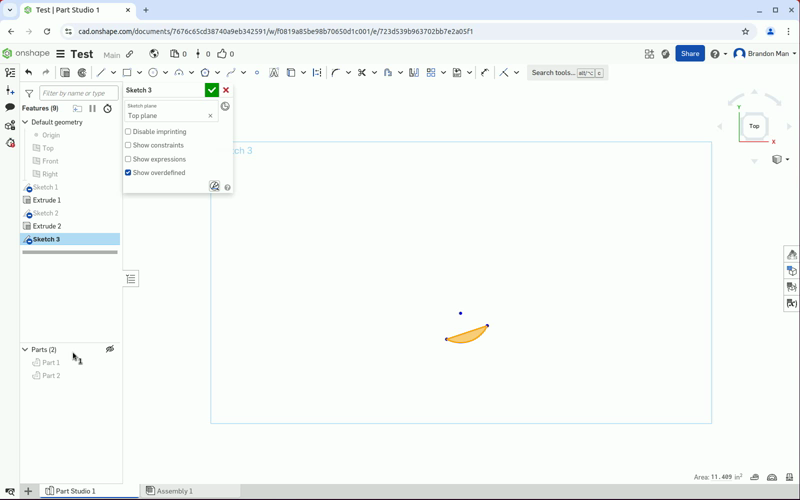
key(shift+y)
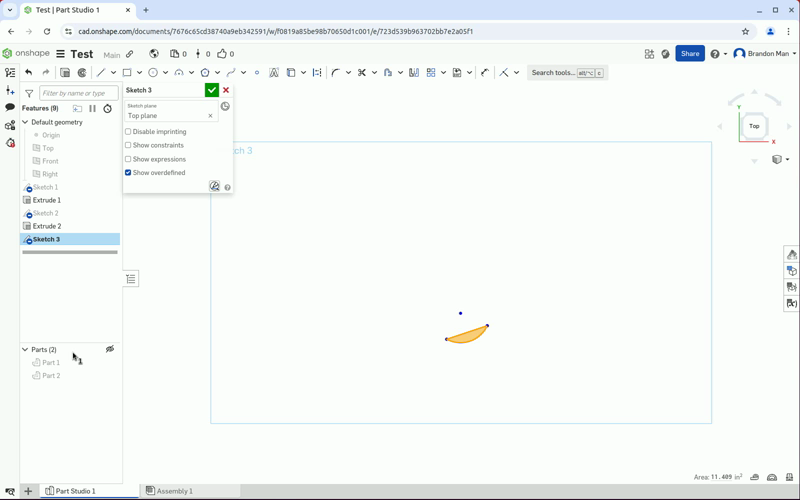
key(shift+e)
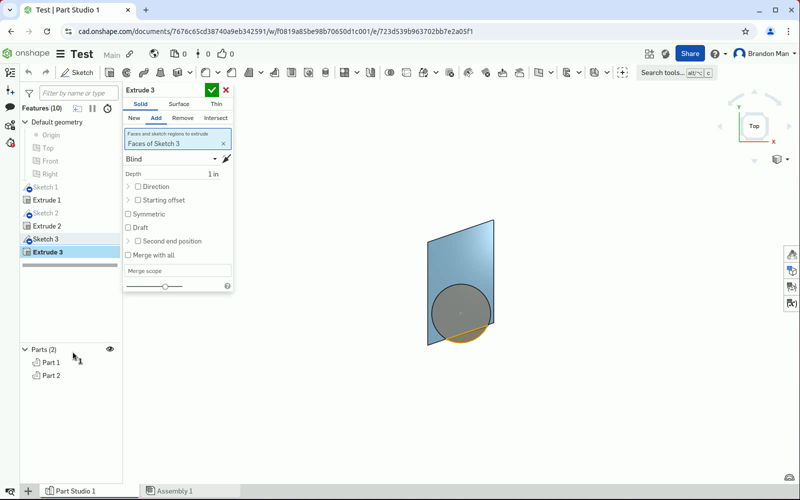
mouse_move(143, 106)
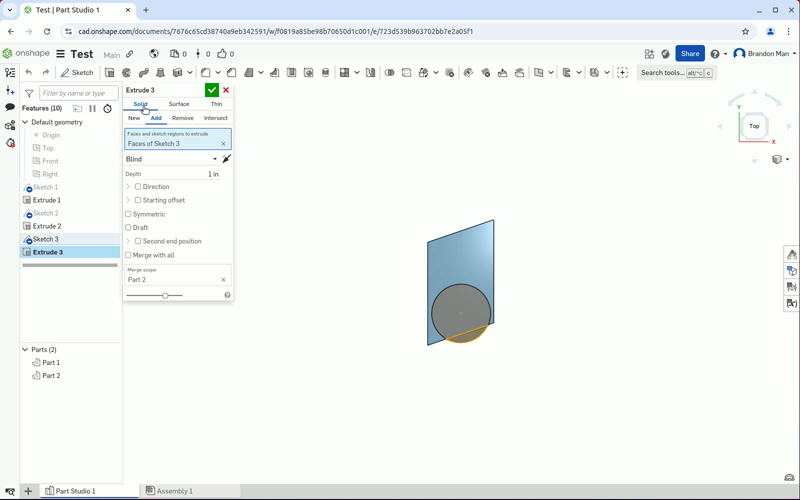
click(143, 106)
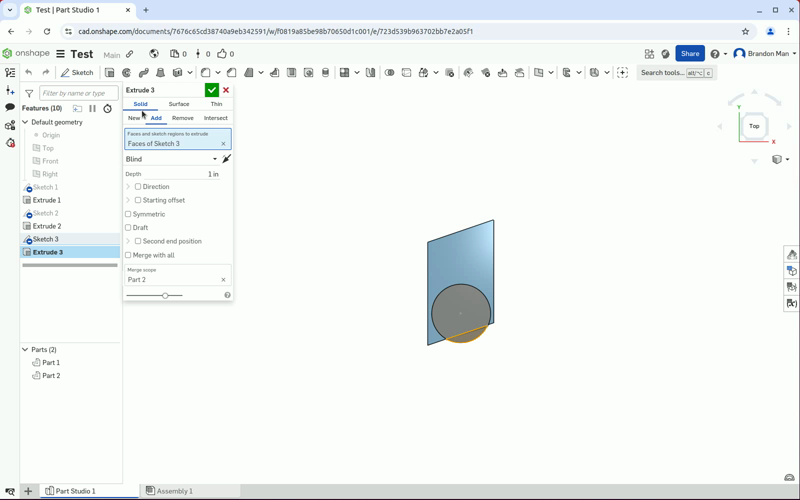
mouse_move(137, 120)
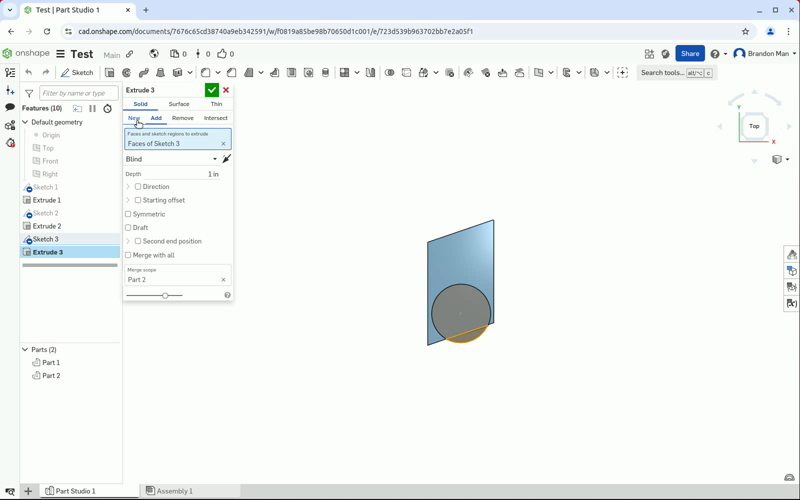
click(137, 120)
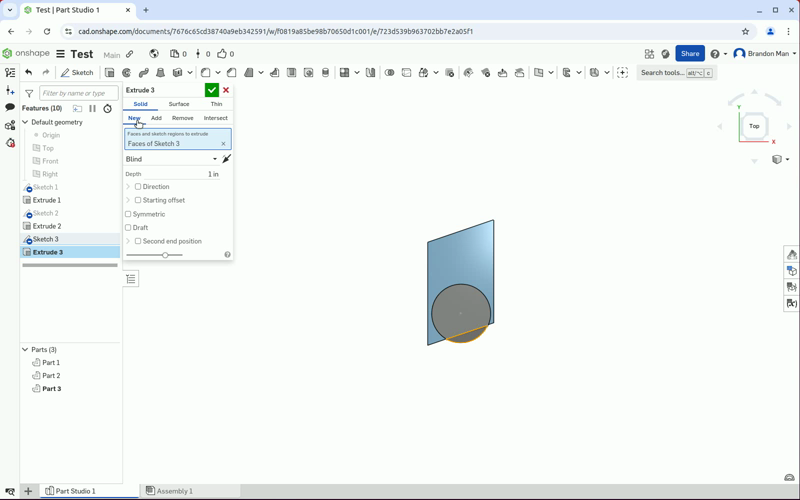
key(tab, 4)
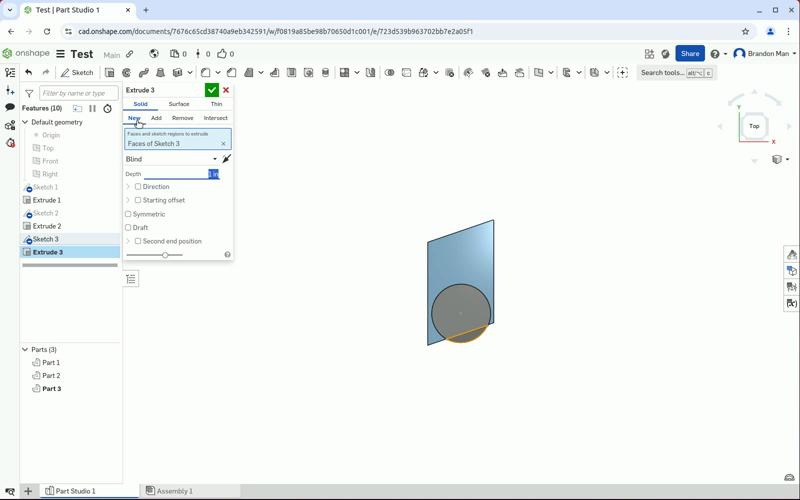
text(5.055)
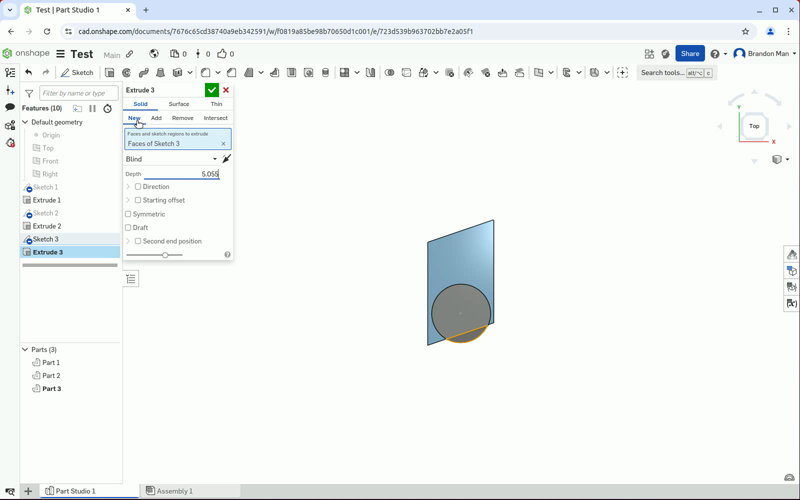
key(enter)
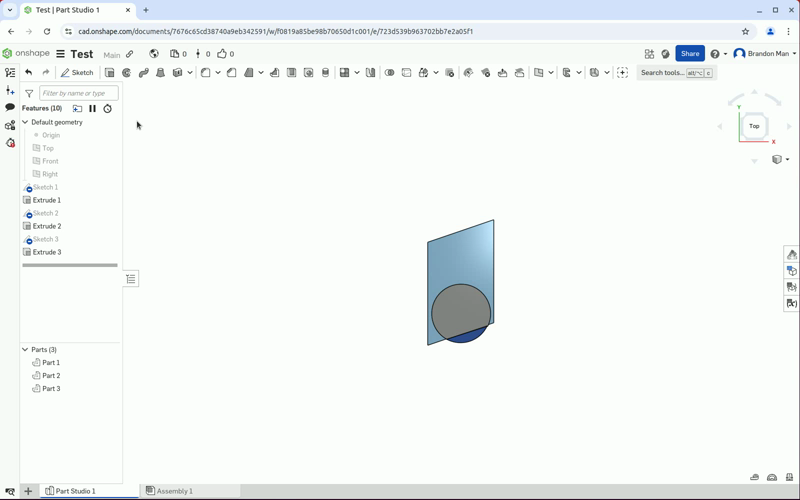
key(shift+h)
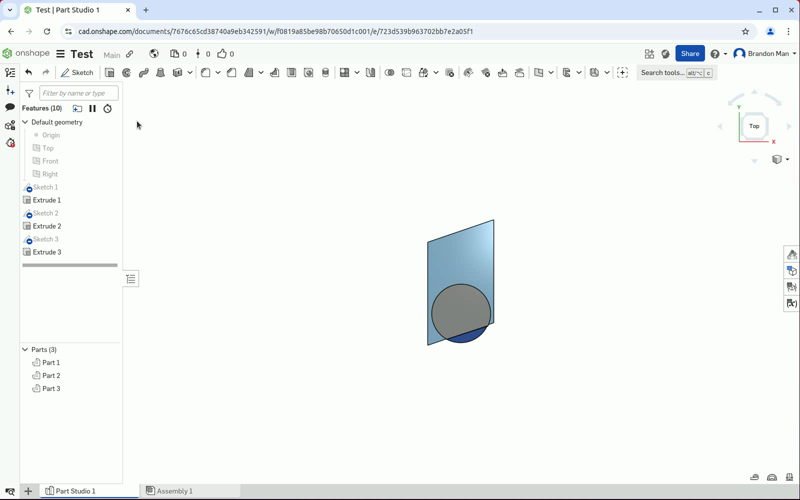
key(shift+h)
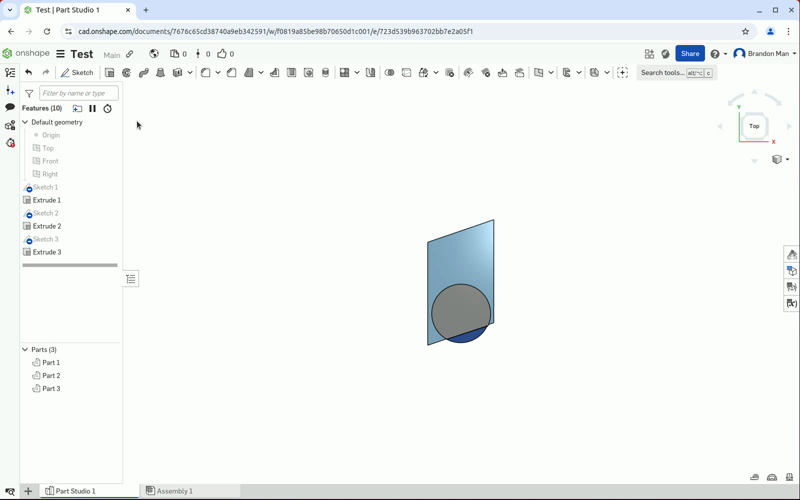
mouse_move(73, 189)
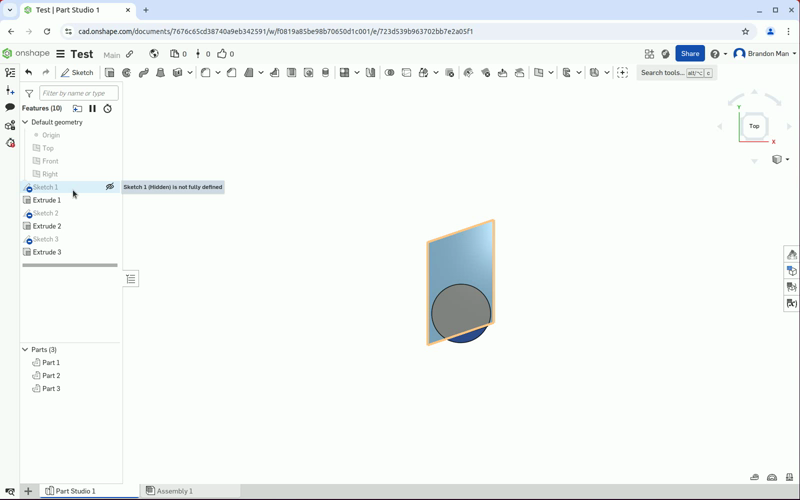
click(73, 189)
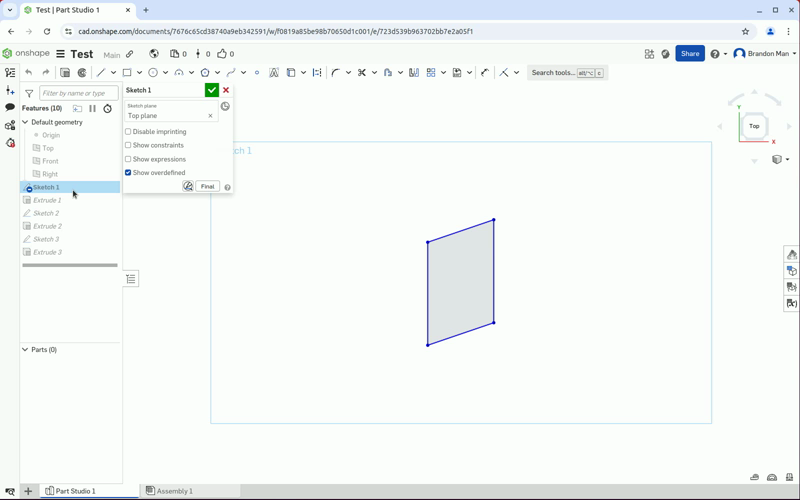
mouse_move(229, 92)
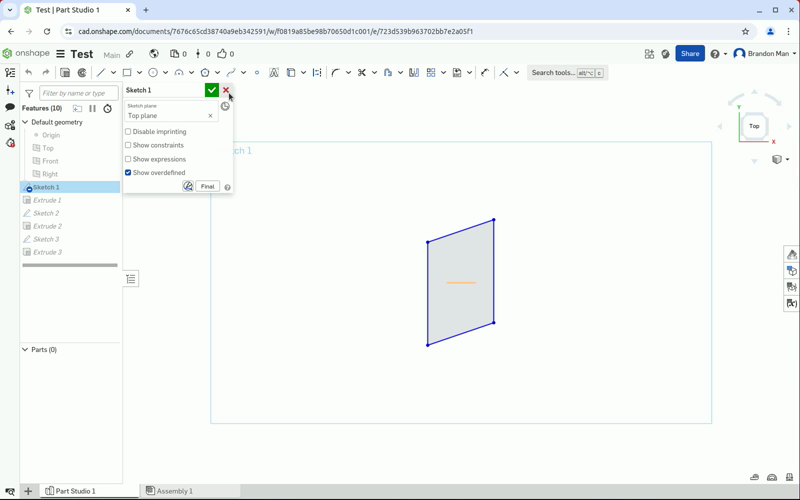
click(229, 92)
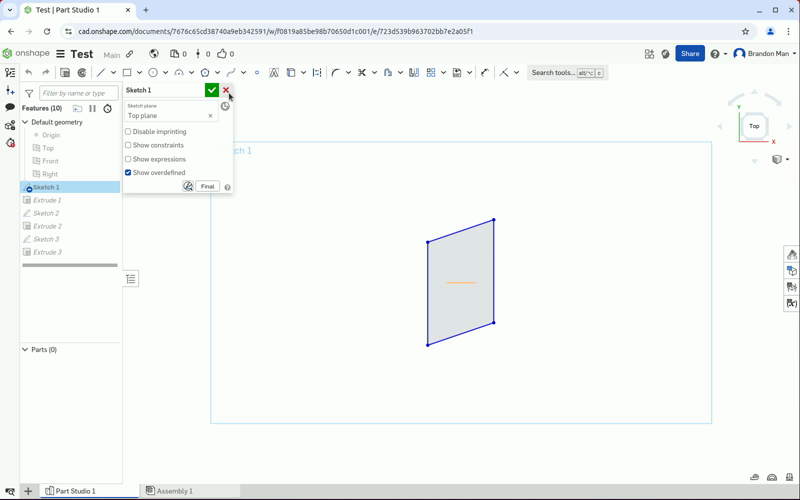
key(shift+s)
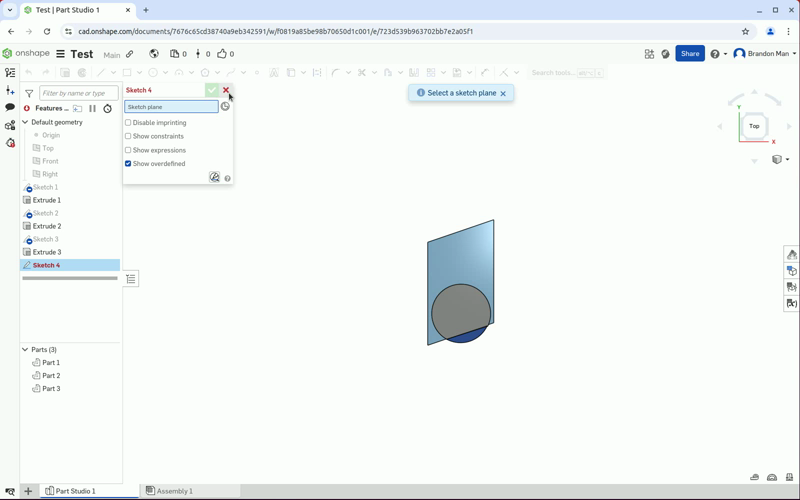
mouse_move(73, 150)
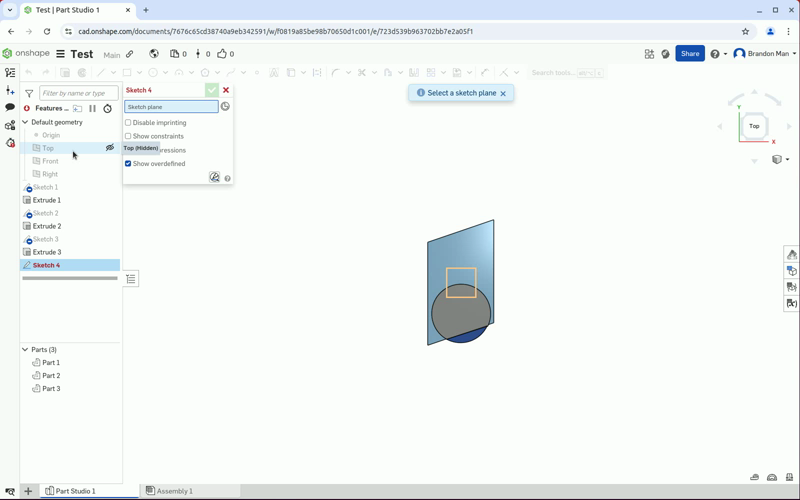
click(73, 150)
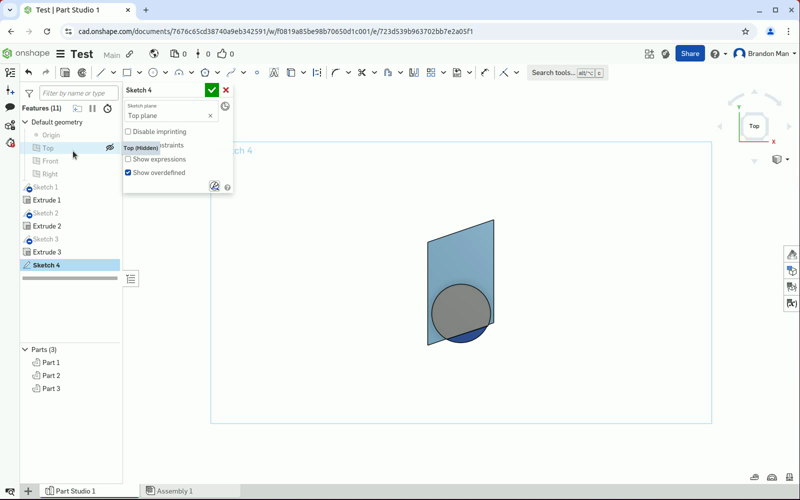
mouse_move(73, 352)
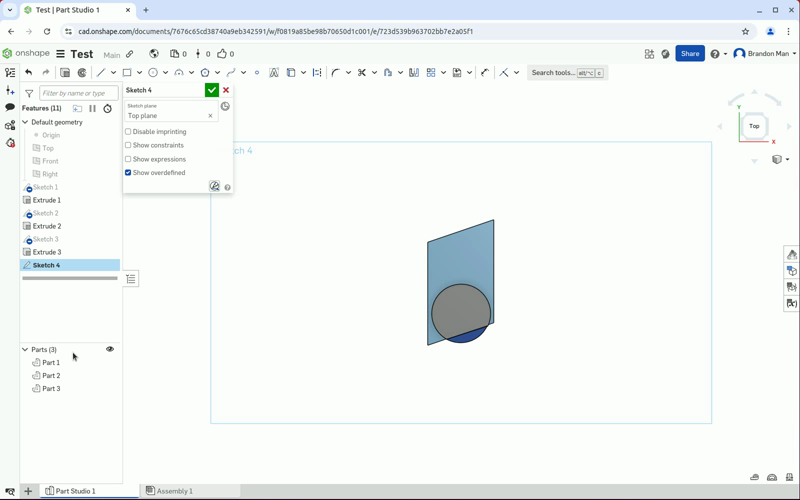
key(y)
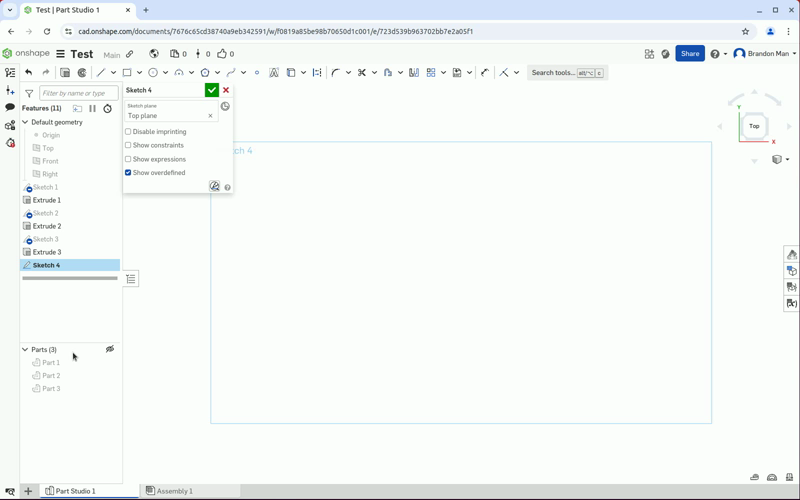
key(c)
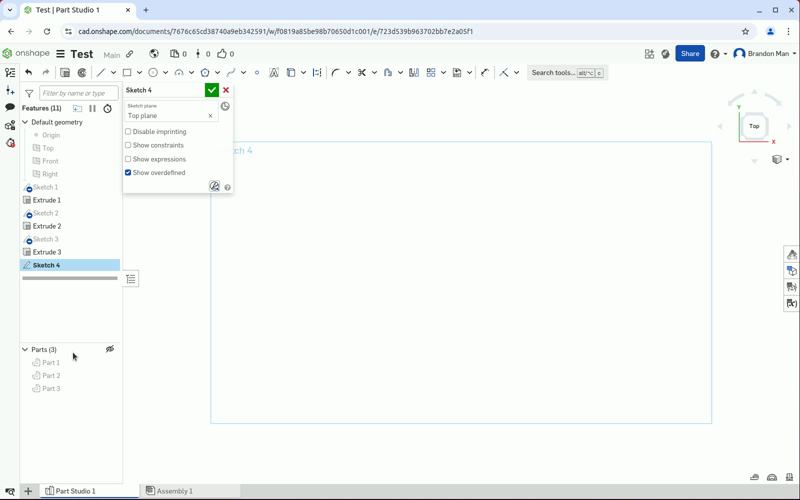
key_down(shift)
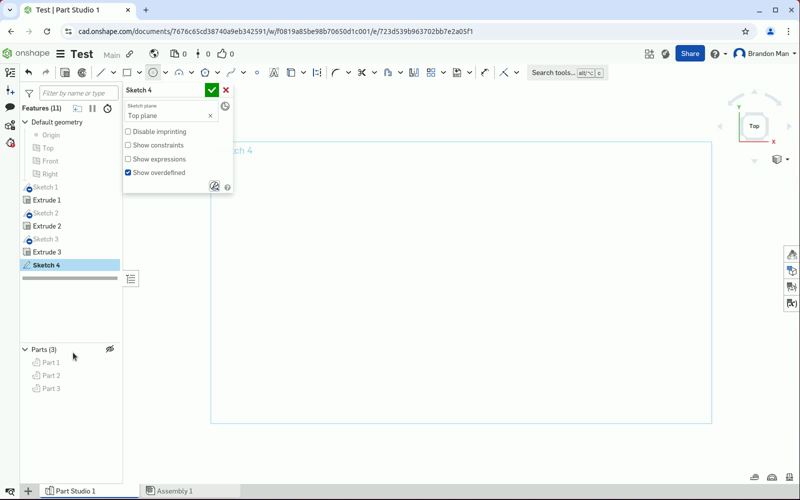
mouse_move(460, 314)
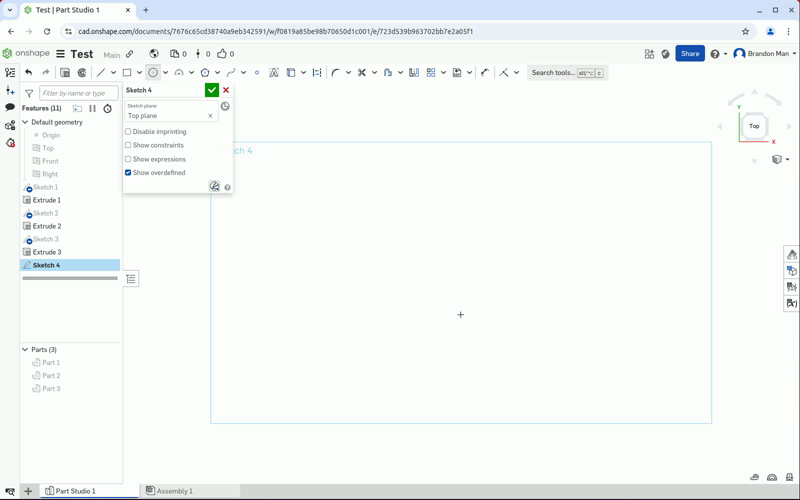
click(460, 314)
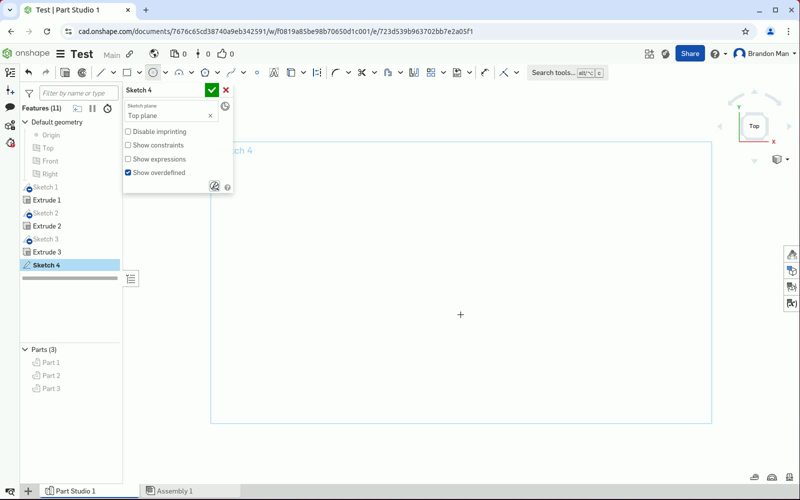
key_up(shift)
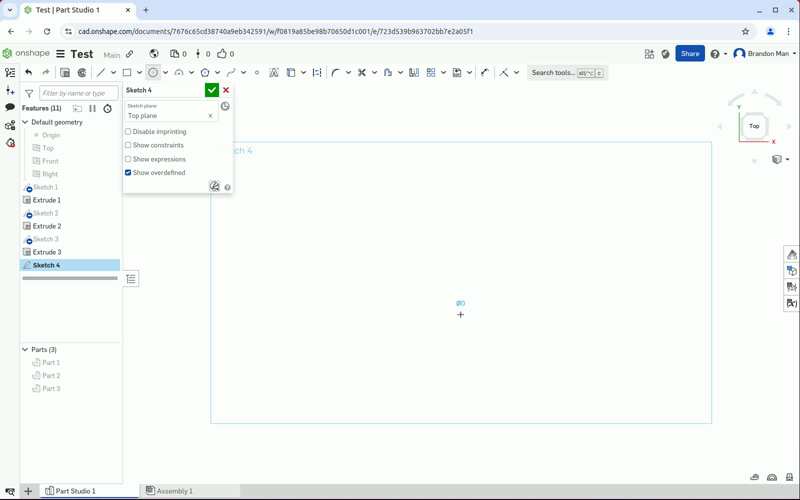
mouse_move(473, 314)
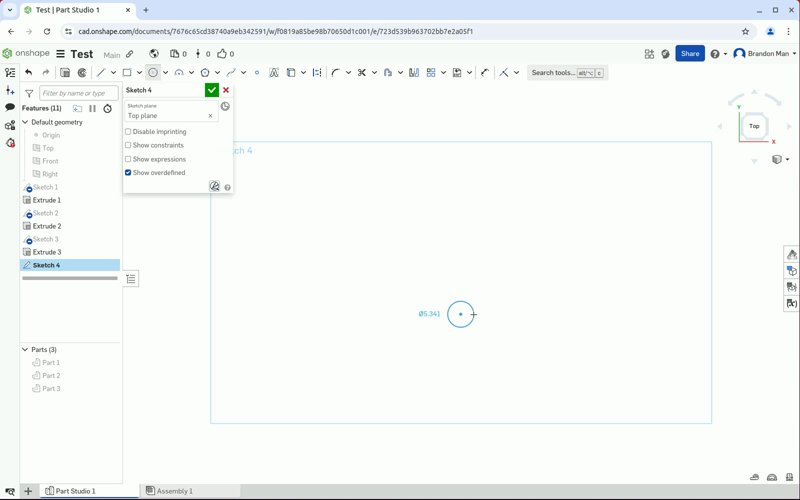
click(473, 314)
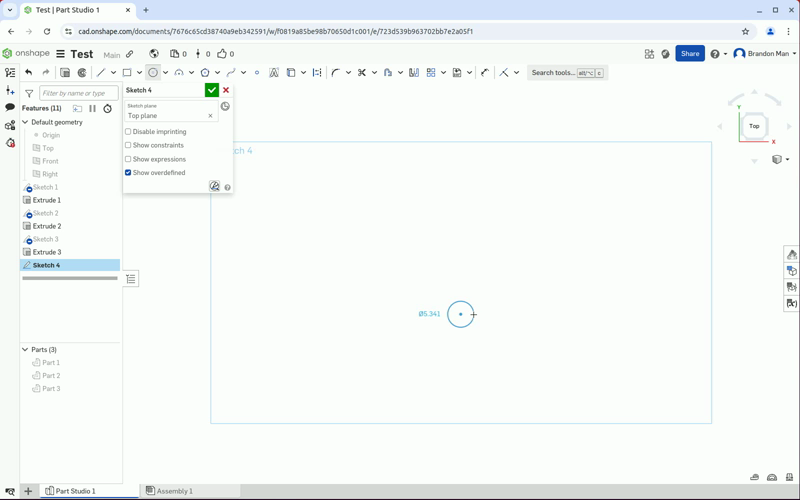
key(esc)
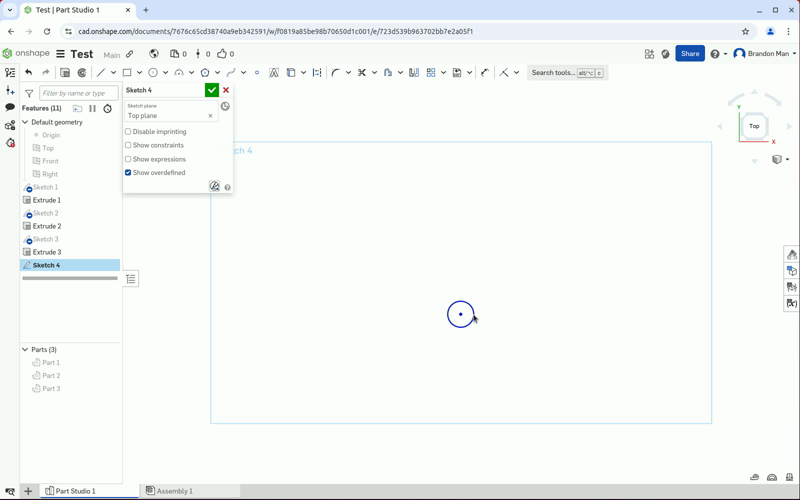
mouse_move(468, 315)
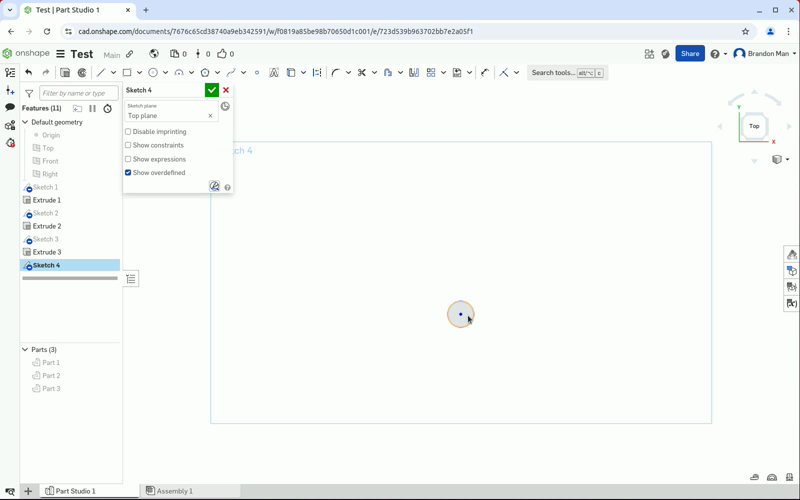
scroll(6)
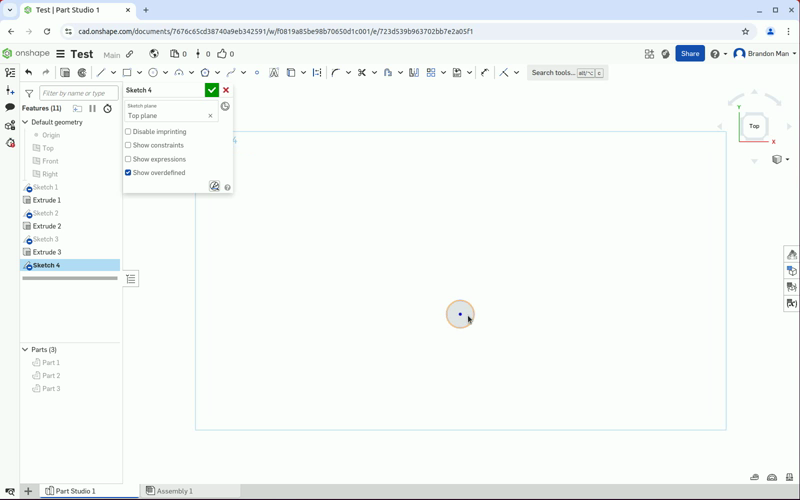
scroll(6)
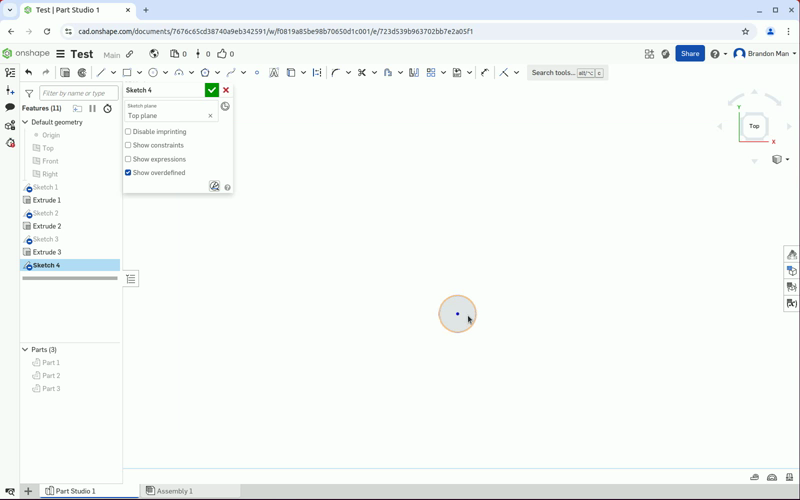
scroll(6)
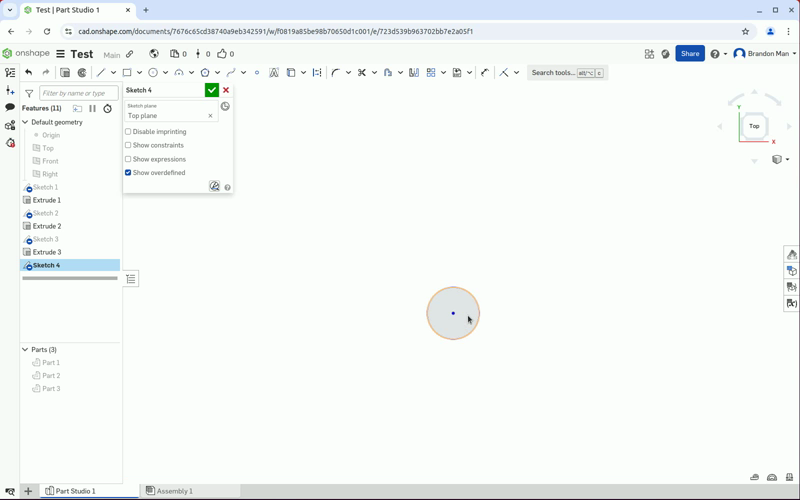
scroll(6)
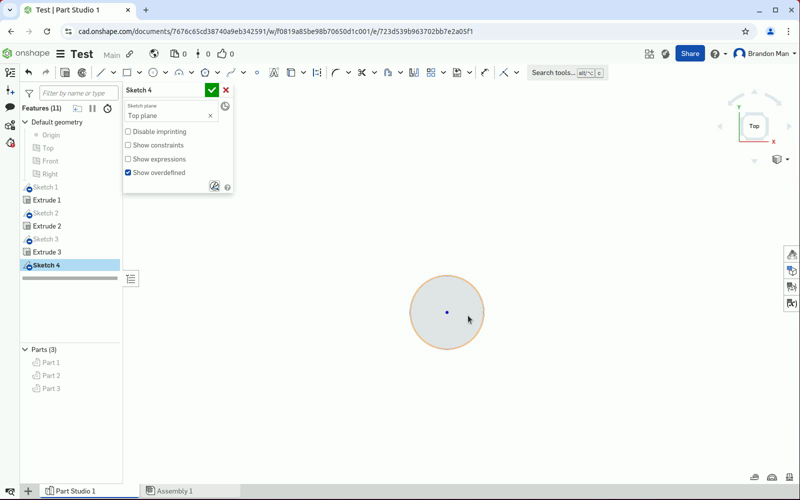
scroll(6)
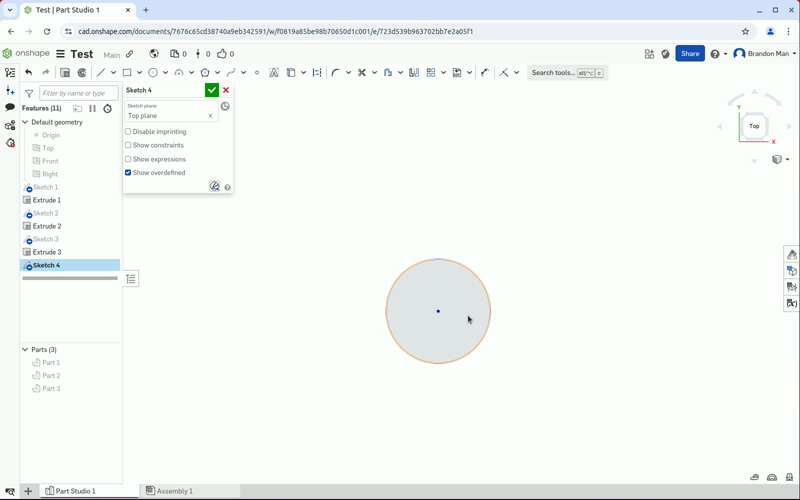
scroll(6)
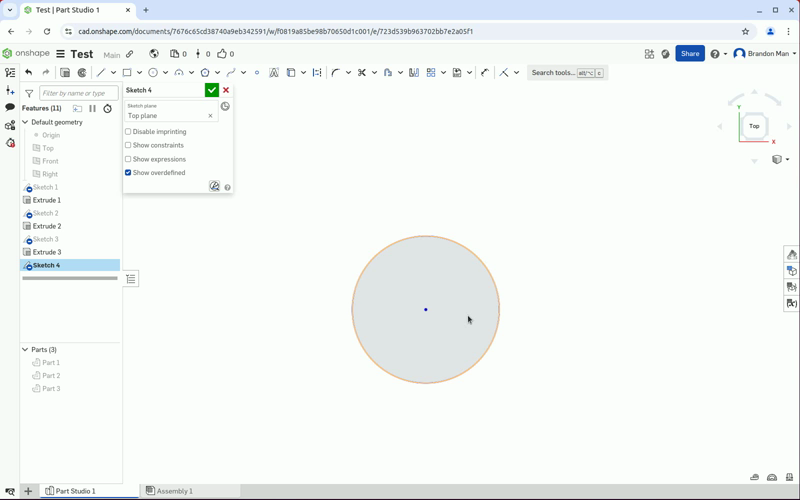
scroll(6)
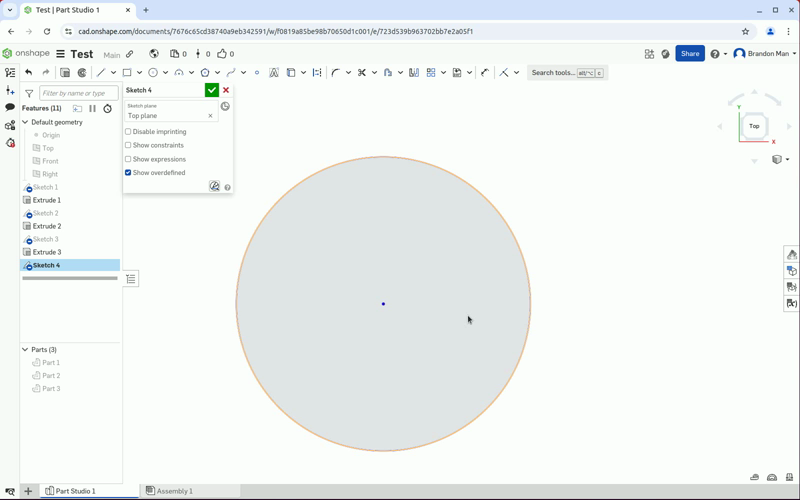
click(468, 315)
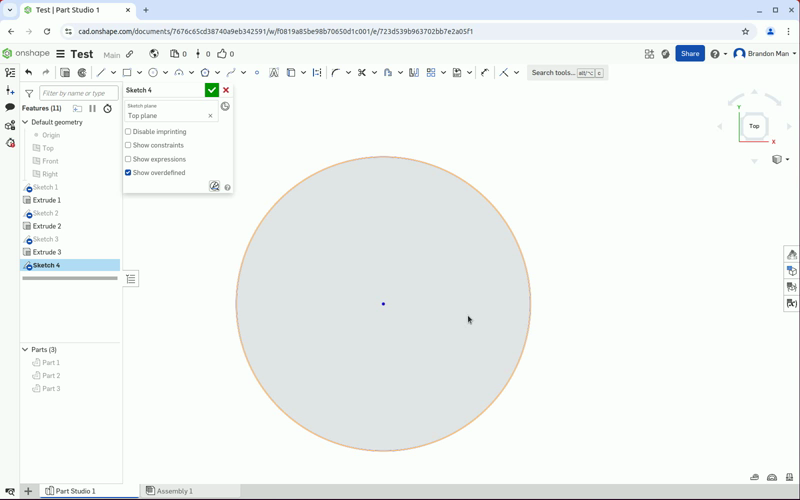
scroll(-6)
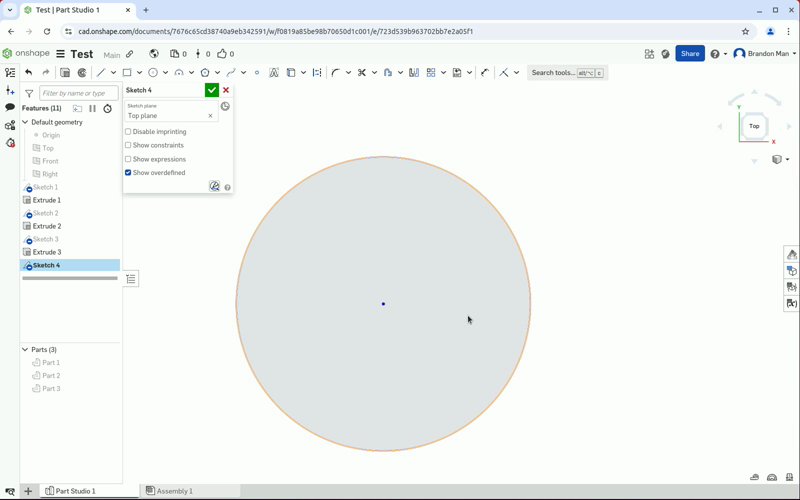
scroll(-6)
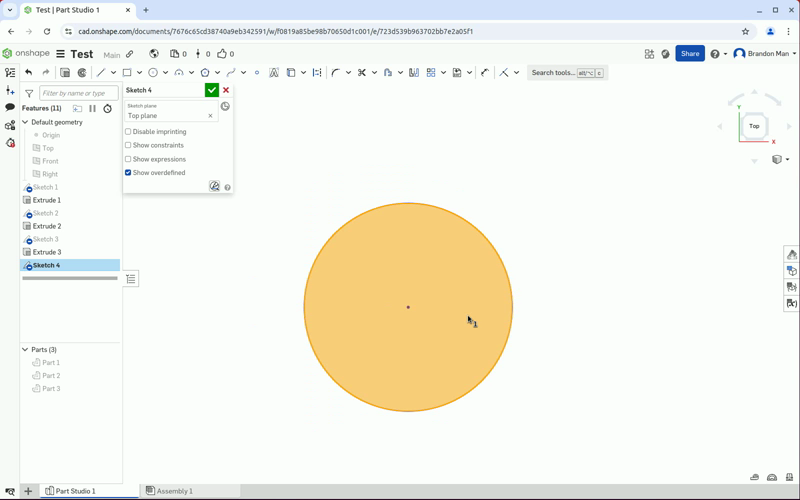
scroll(-6)
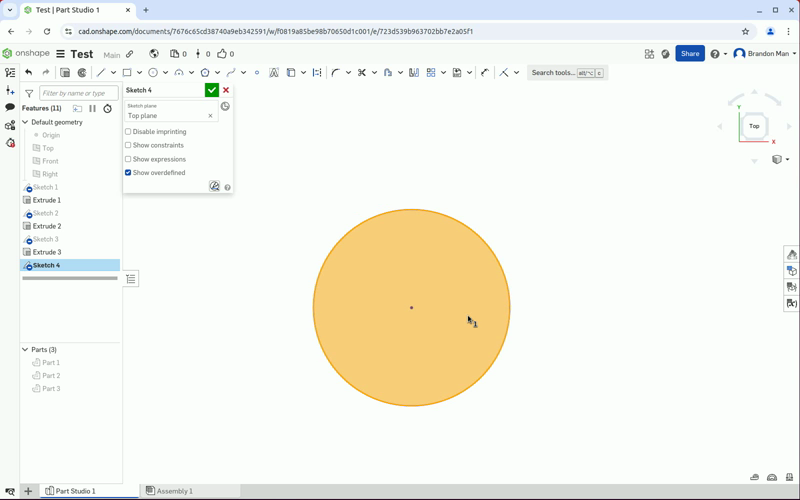
scroll(-6)
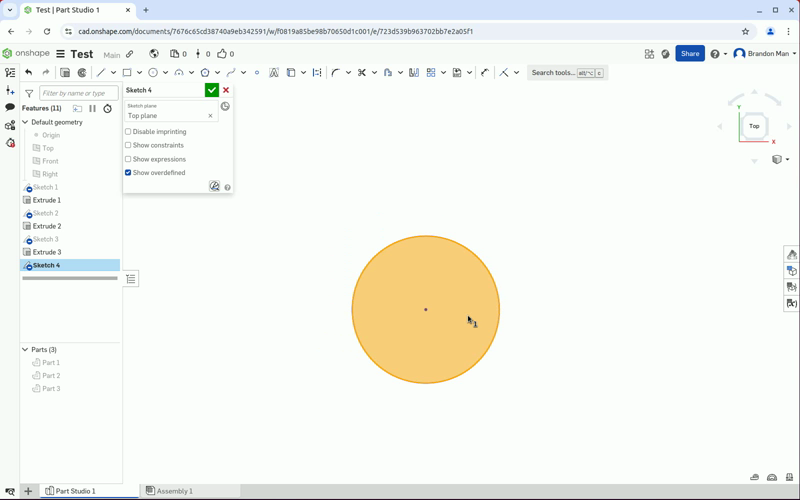
scroll(-6)
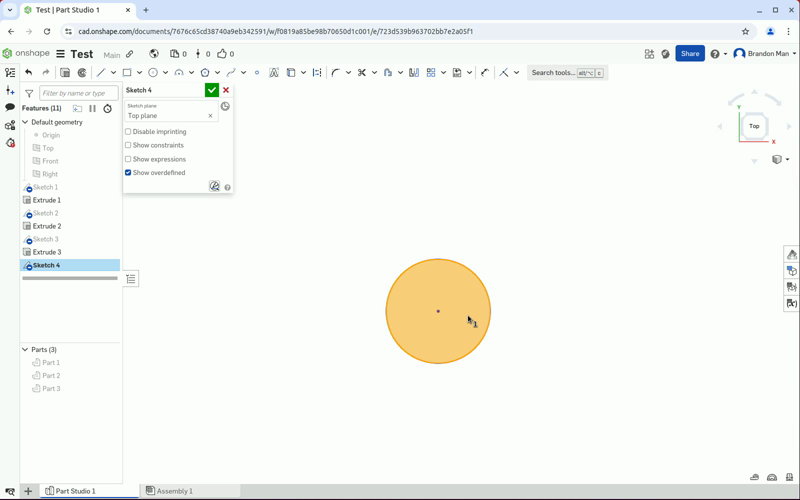
scroll(-6)
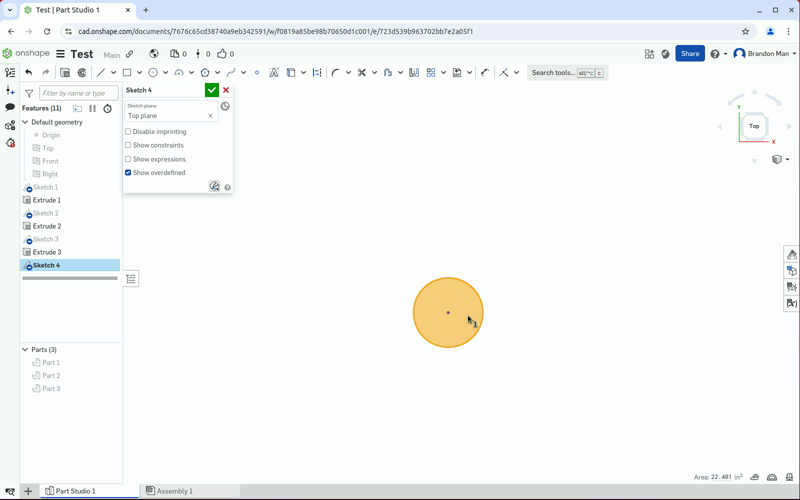
scroll(-6)
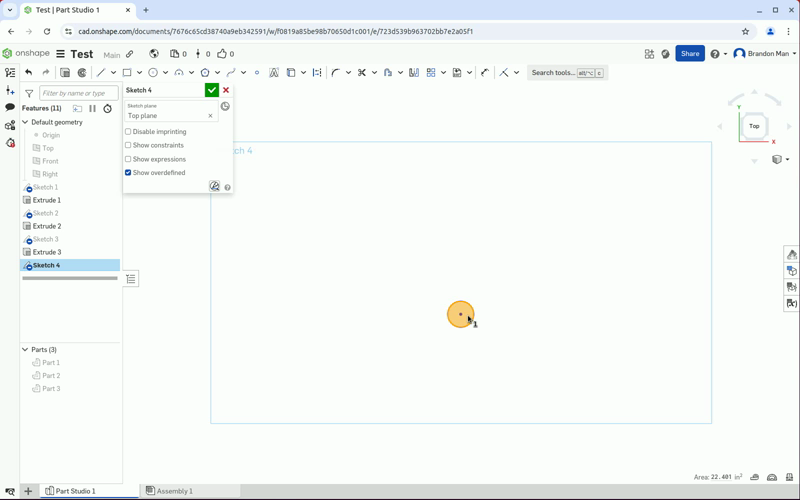
mouse_move(73, 352)
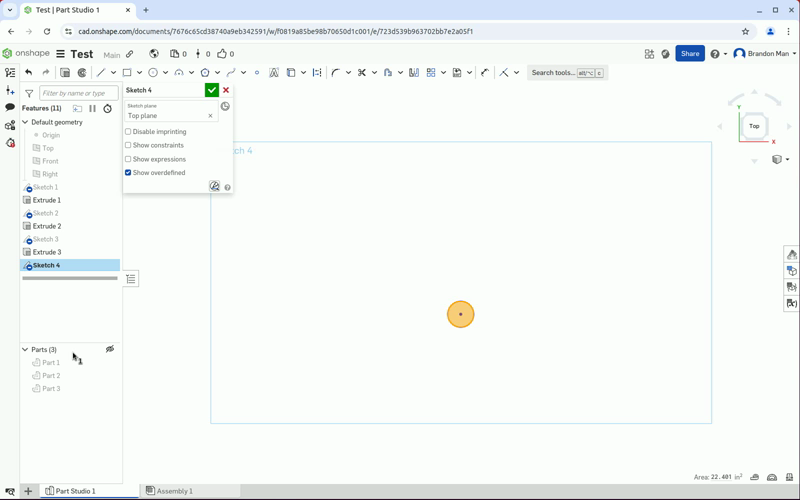
key(shift+y)
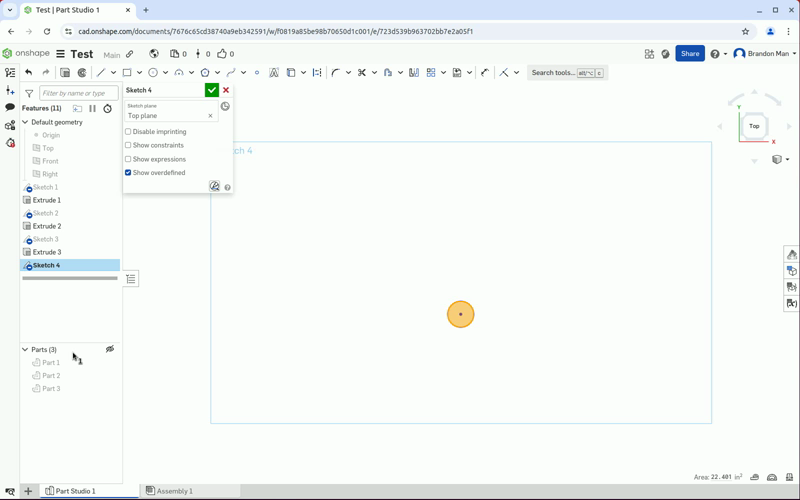
key(shift+e)
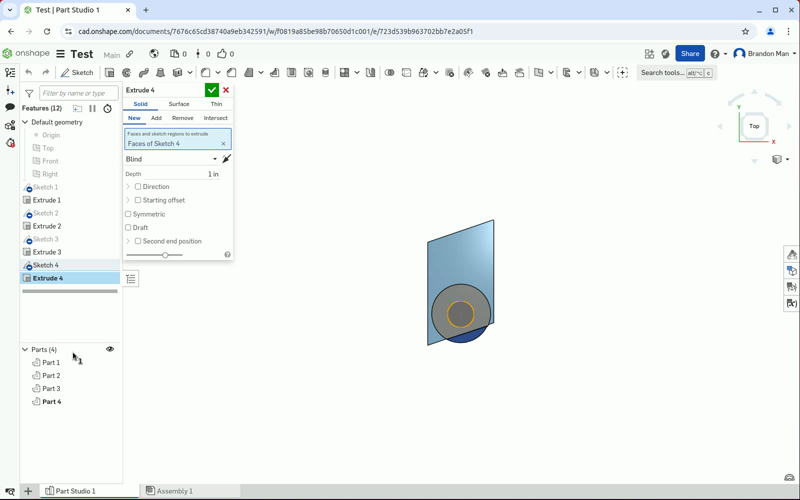
mouse_move(143, 106)
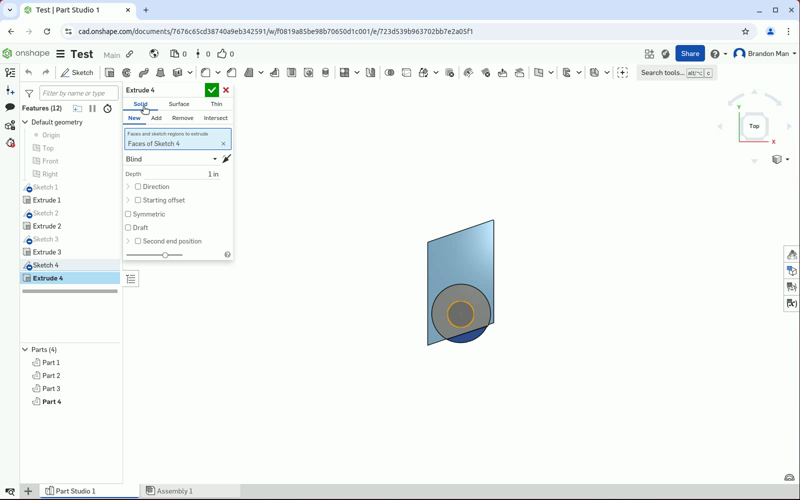
click(143, 106)
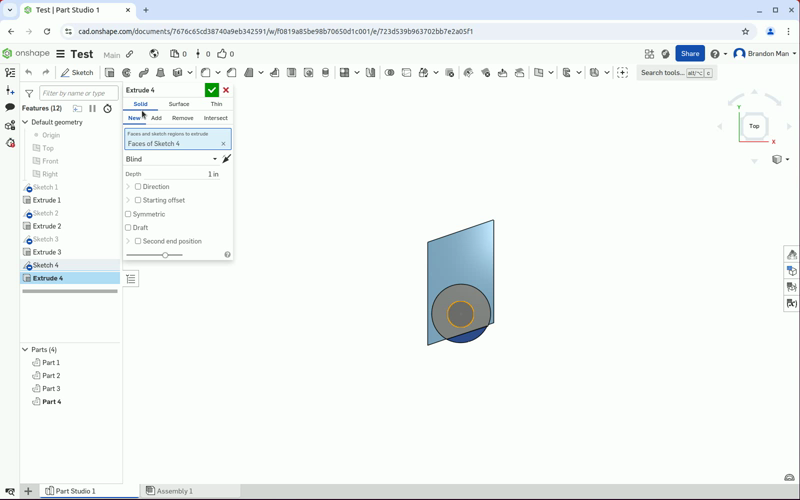
mouse_move(137, 120)
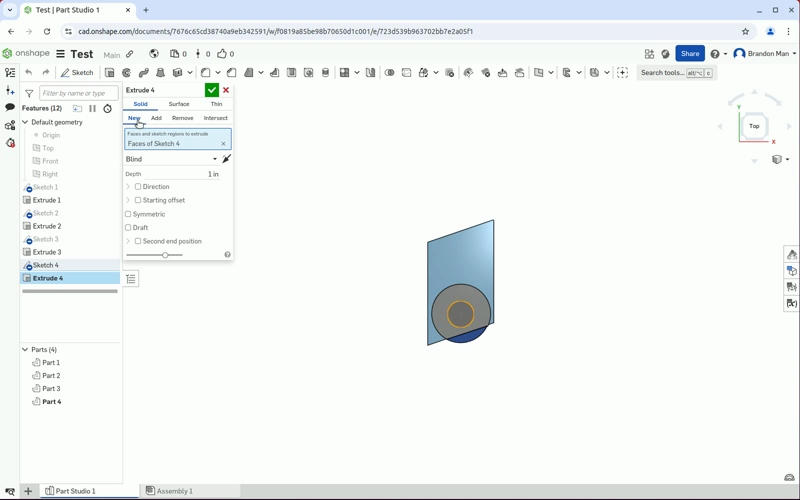
click(137, 120)
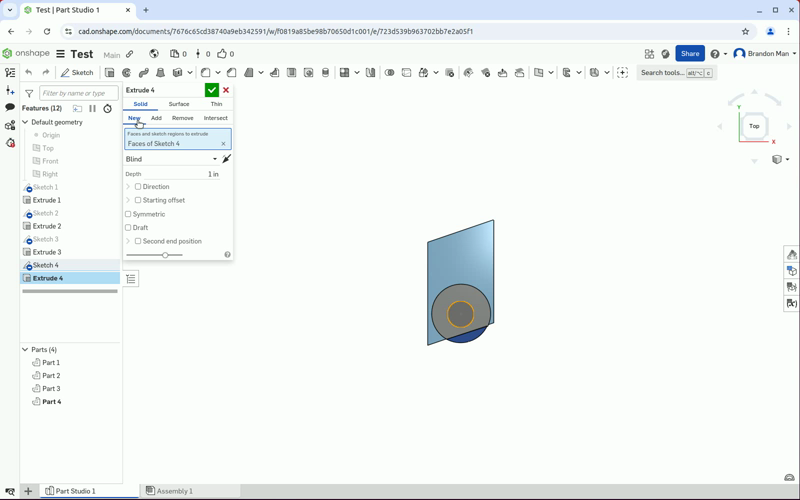
key(tab, 4)
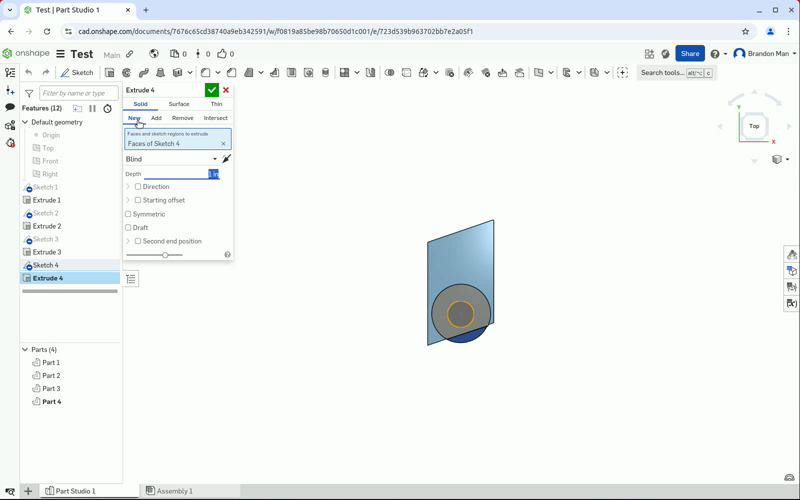
text(23.108)
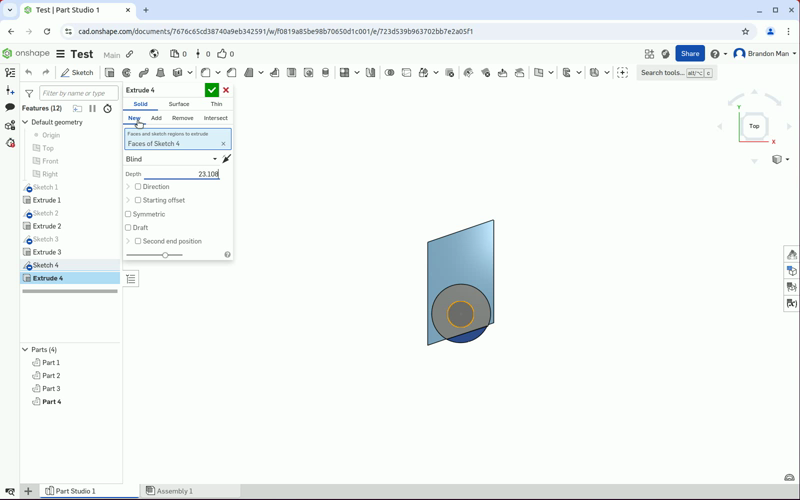
key(enter)
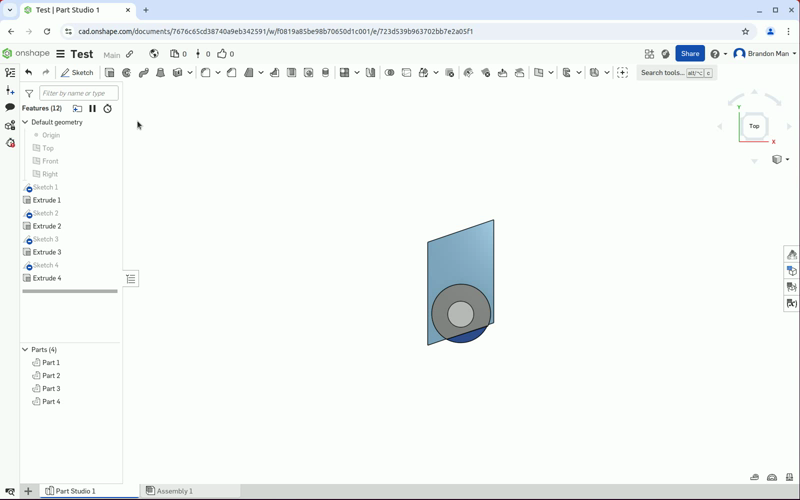
key(shift+h)
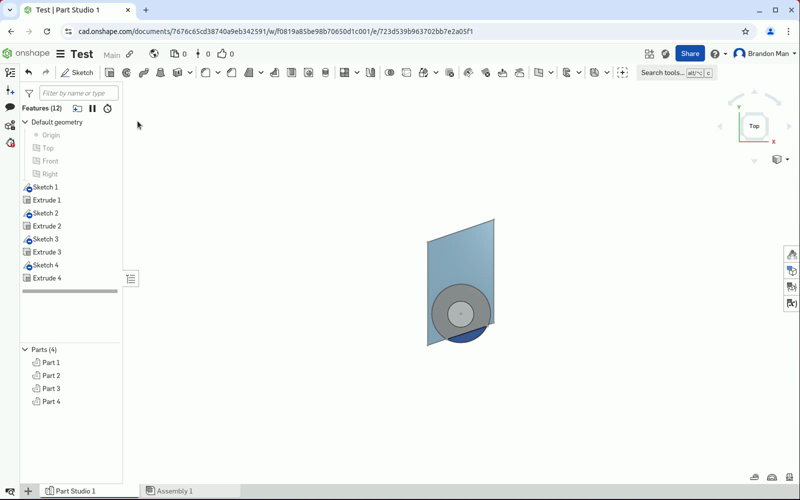
key(shift+h)
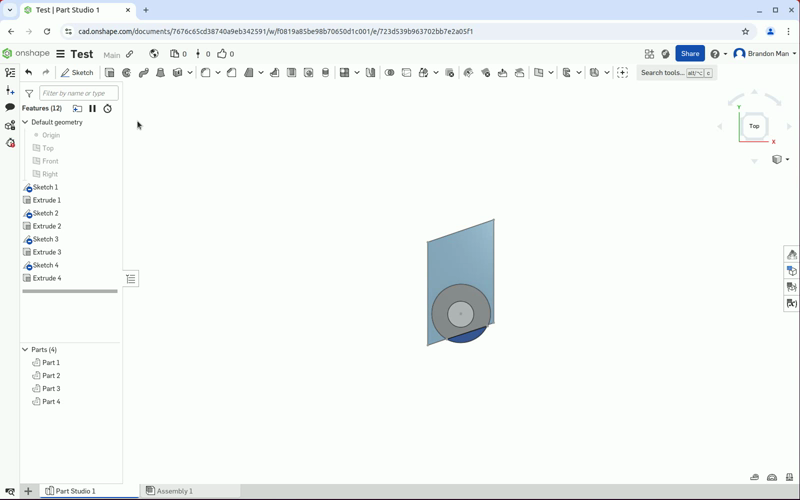
key(shift+7)
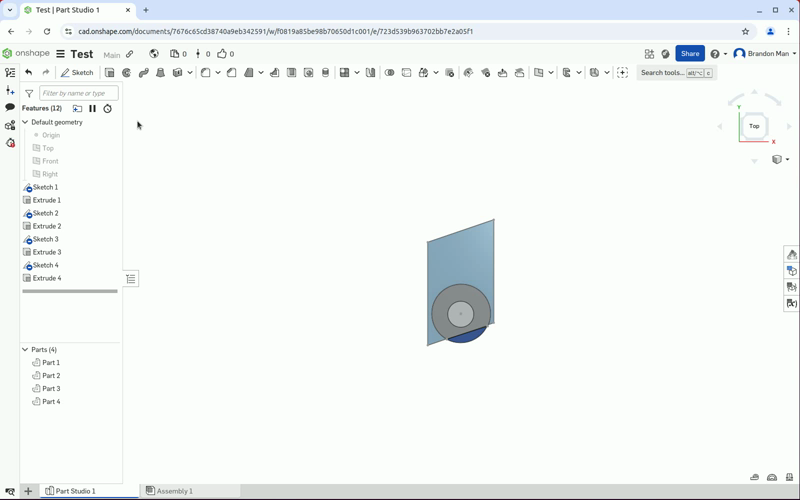
key(up, 3)
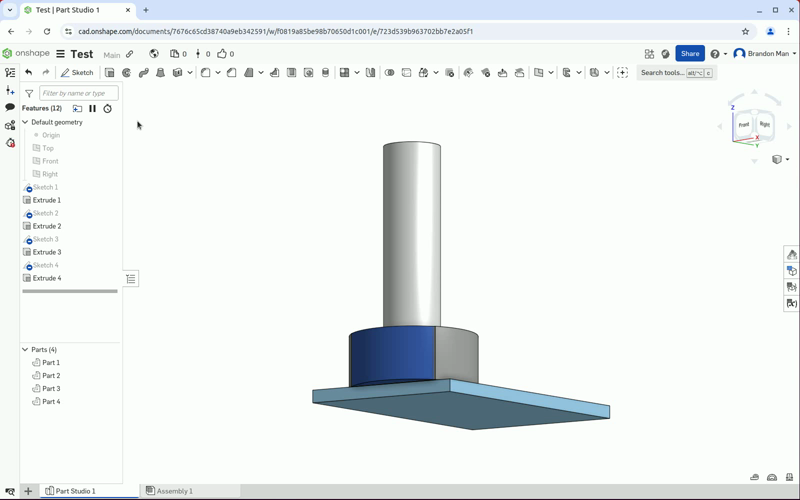
key(left, 3)
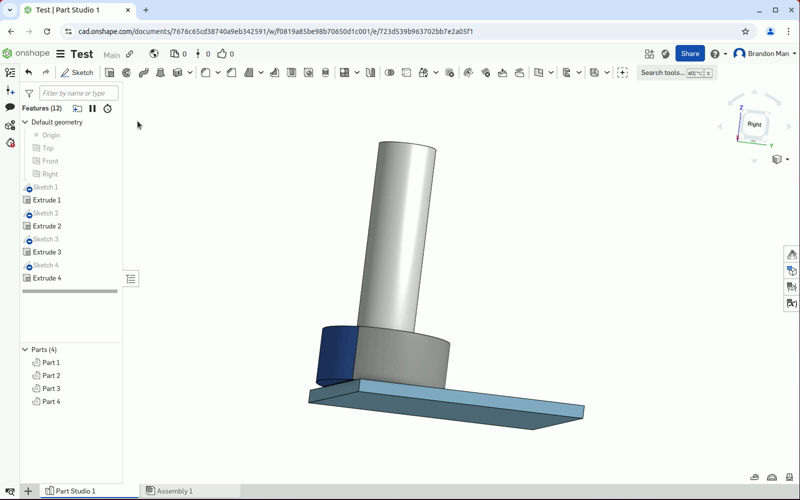
key(right, 3)
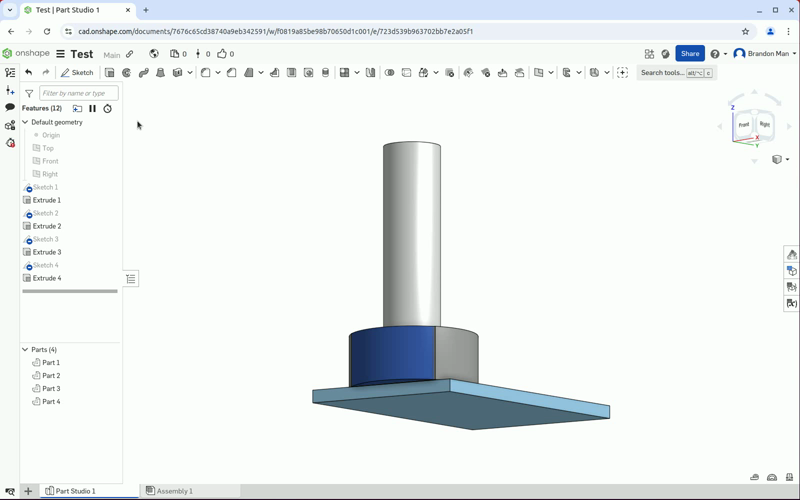
key(down, 3)
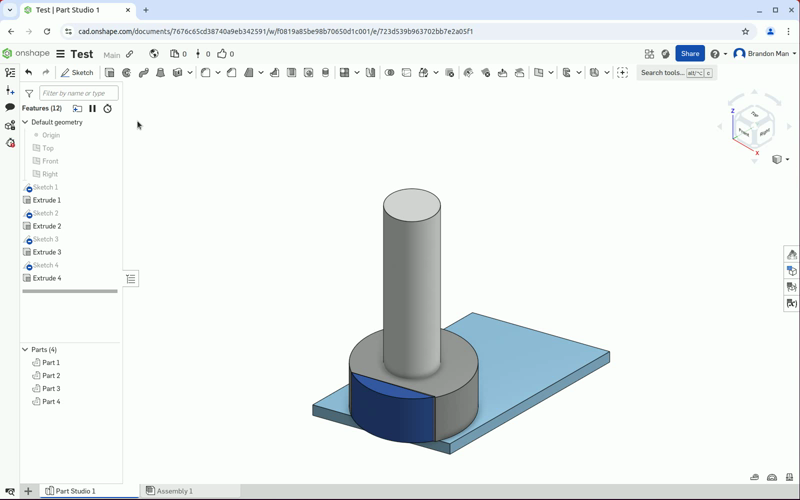
mouse_move(73, 189)
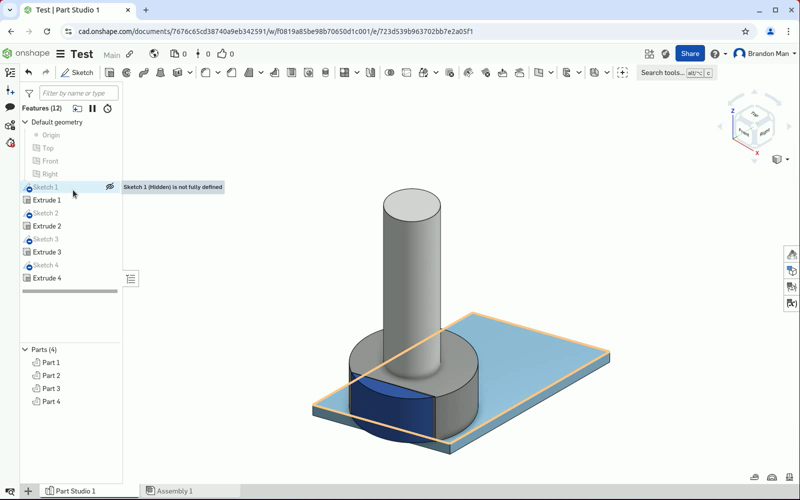
click(73, 189)